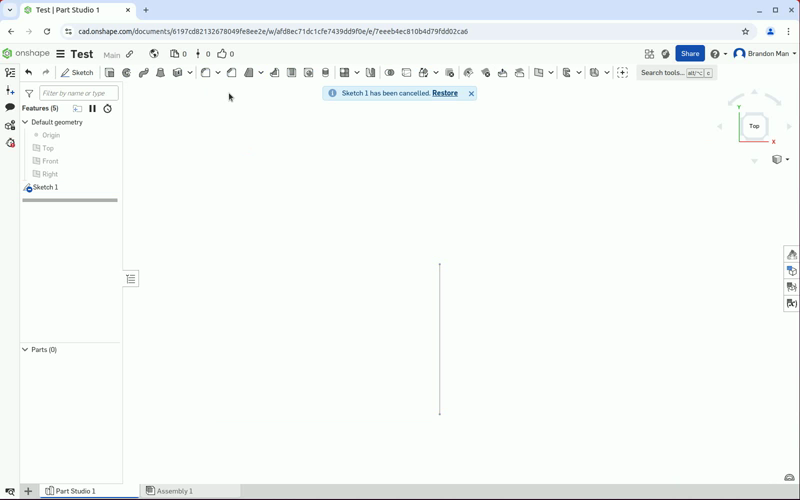
key(shift+h)
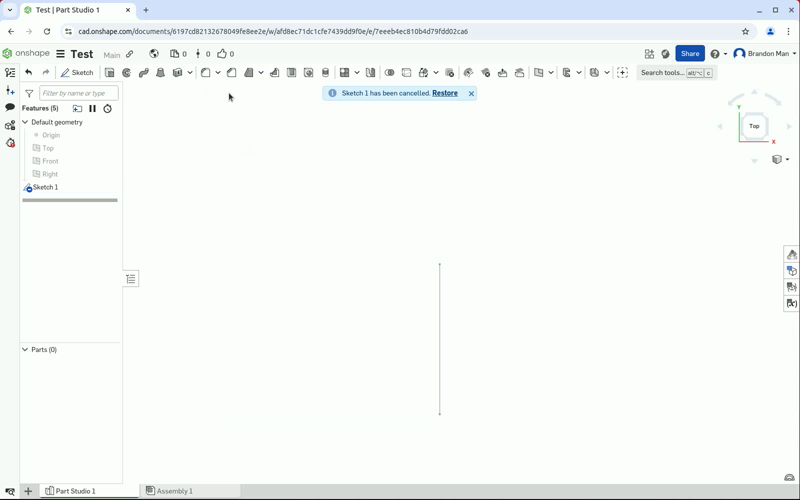
key(shift+s)
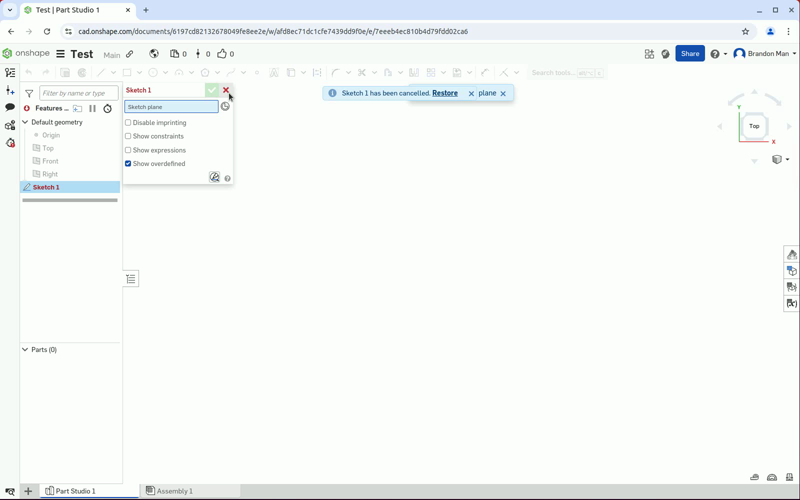
mouse_move(73, 150)
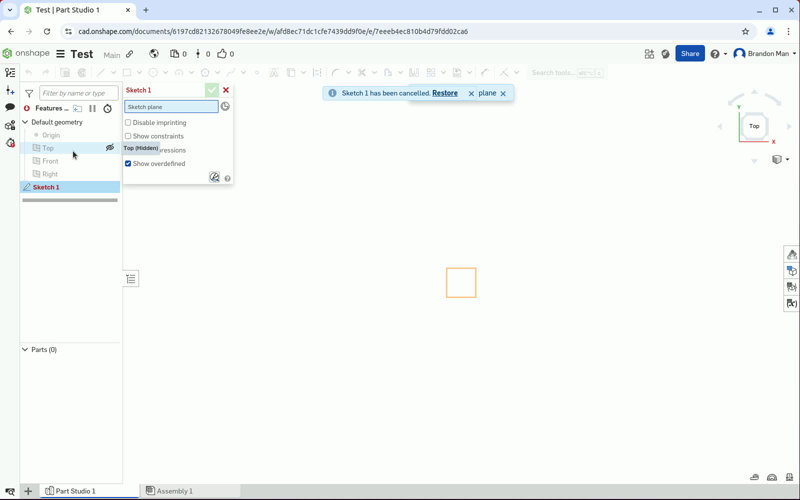
click(73, 150)
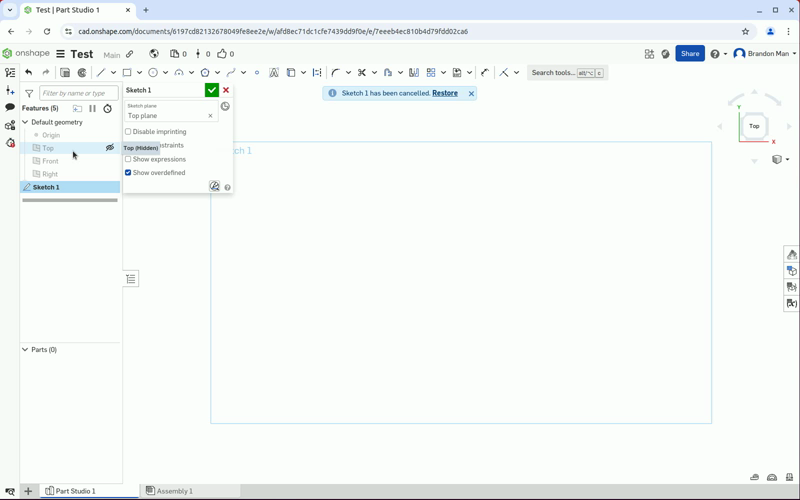
mouse_move(73, 352)
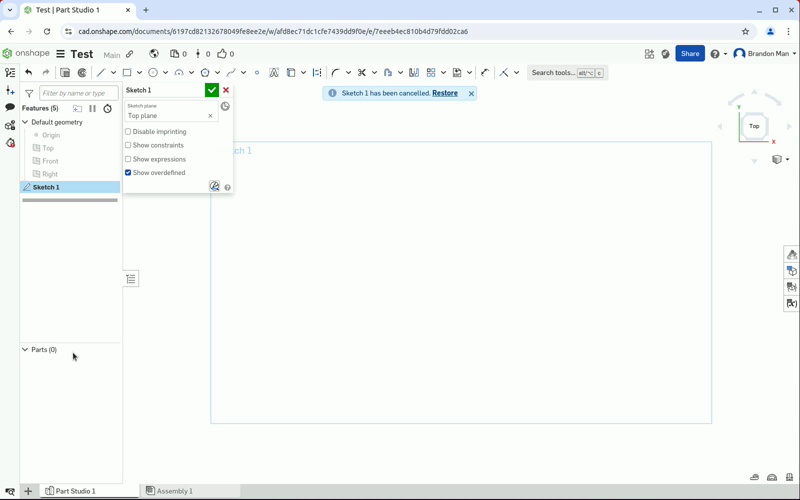
key(y)
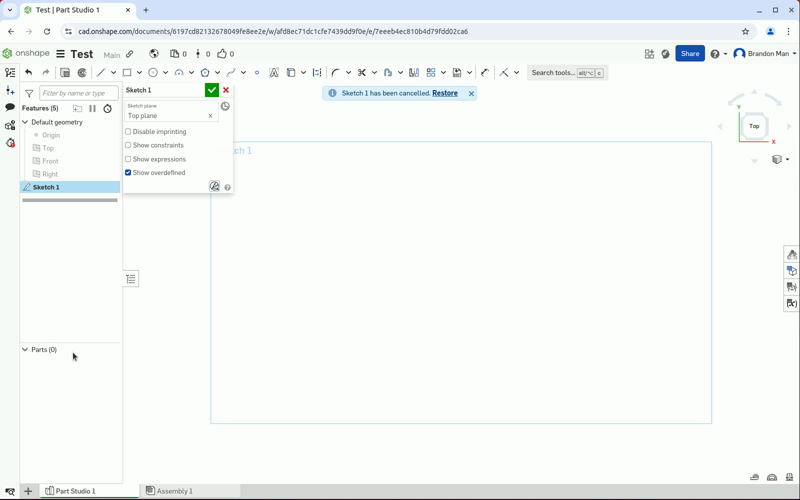
key(a)
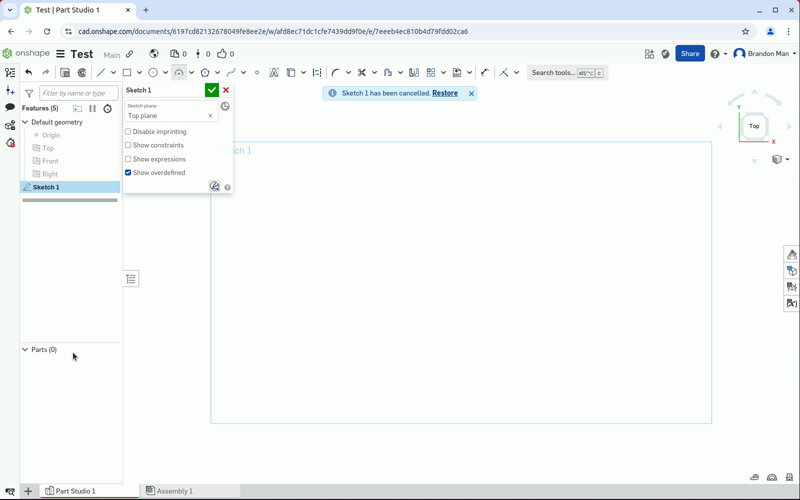
key_down(shift)
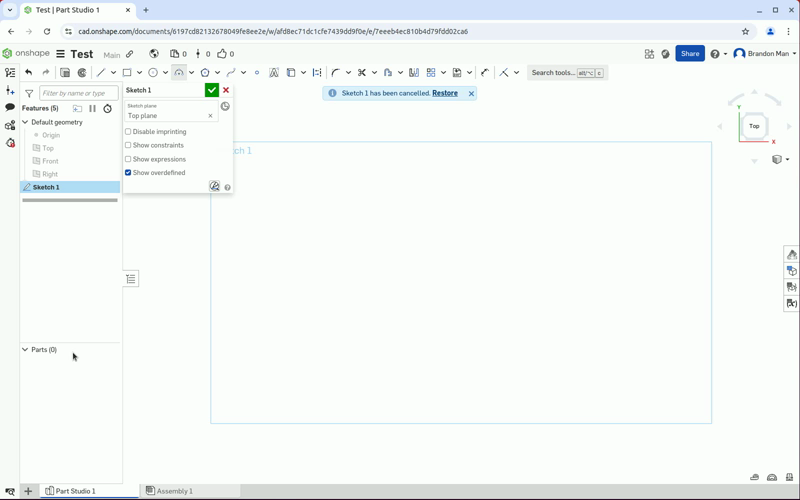
mouse_move(353, 321)
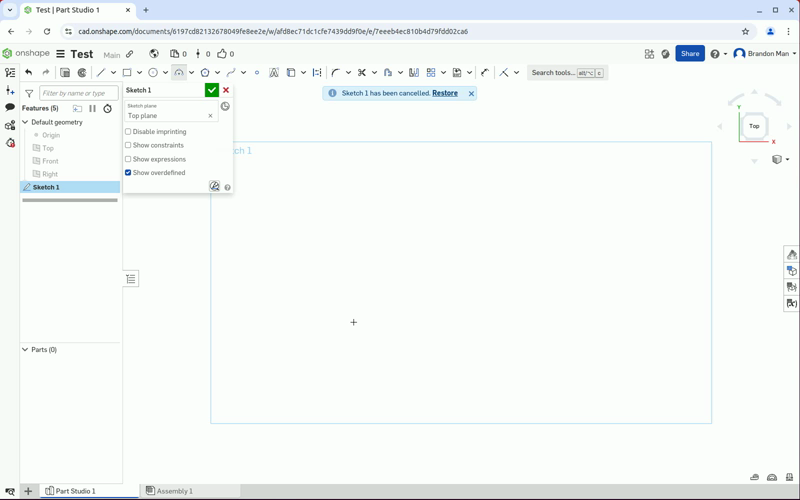
click(353, 321)
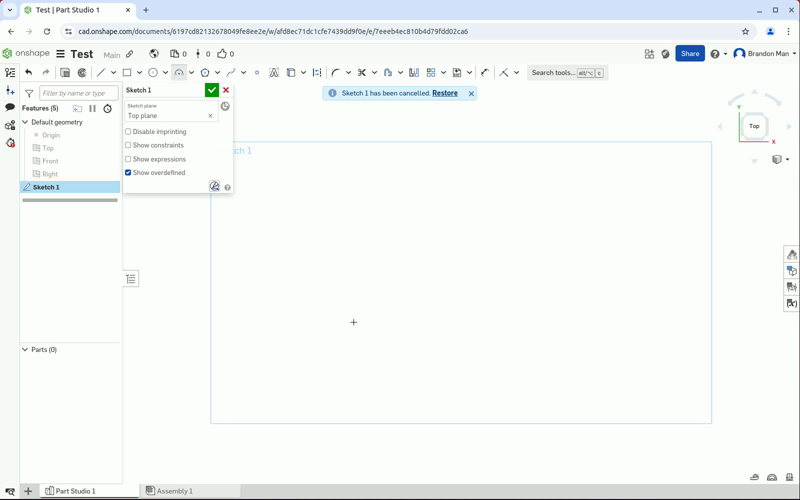
key_up(shift)
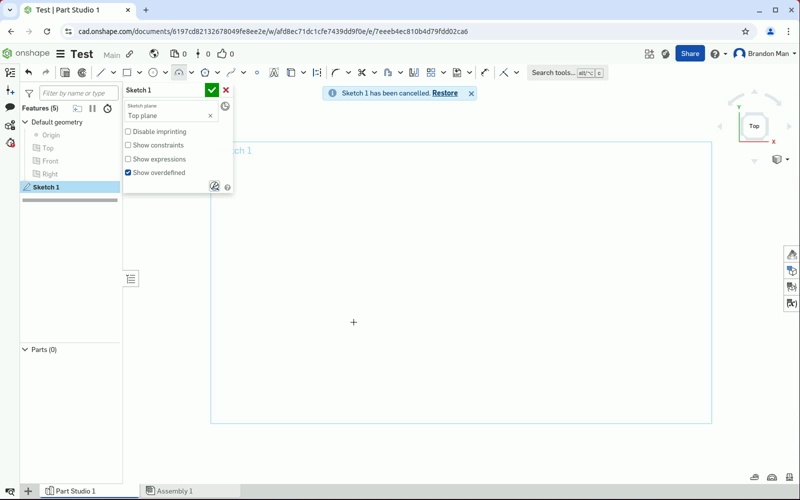
key_down(shift)
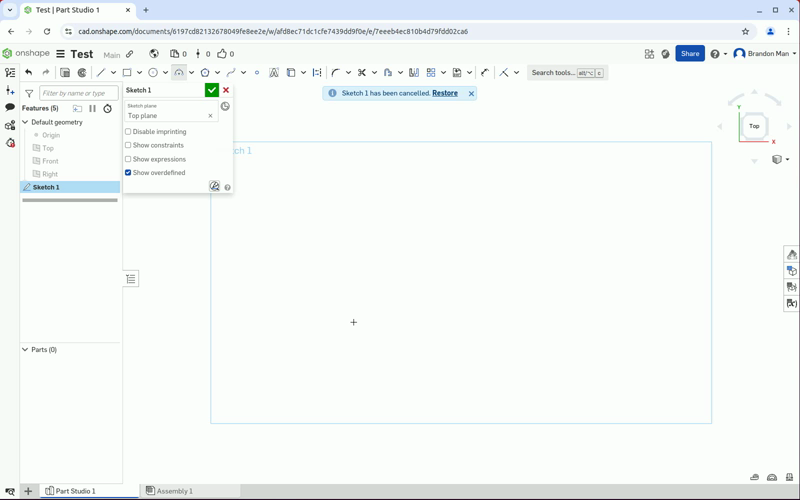
mouse_move(369, 337)
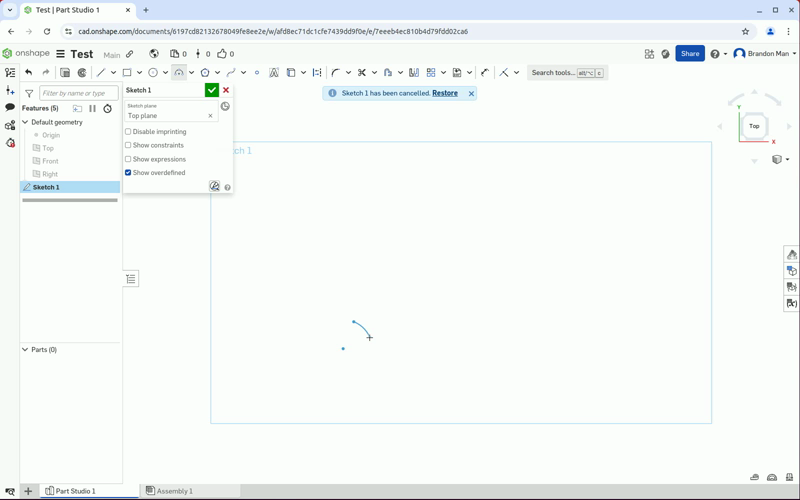
click(369, 337)
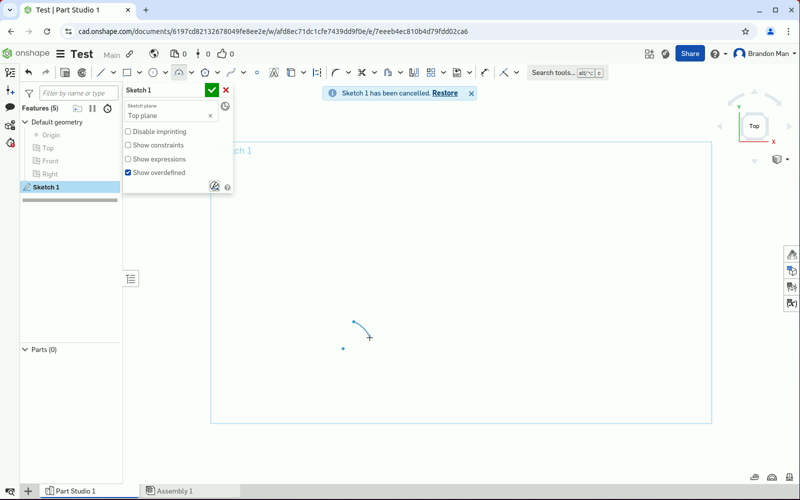
mouse_move(358, 332)
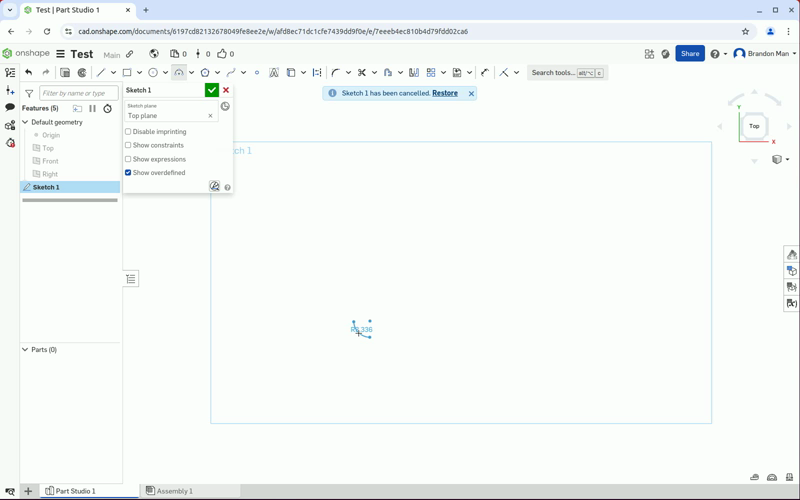
click(358, 332)
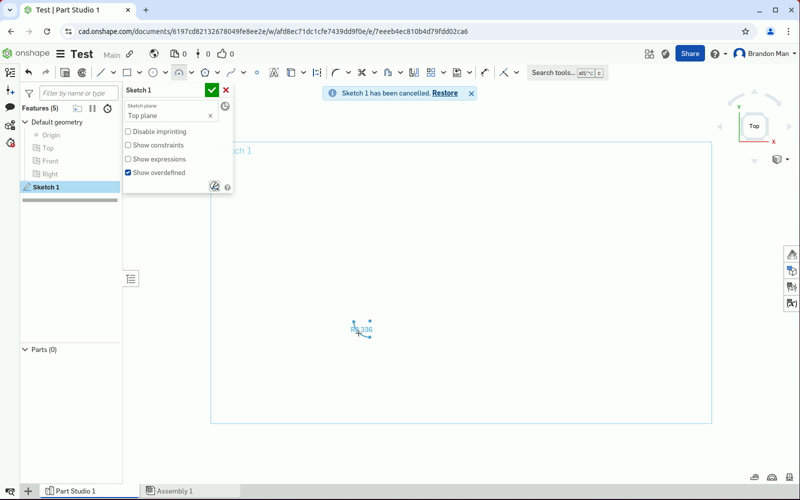
key_up(shift)
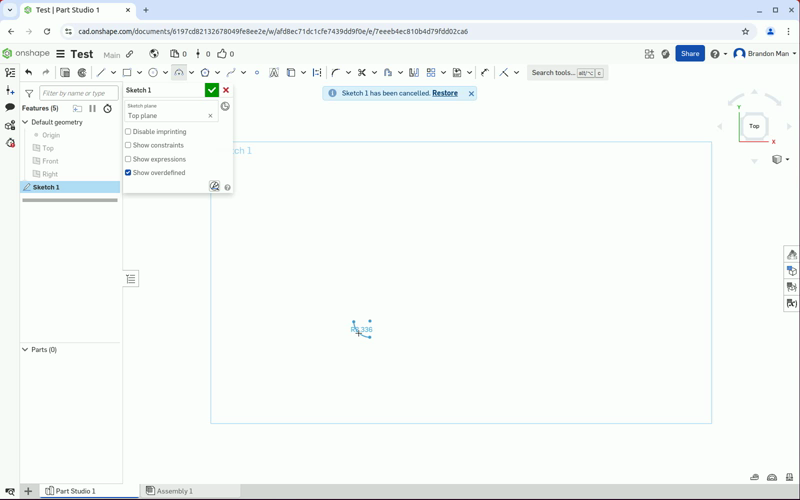
key(esc)
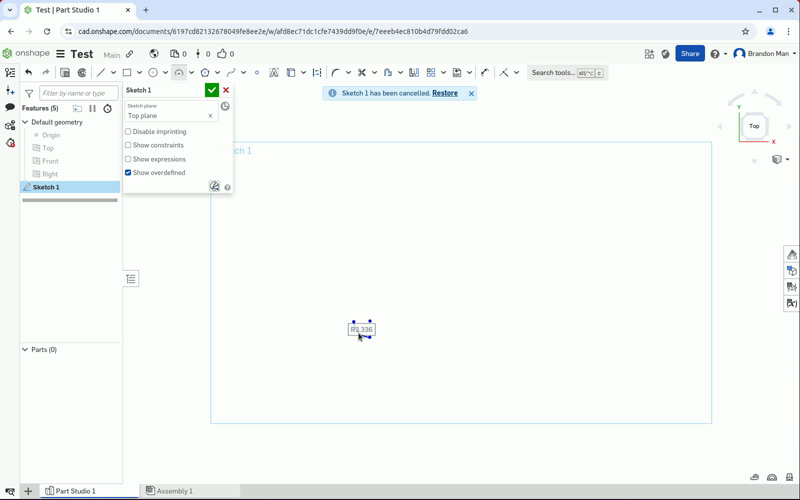
key(l)
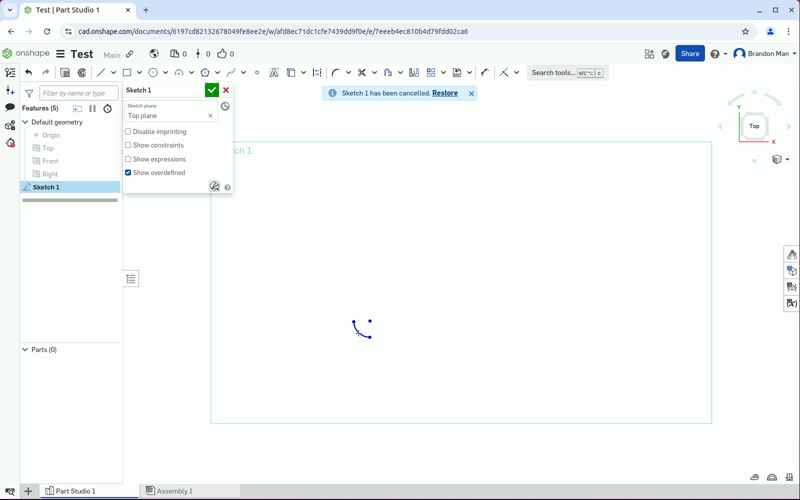
mouse_move(369, 337)
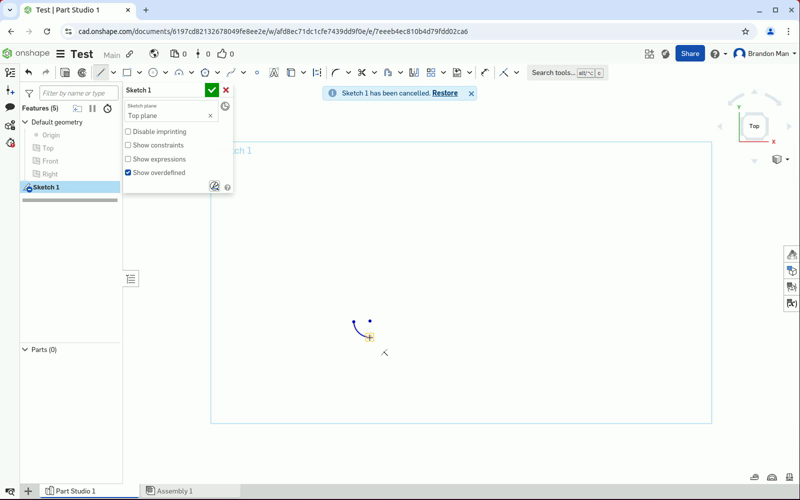
click(369, 337)
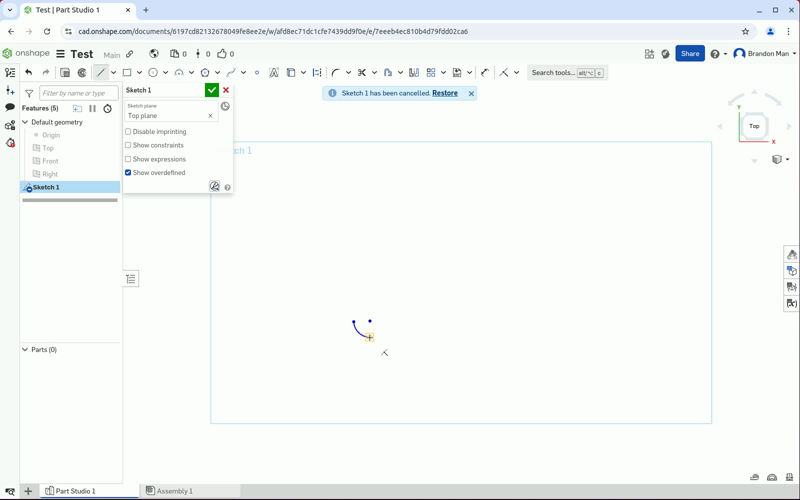
key_down(shift)
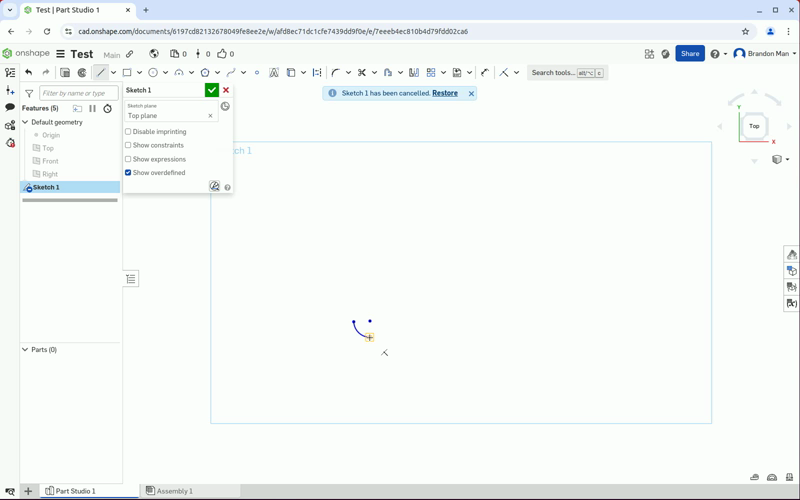
mouse_move(549, 337)
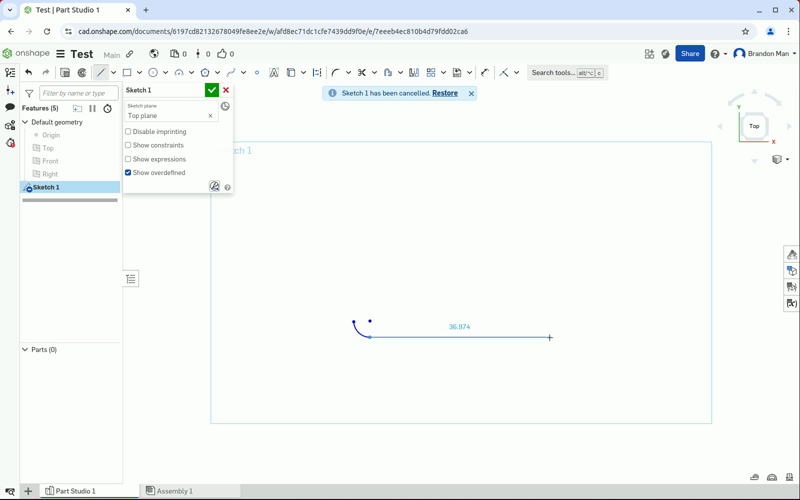
click(549, 337)
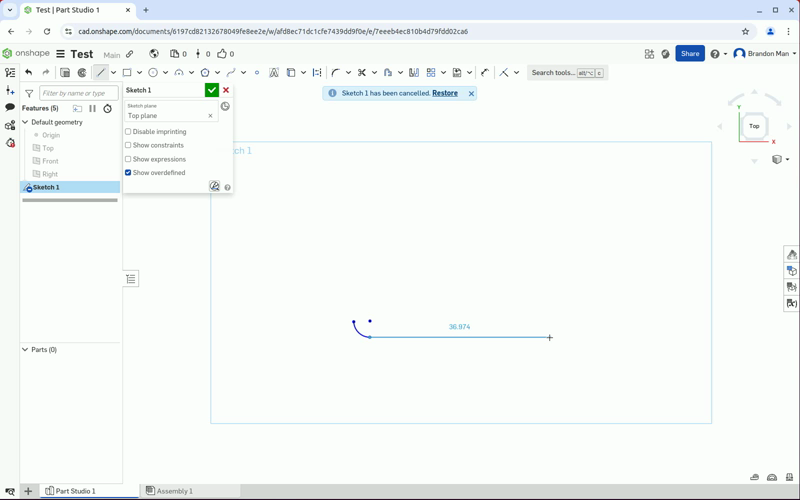
key_up(shift)
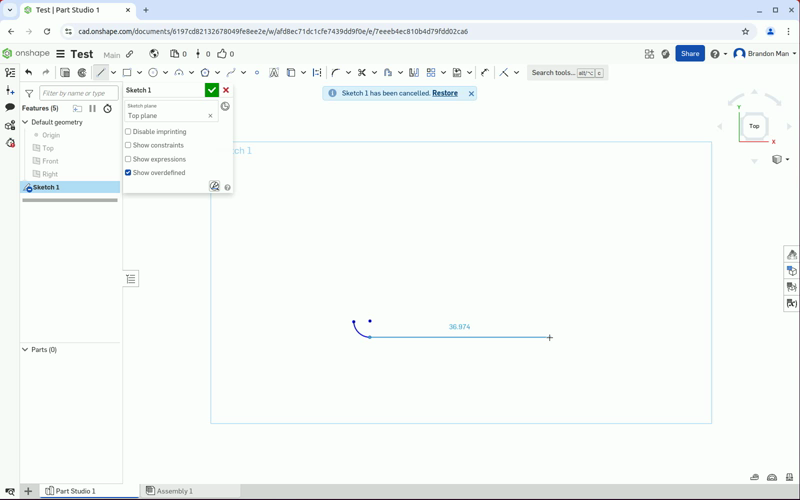
key(esc)
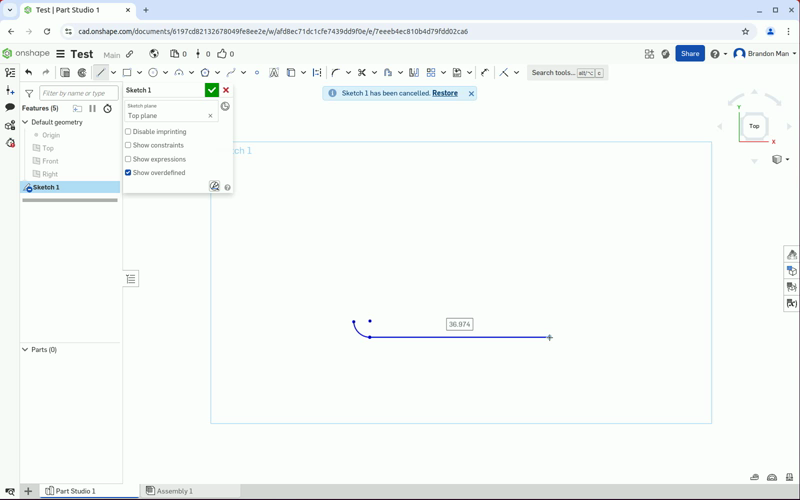
key(a)
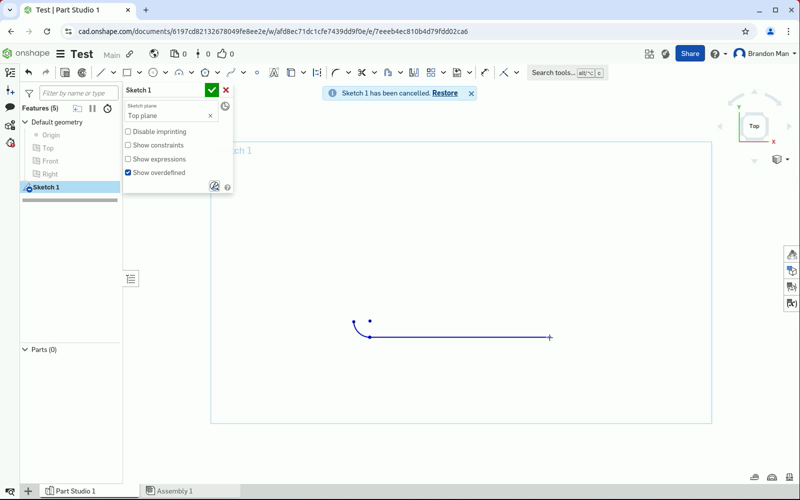
mouse_move(549, 337)
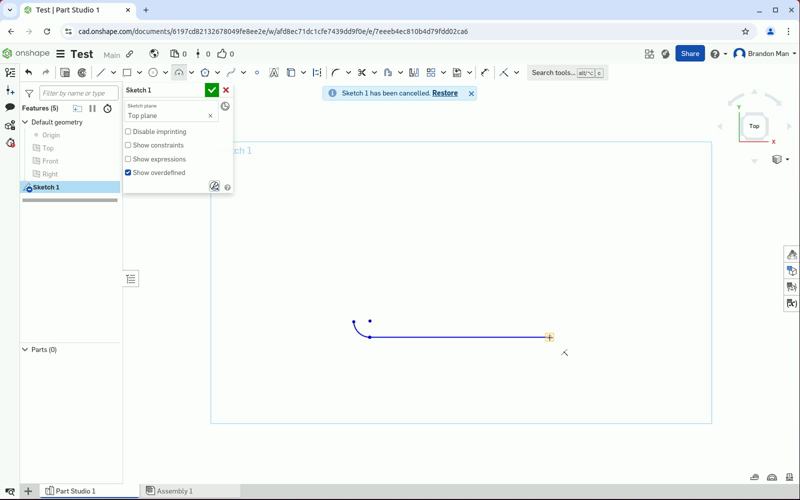
click(549, 337)
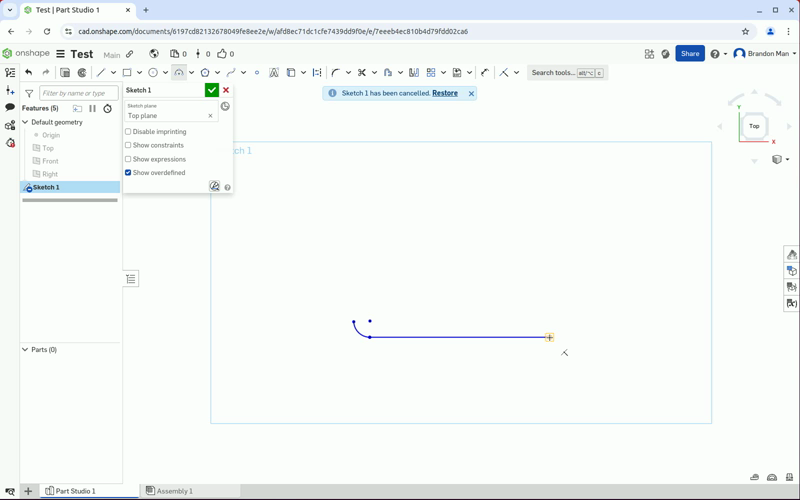
key_down(shift)
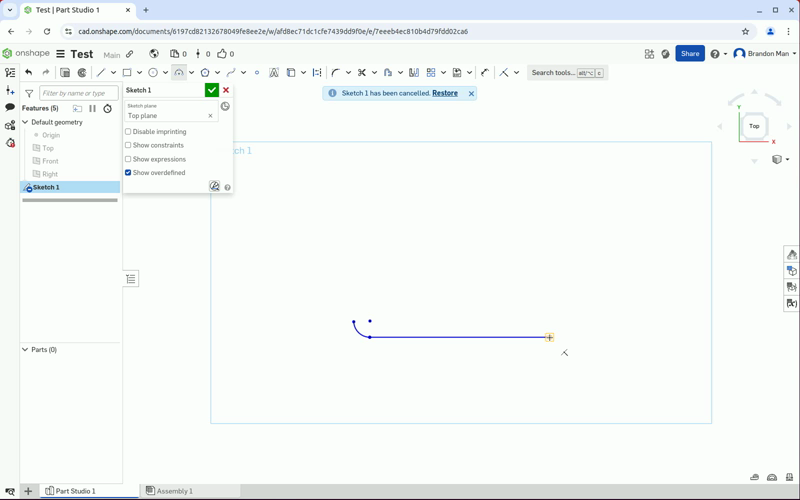
mouse_move(565, 321)
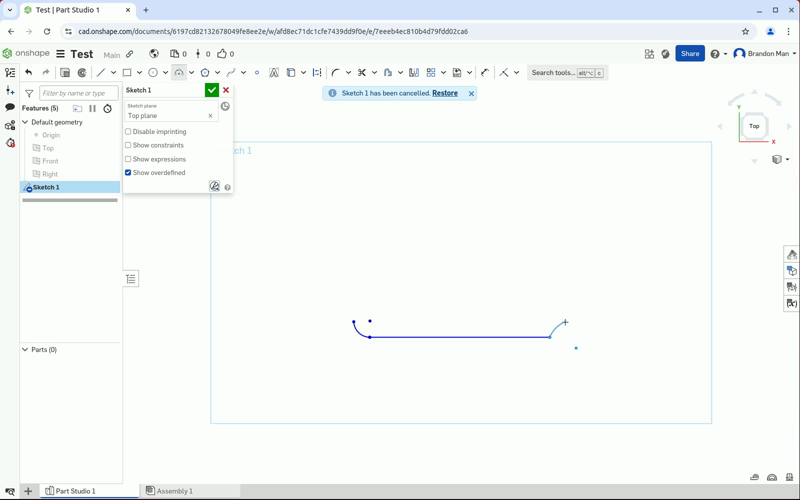
click(565, 321)
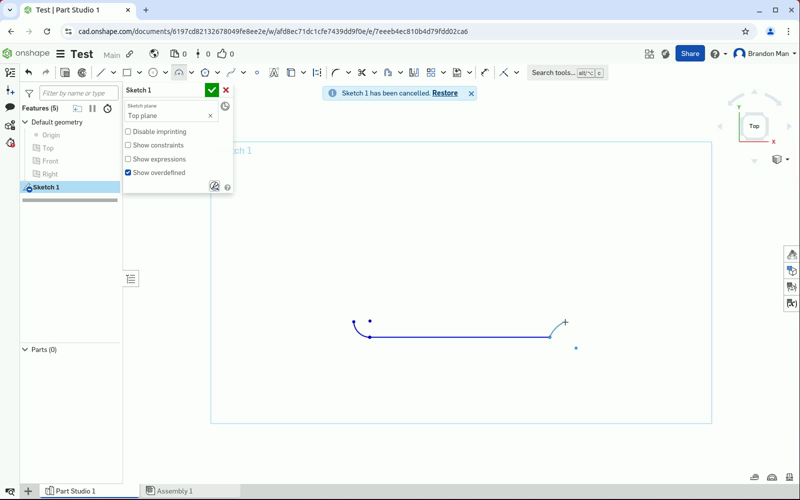
mouse_move(560, 332)
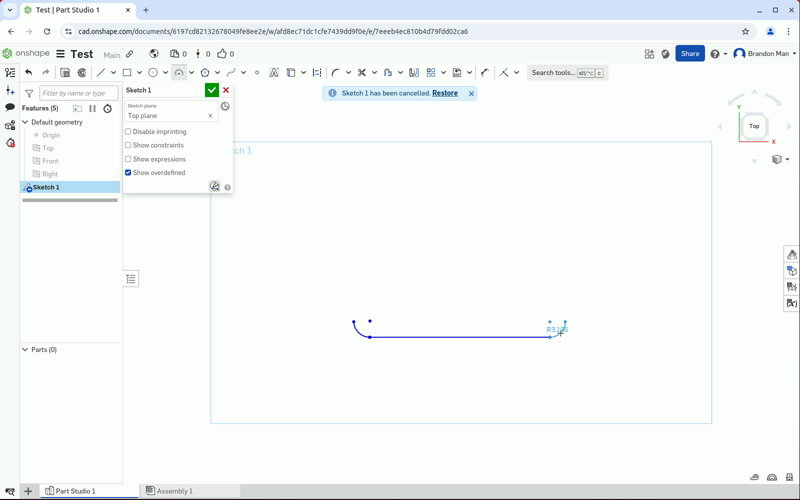
click(560, 332)
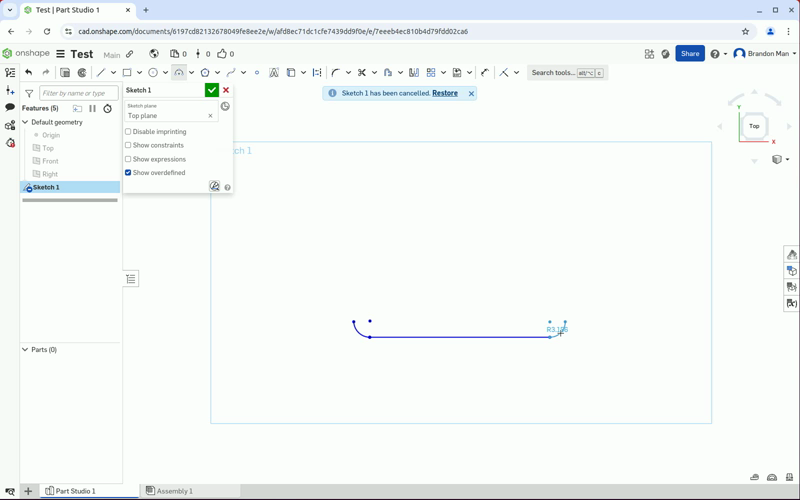
key_up(shift)
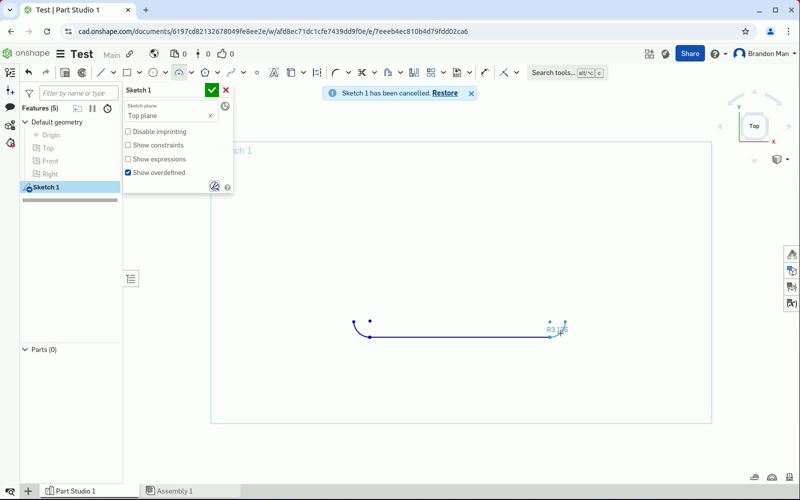
key(esc)
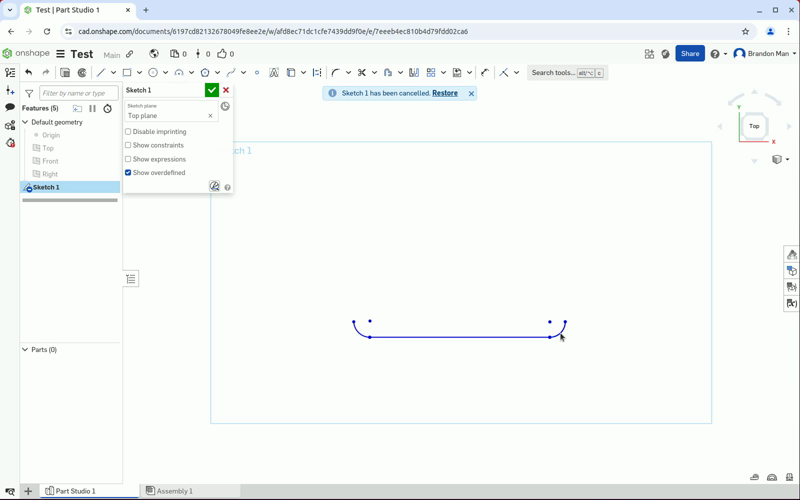
key(l)
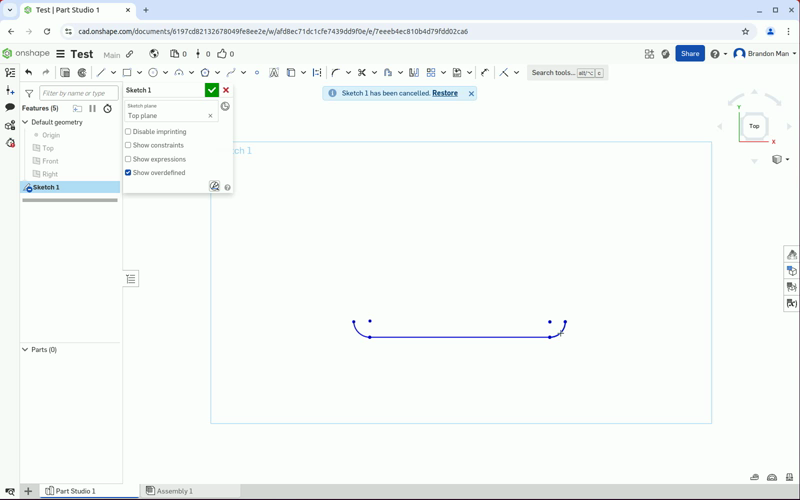
mouse_move(565, 321)
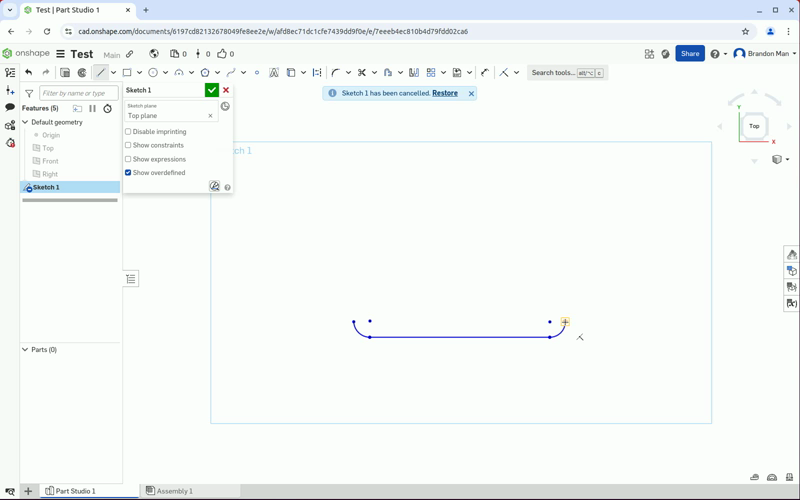
click(565, 321)
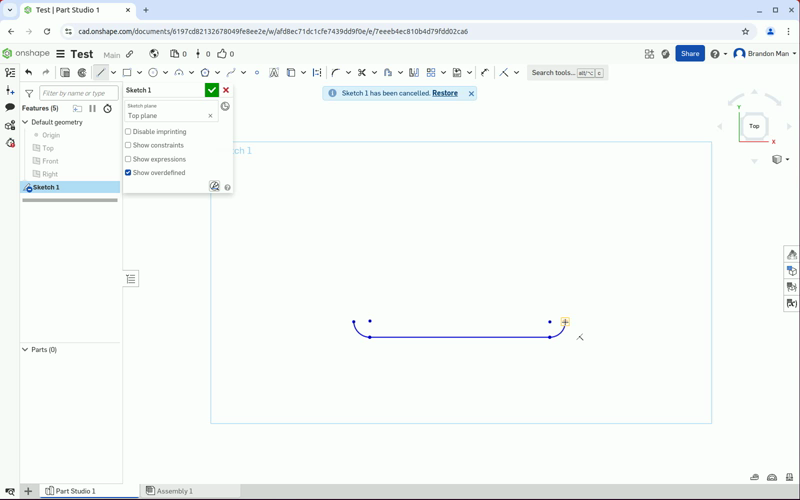
key_down(shift)
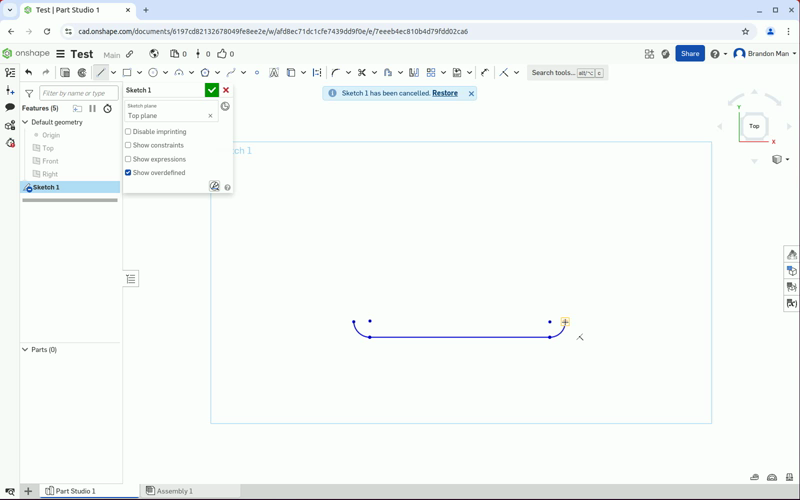
mouse_move(565, 243)
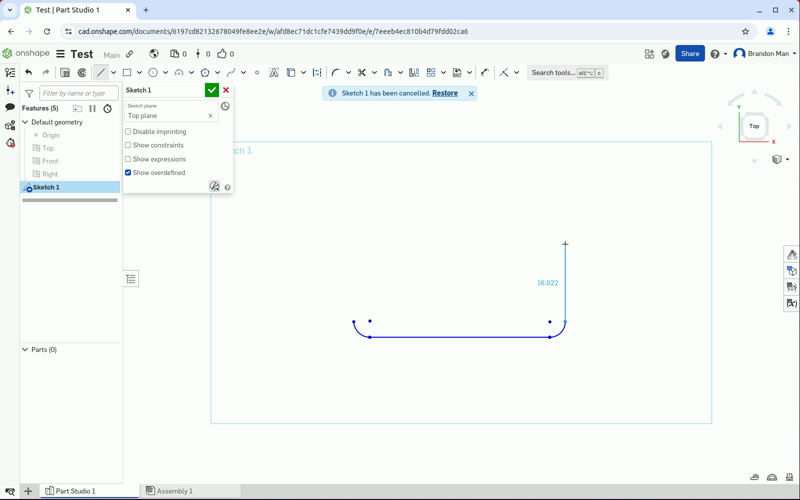
click(565, 243)
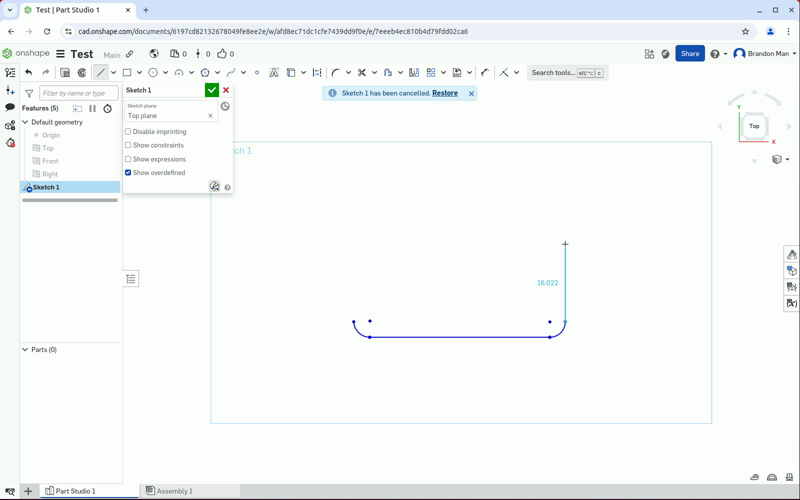
key_up(shift)
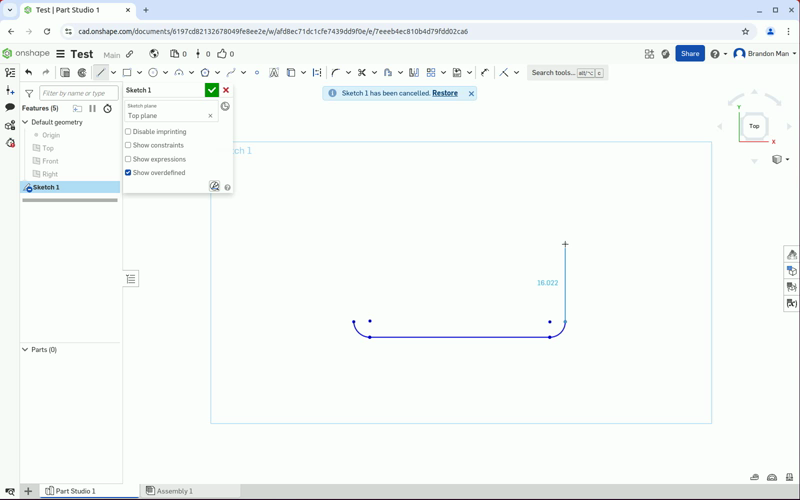
key(esc)
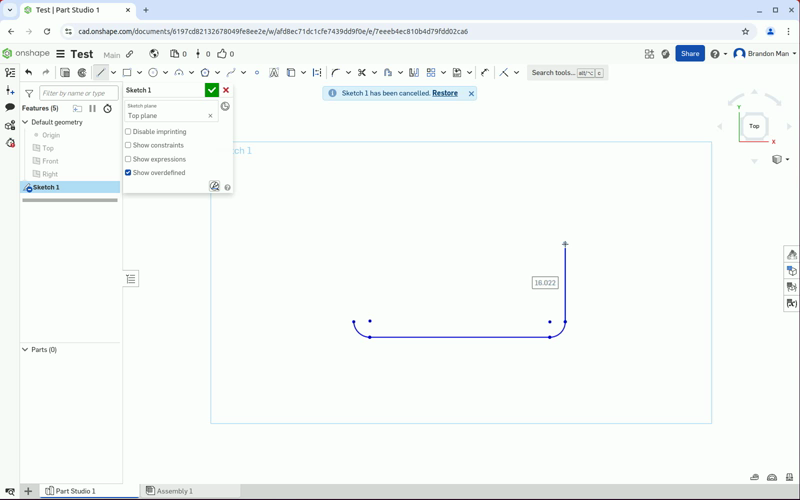
key(a)
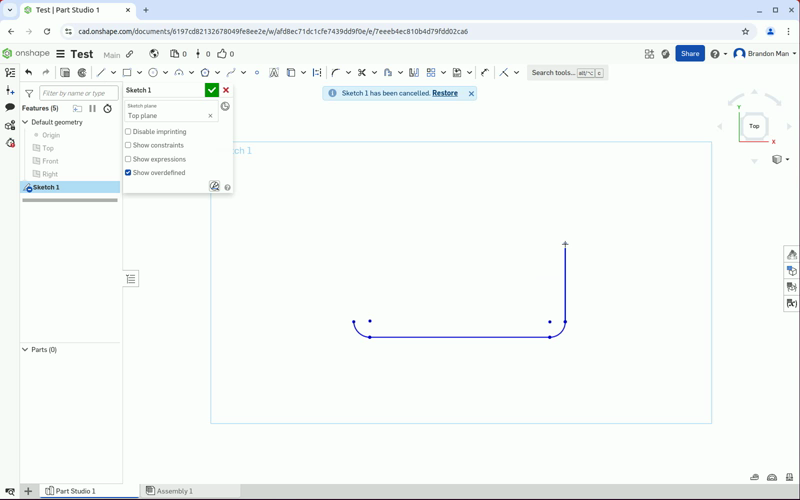
mouse_move(565, 243)
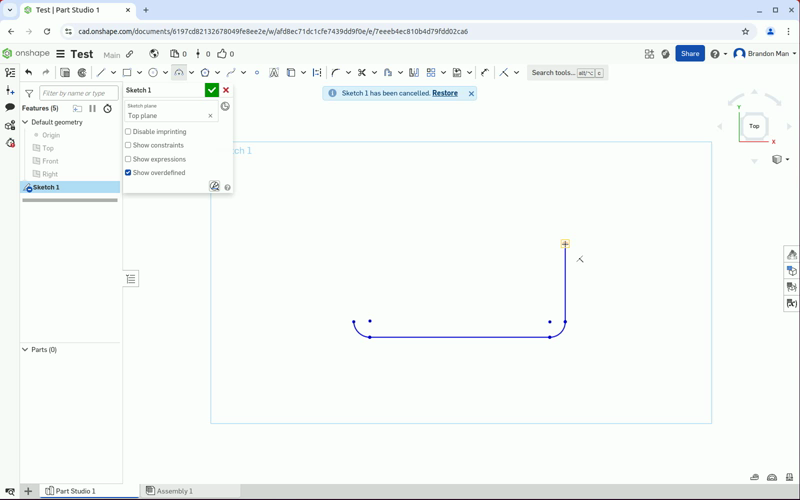
click(565, 243)
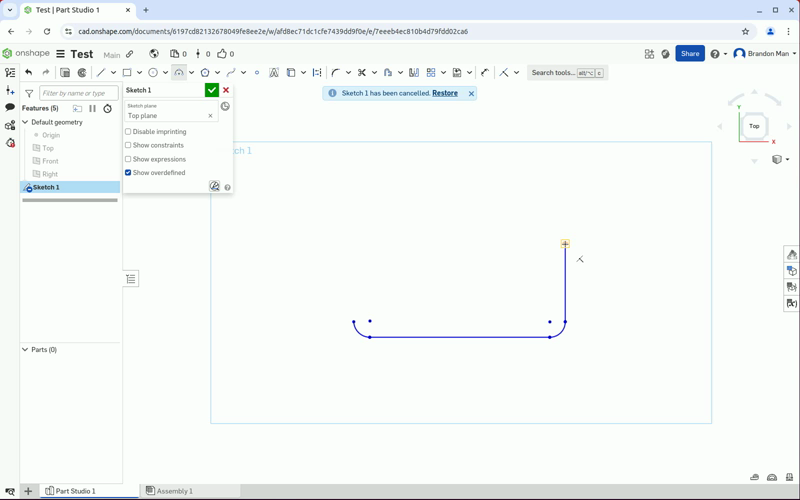
key_down(shift)
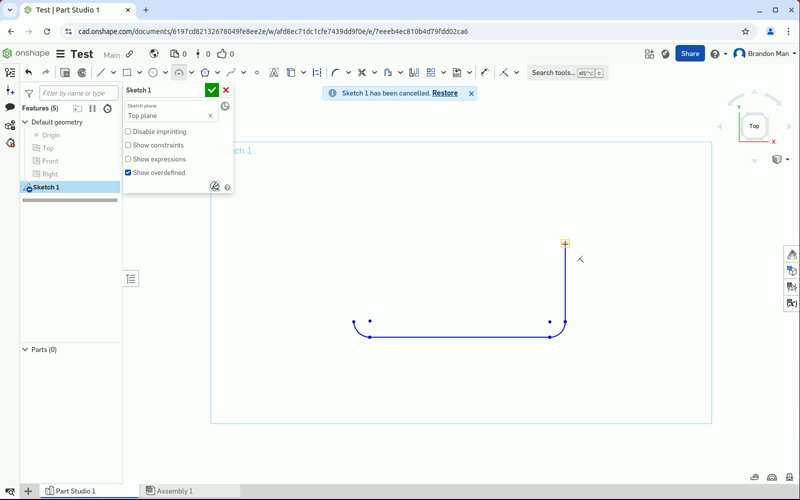
mouse_move(549, 228)
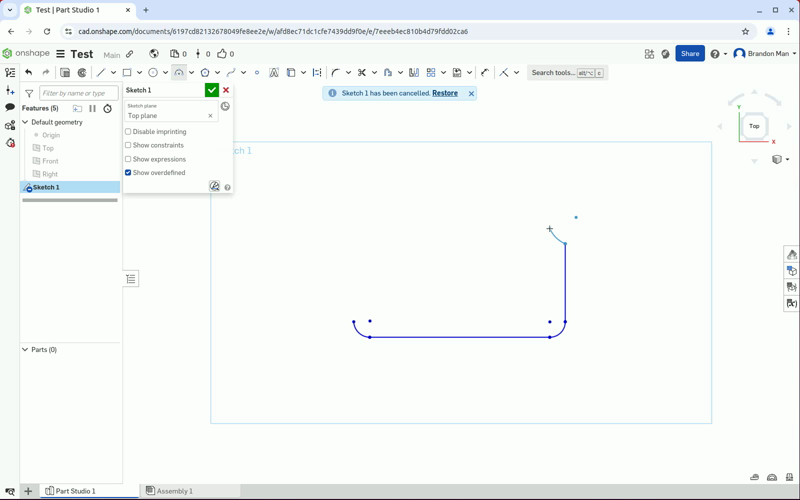
click(549, 228)
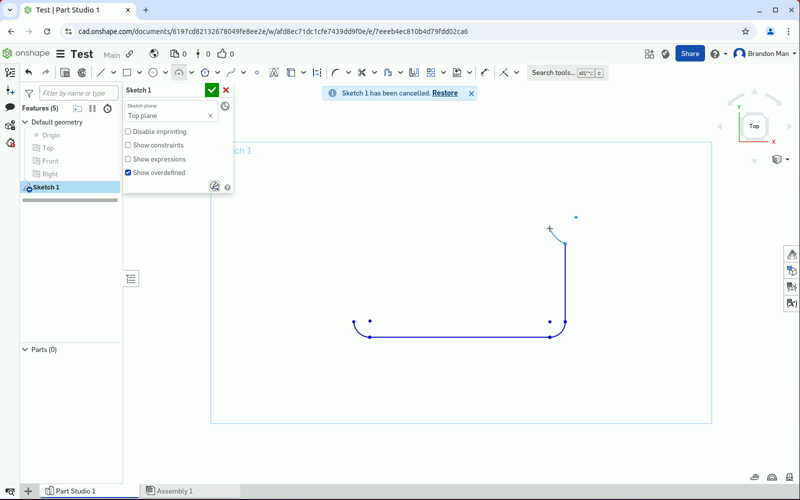
mouse_move(560, 232)
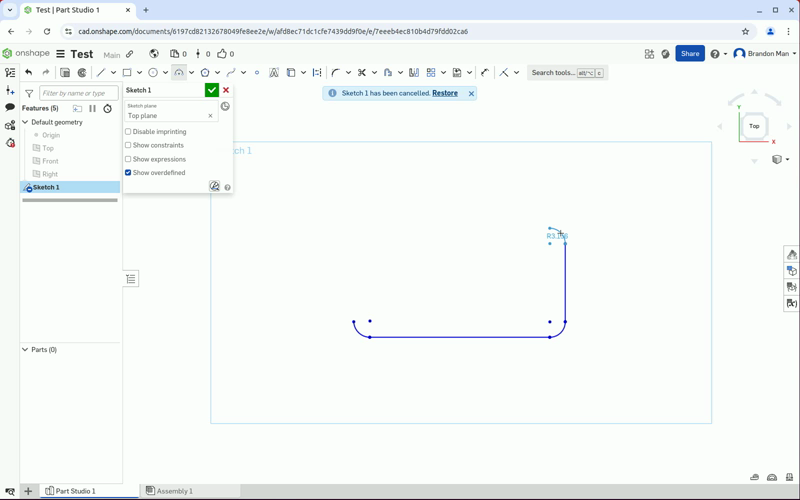
click(560, 232)
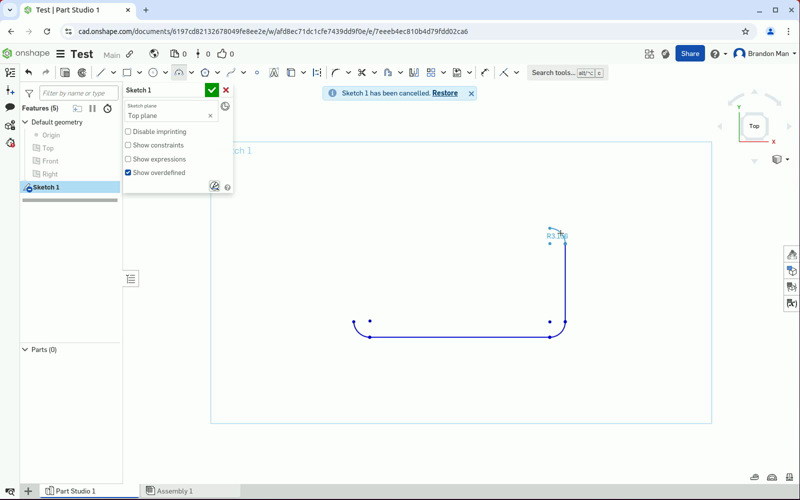
key_up(shift)
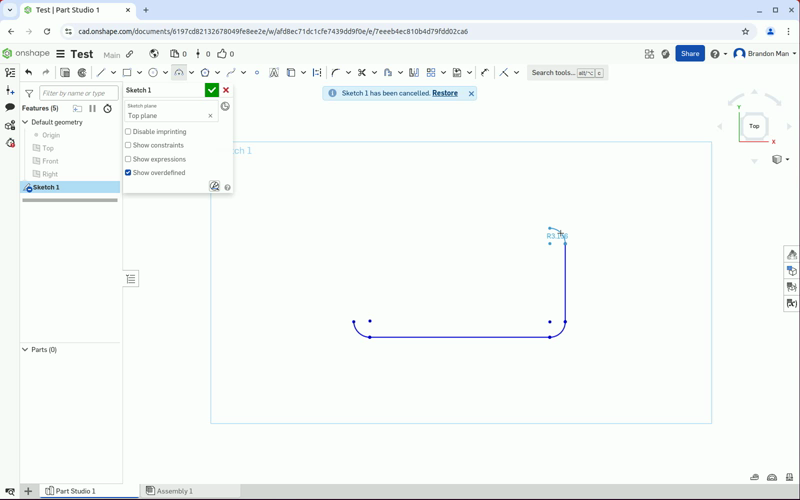
key(esc)
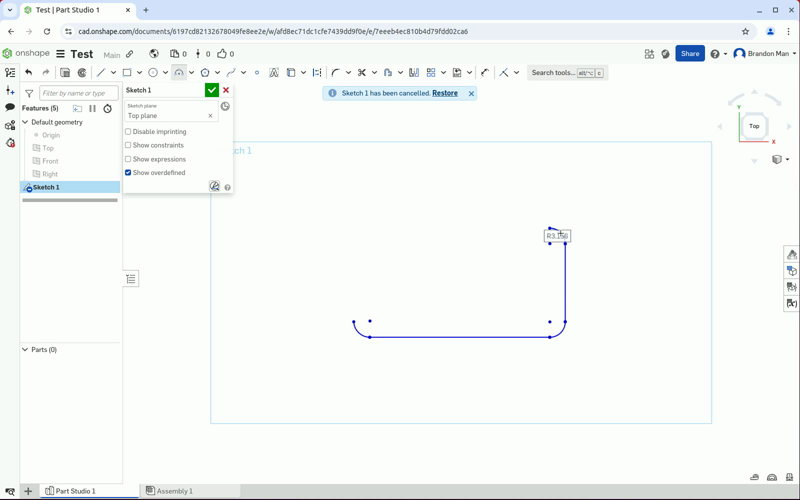
key(l)
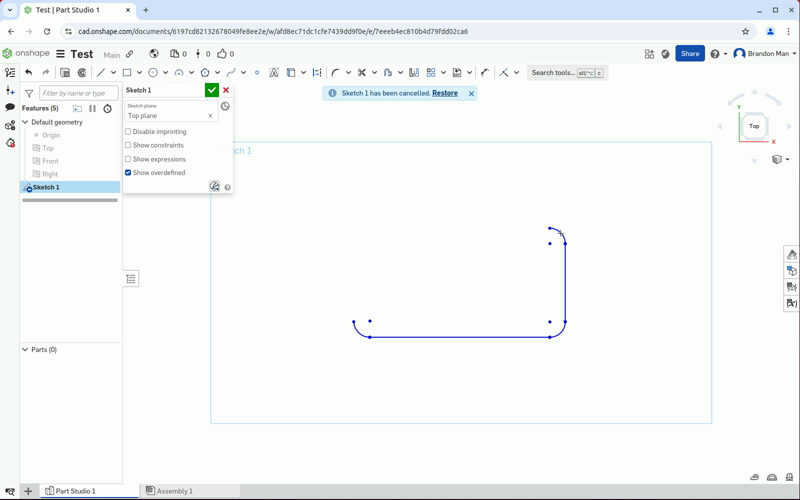
mouse_move(549, 228)
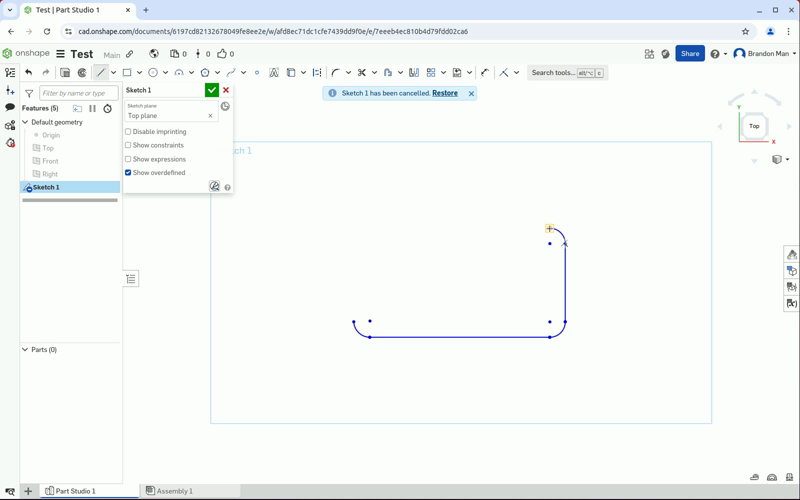
click(549, 228)
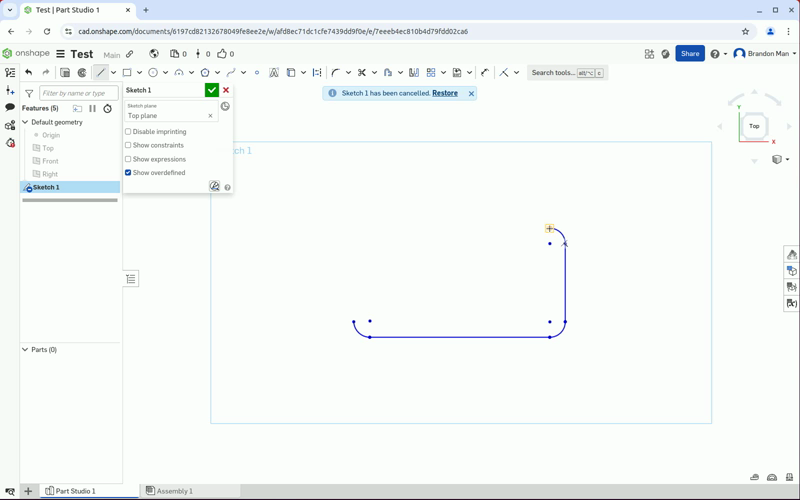
key_down(shift)
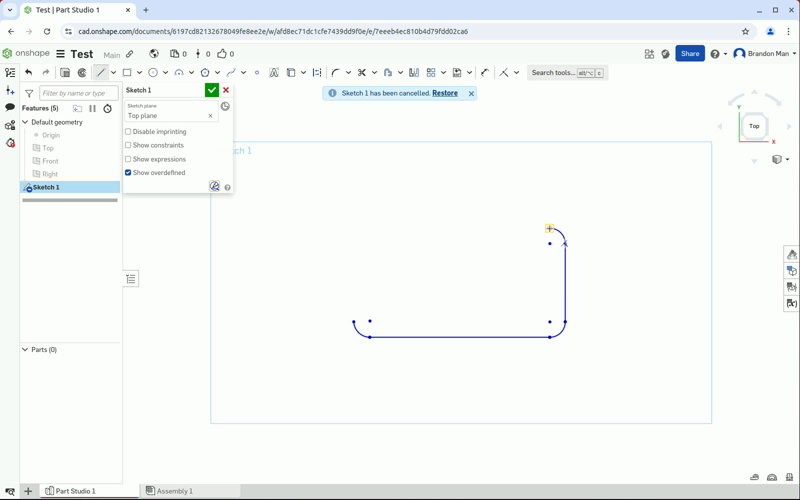
mouse_move(369, 228)
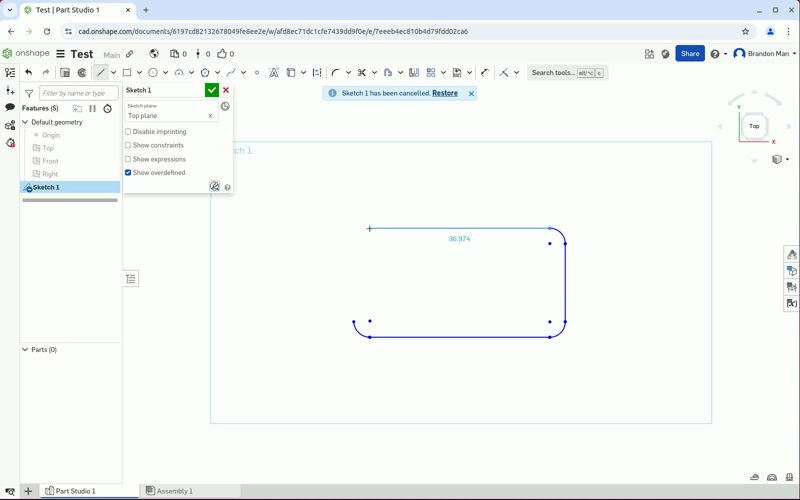
click(369, 228)
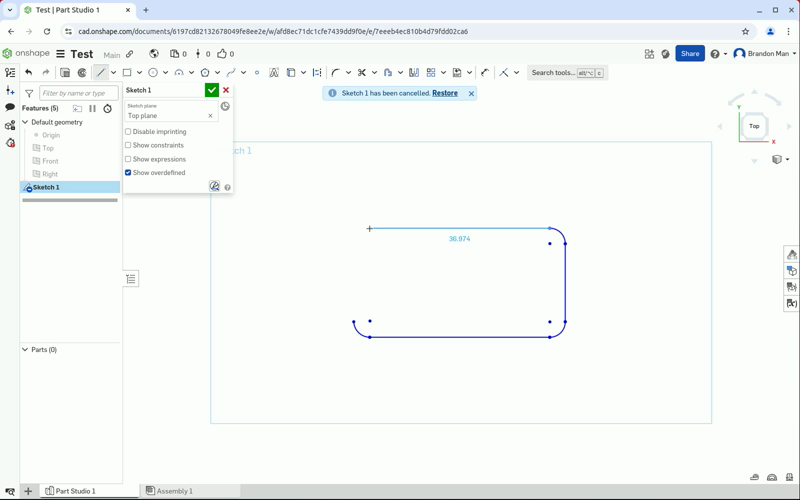
key_up(shift)
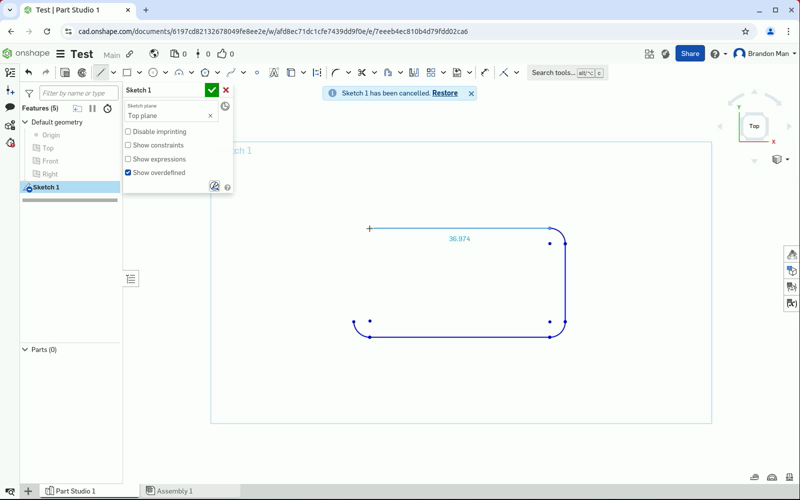
key(esc)
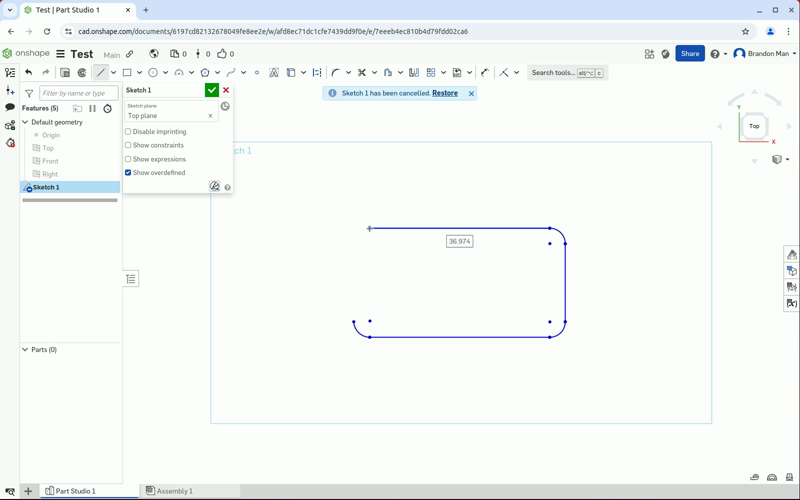
key(a)
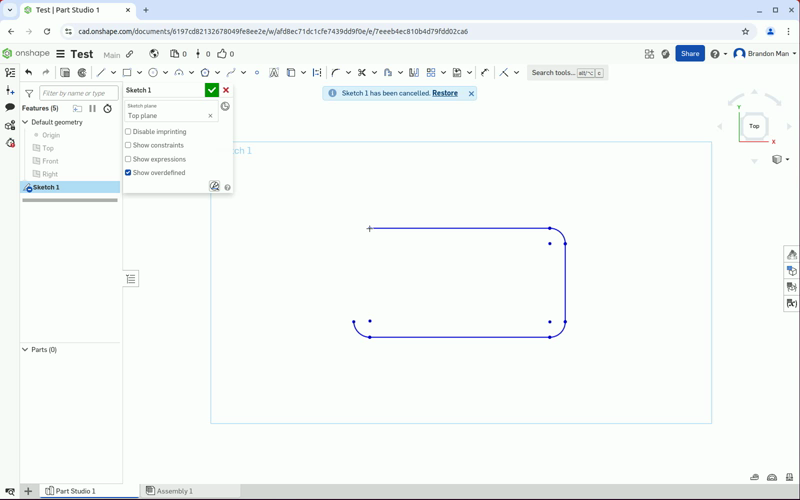
mouse_move(369, 228)
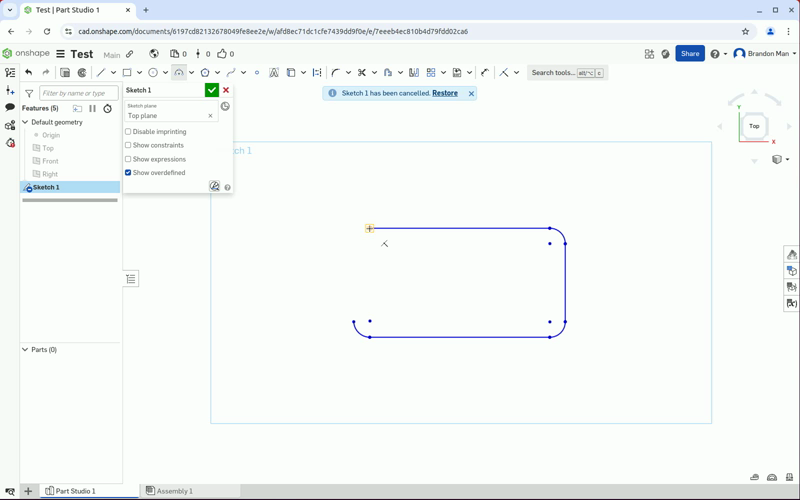
click(369, 228)
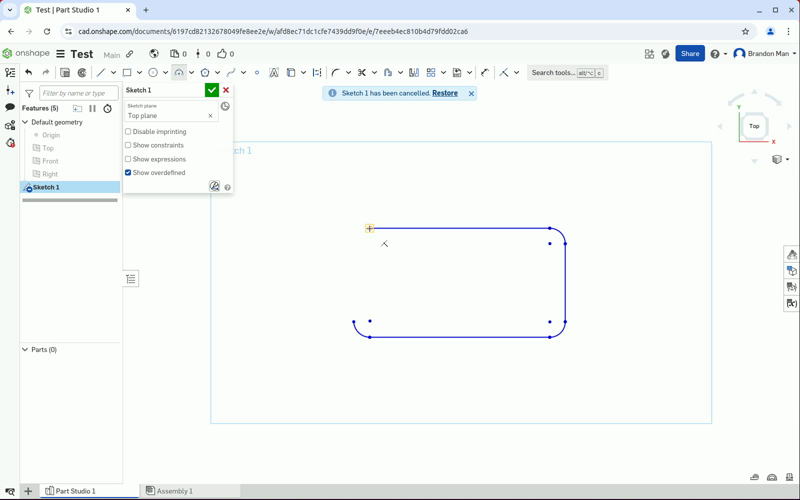
key_down(shift)
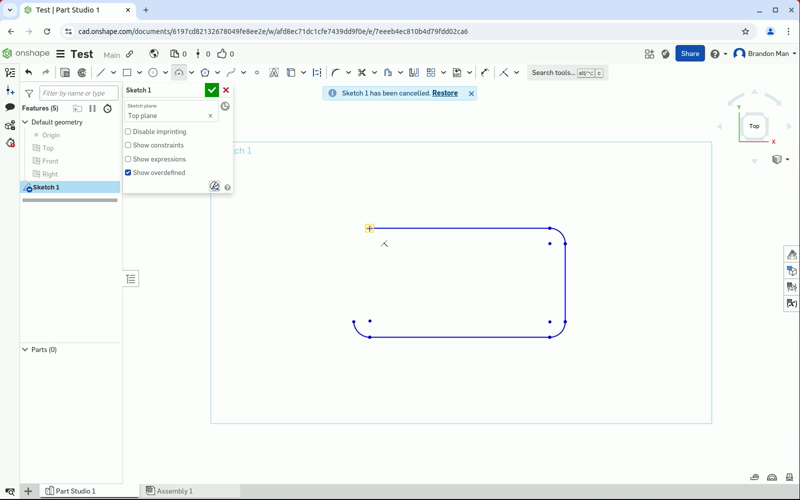
mouse_move(353, 243)
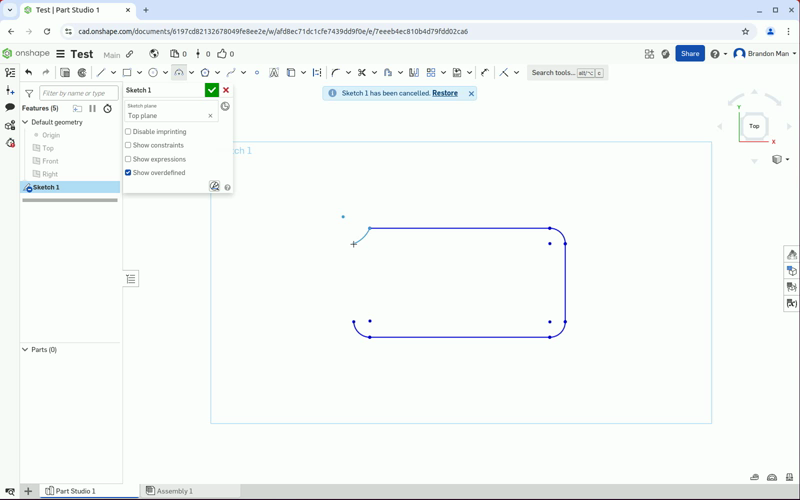
click(353, 243)
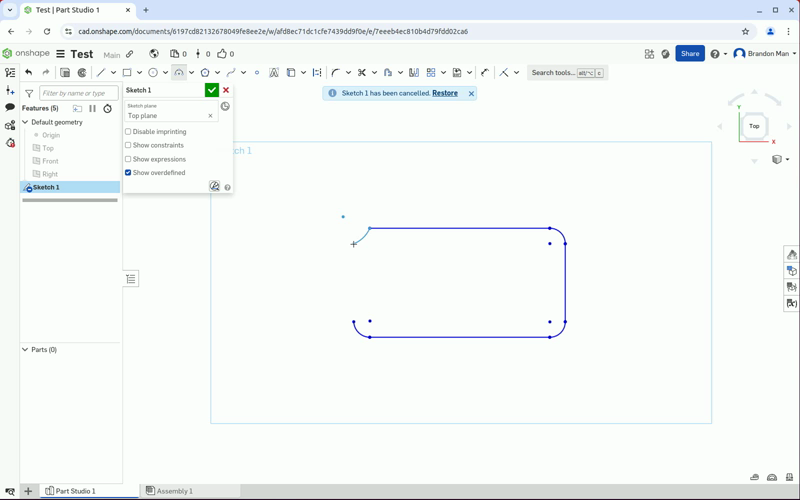
mouse_move(358, 232)
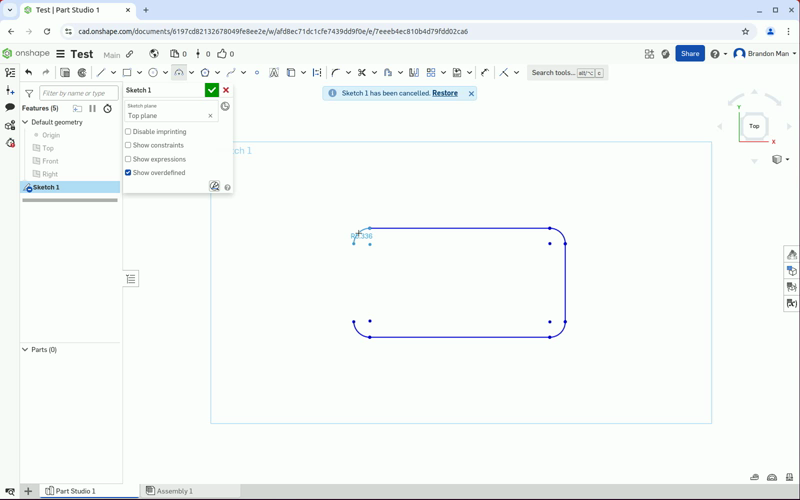
click(358, 232)
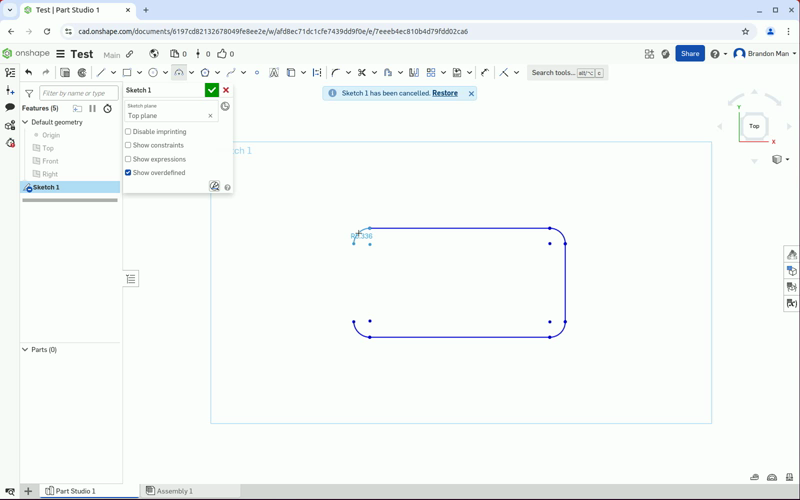
key_up(shift)
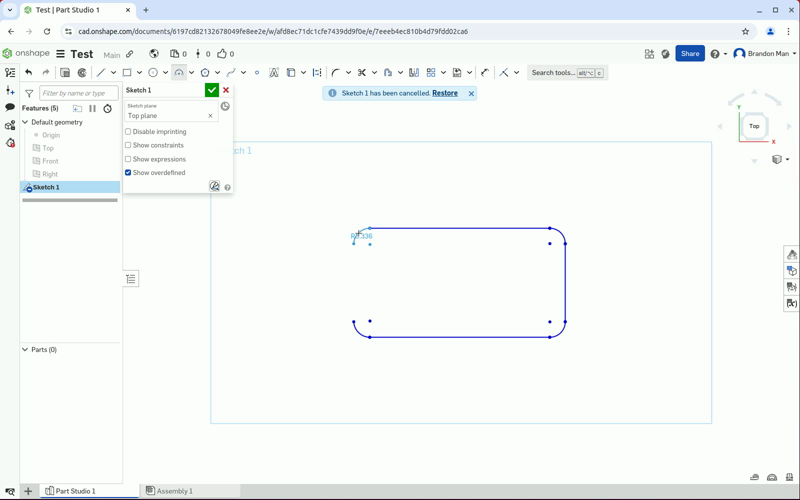
key(esc)
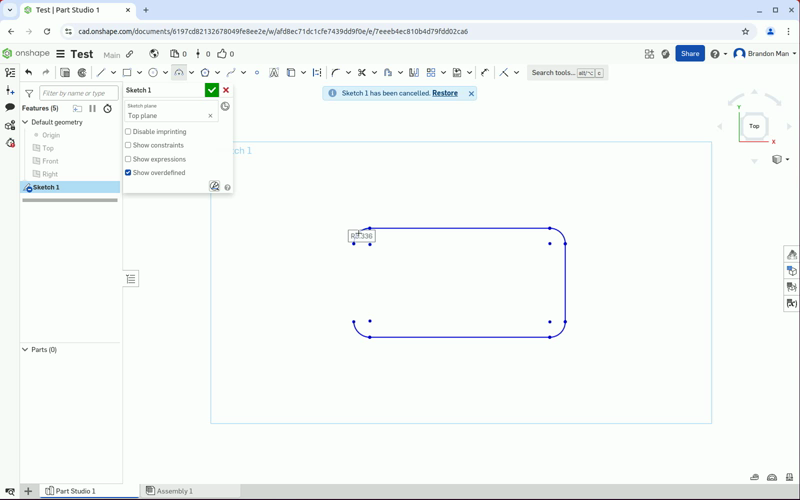
key(l)
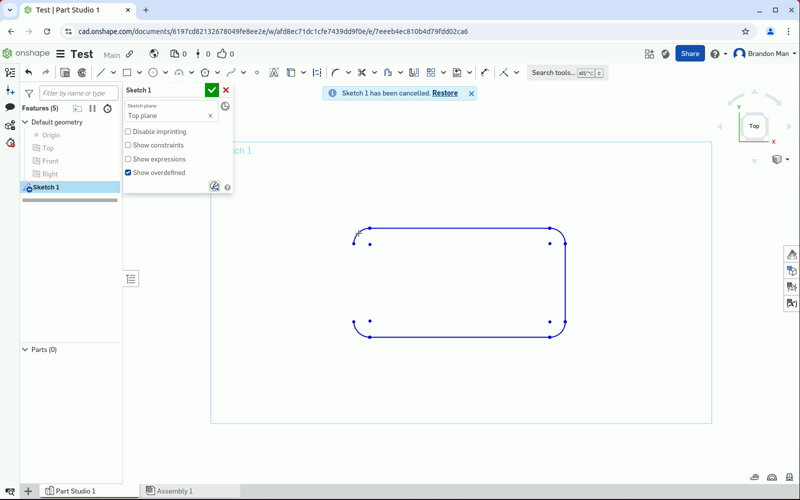
mouse_move(353, 243)
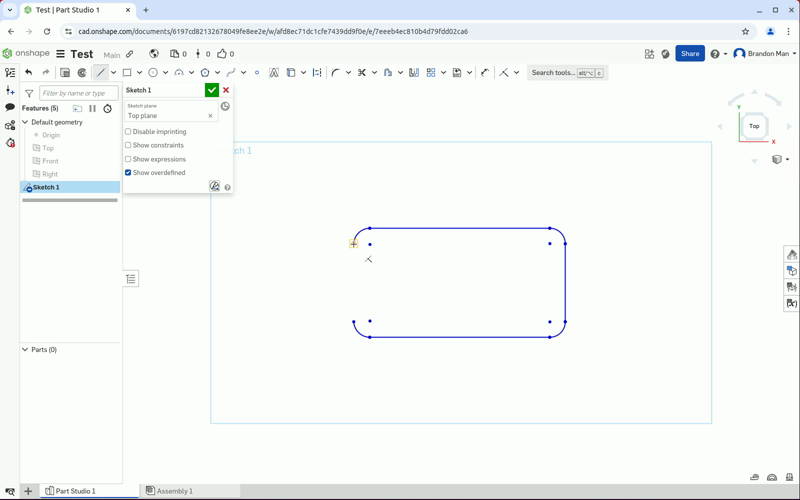
click(353, 243)
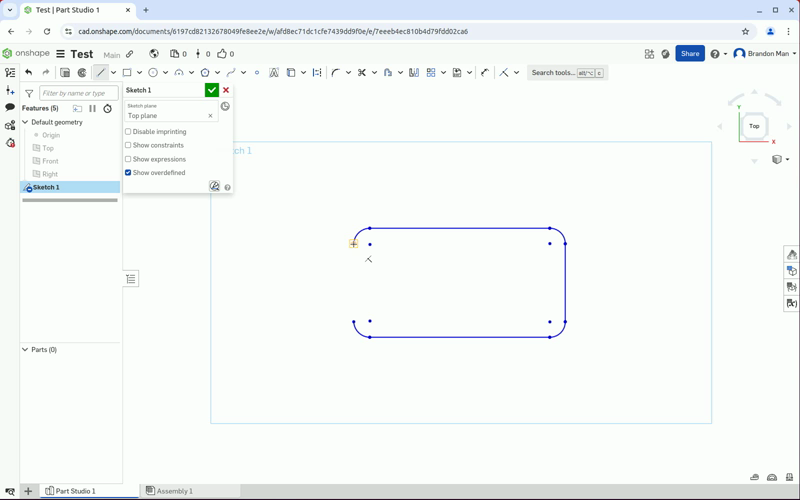
key_down(shift)
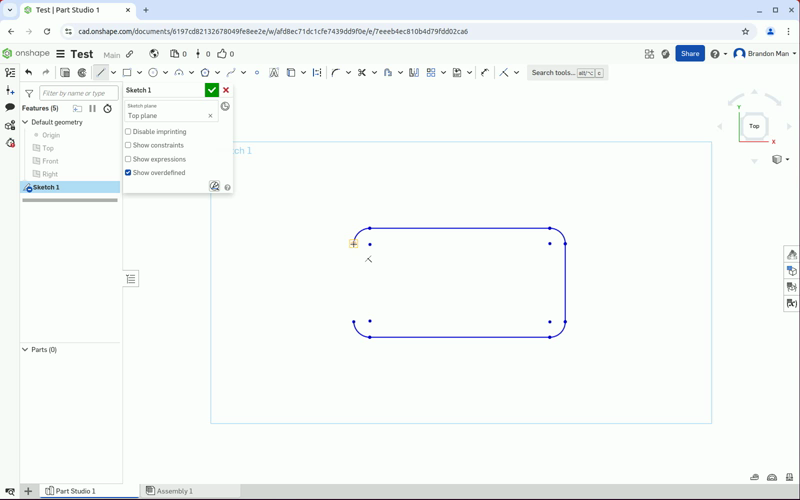
mouse_move(353, 321)
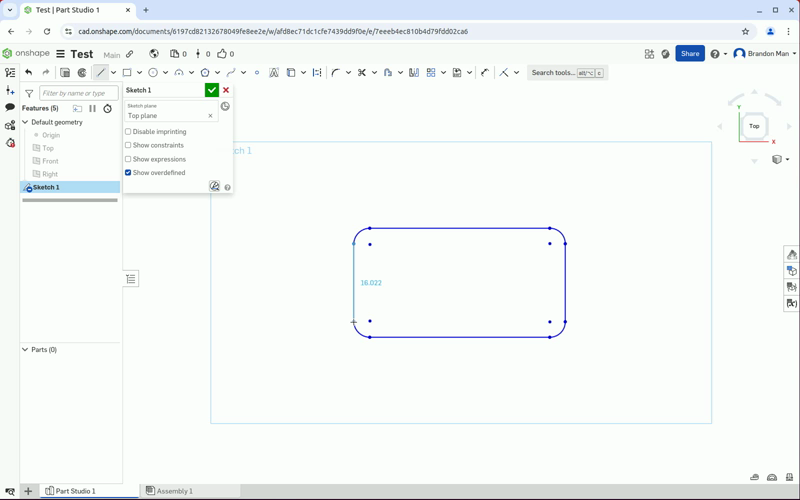
key_up(shift)
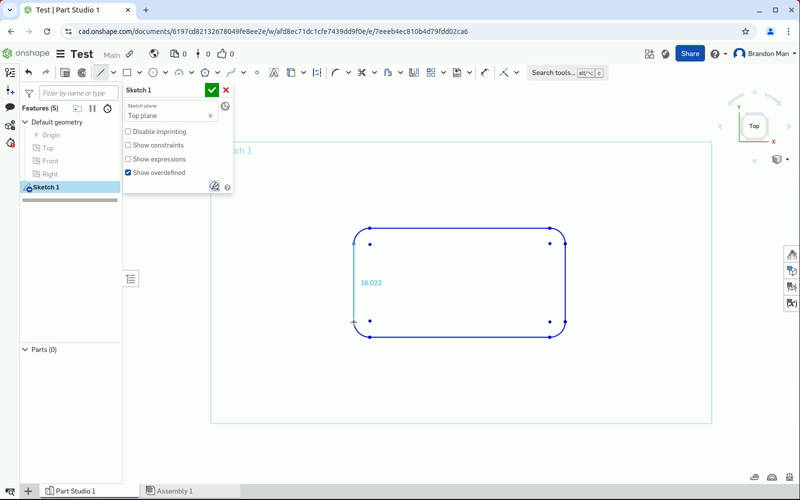
click(353, 321)
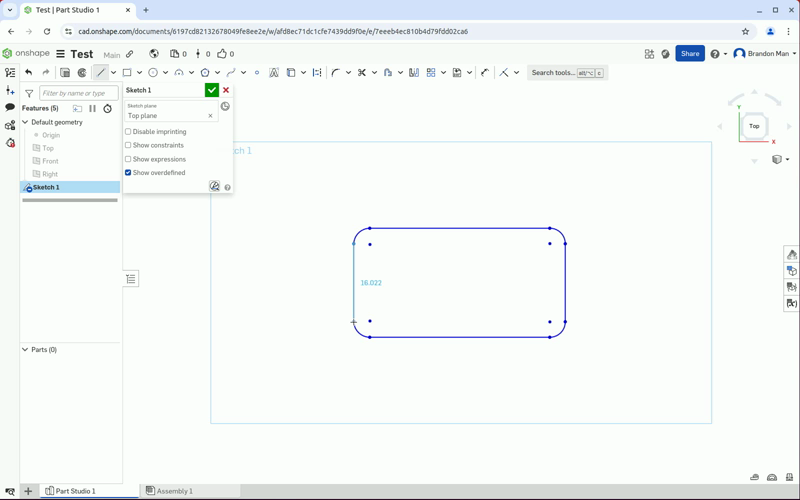
key(esc)
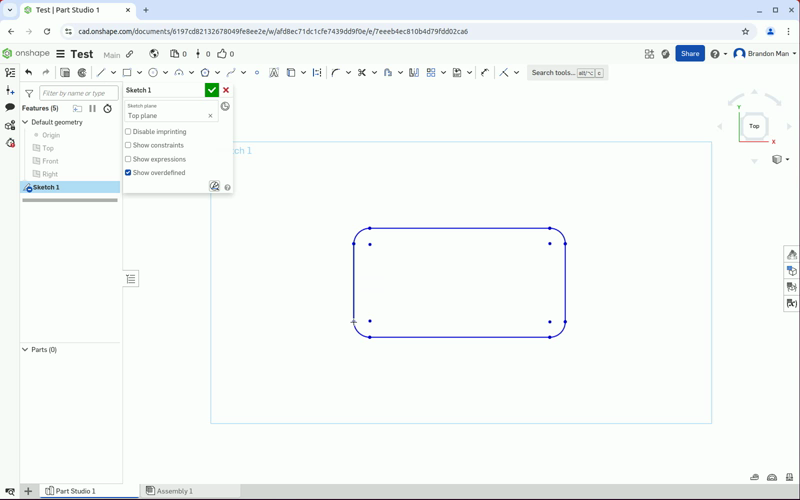
mouse_move(506, 270)
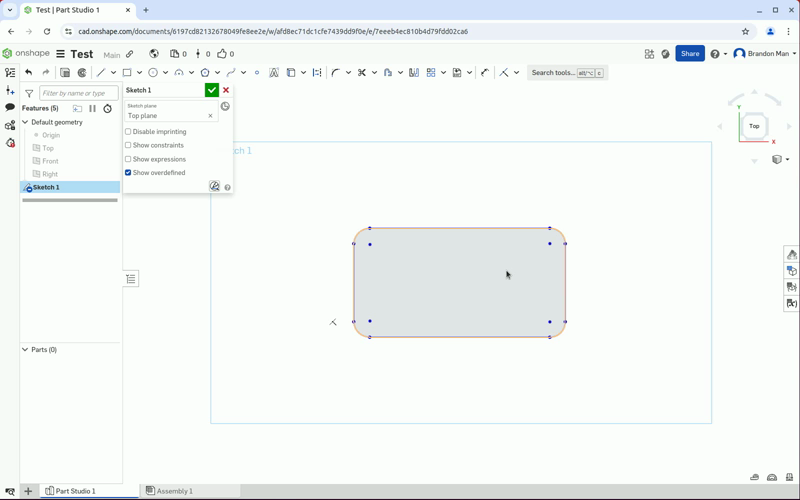
click(506, 270)
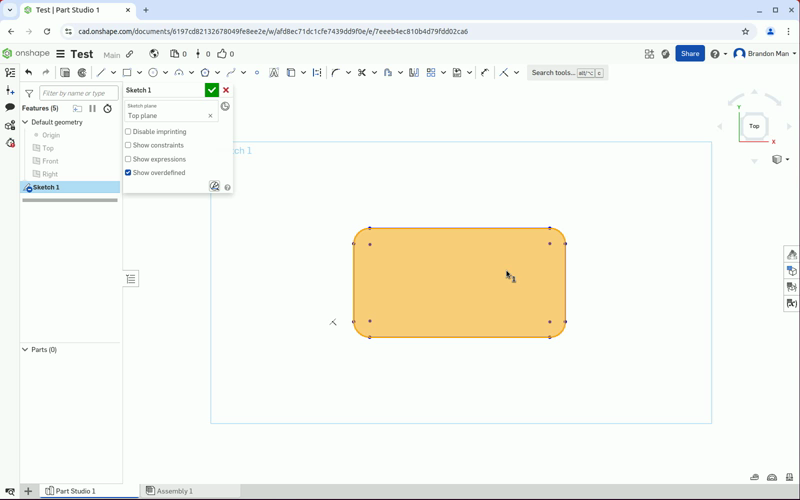
mouse_move(73, 352)
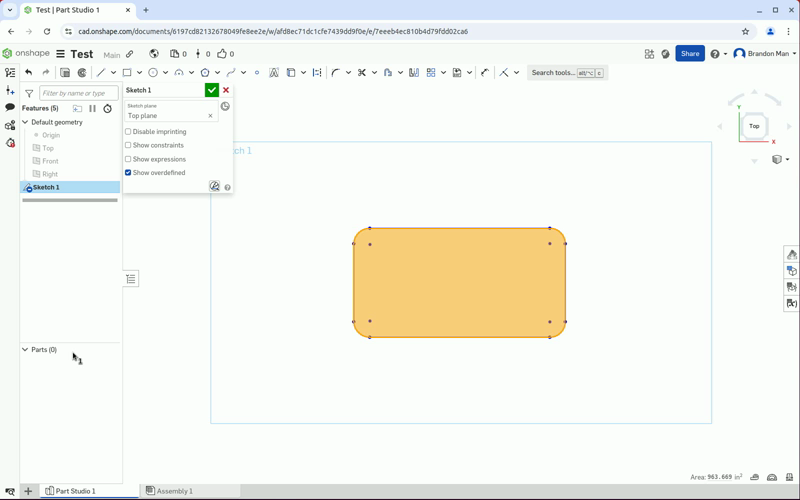
key(shift+y)
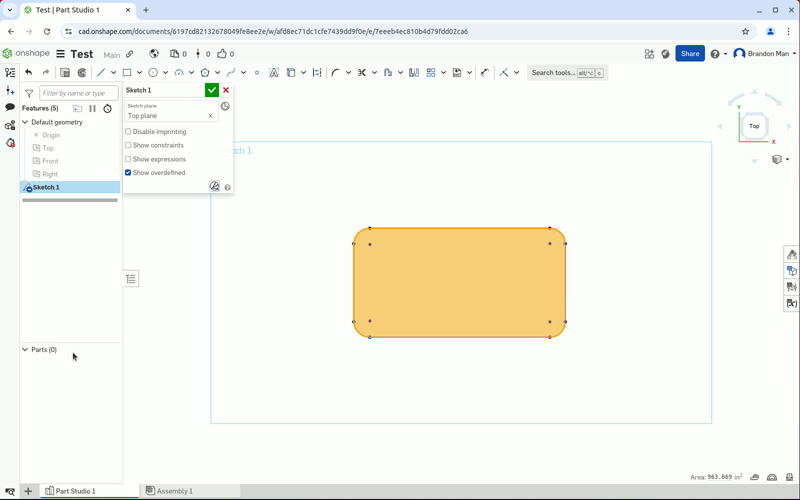
key(shift+e)
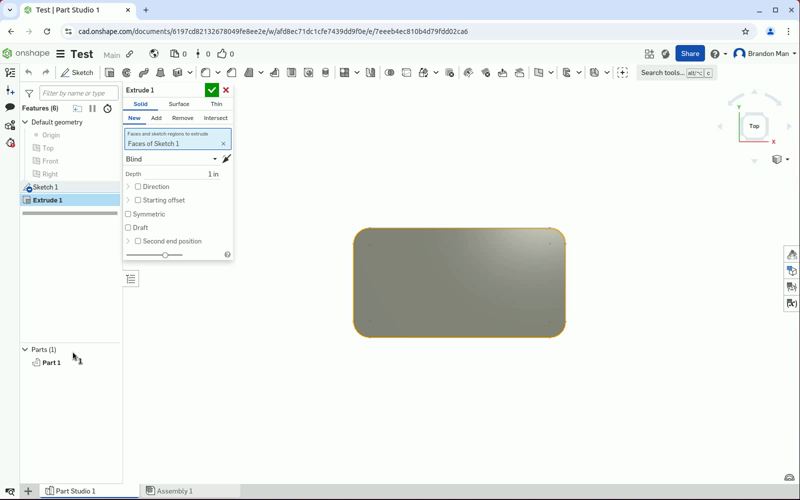
mouse_move(143, 106)
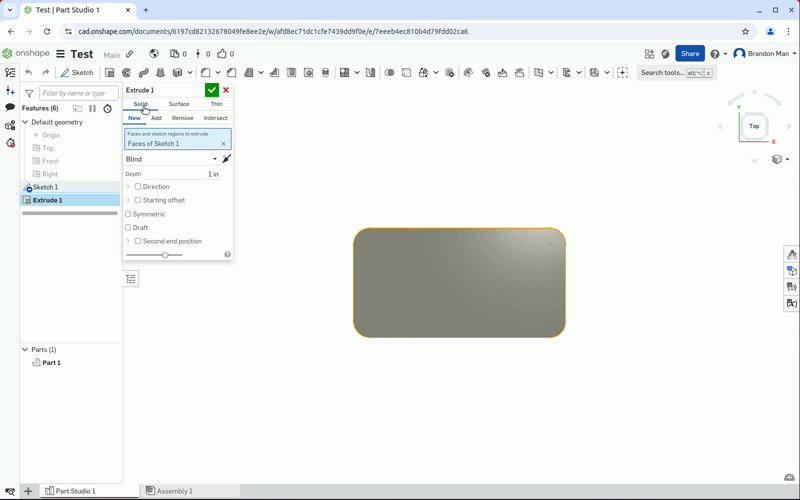
click(143, 106)
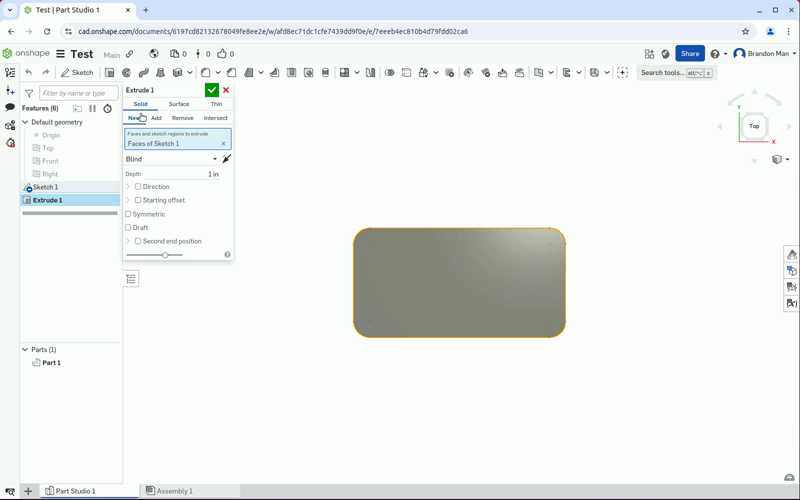
mouse_move(137, 120)
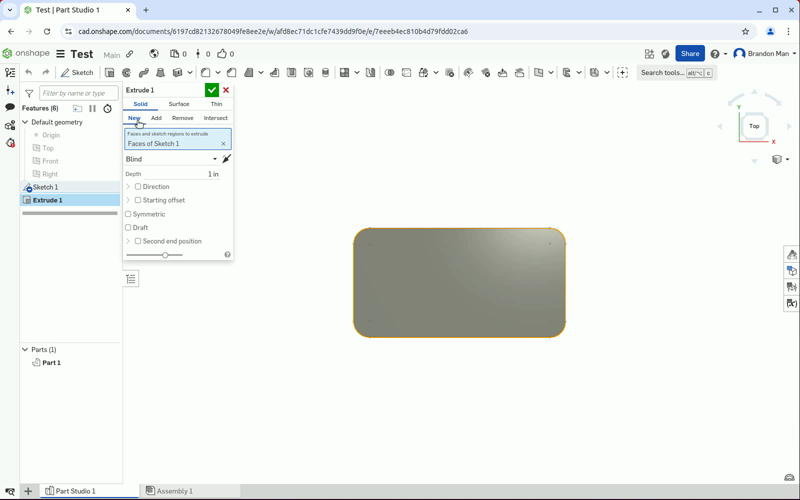
click(137, 120)
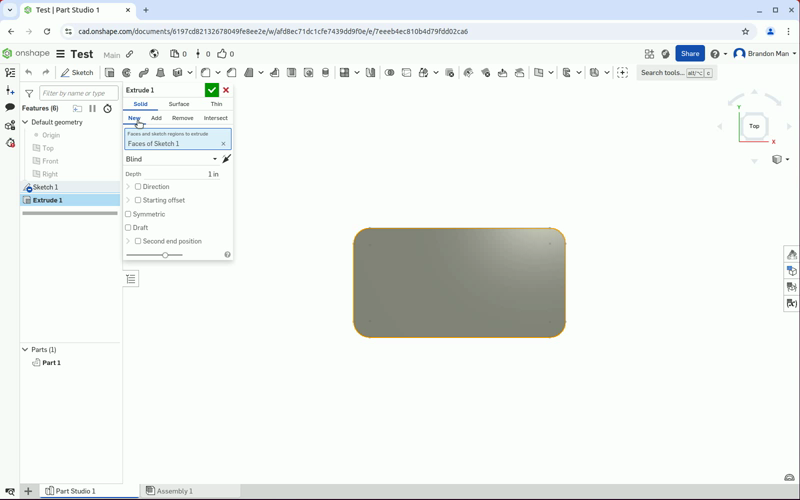
key(tab, 4)
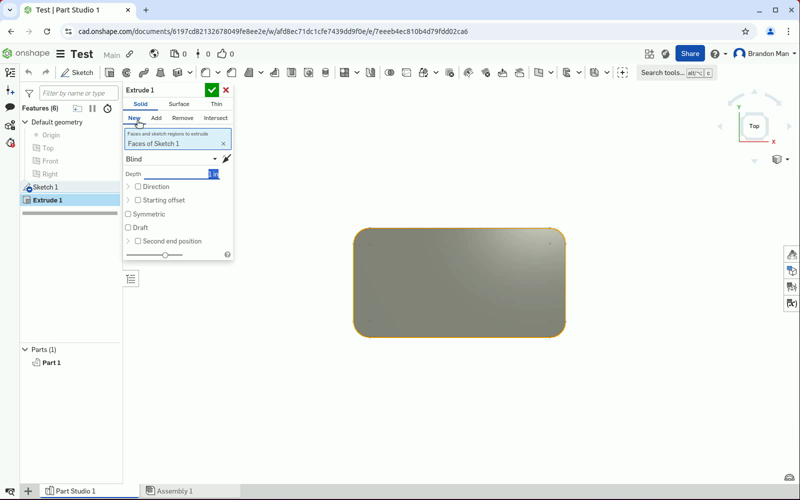
text(0.722)
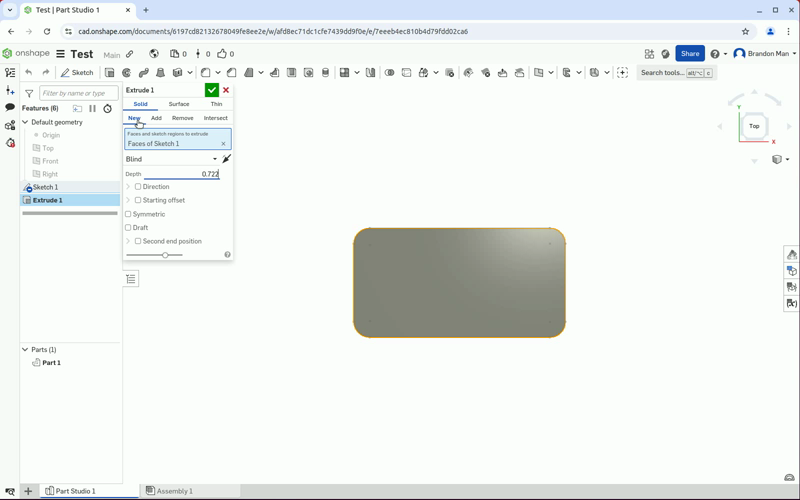
key(enter)
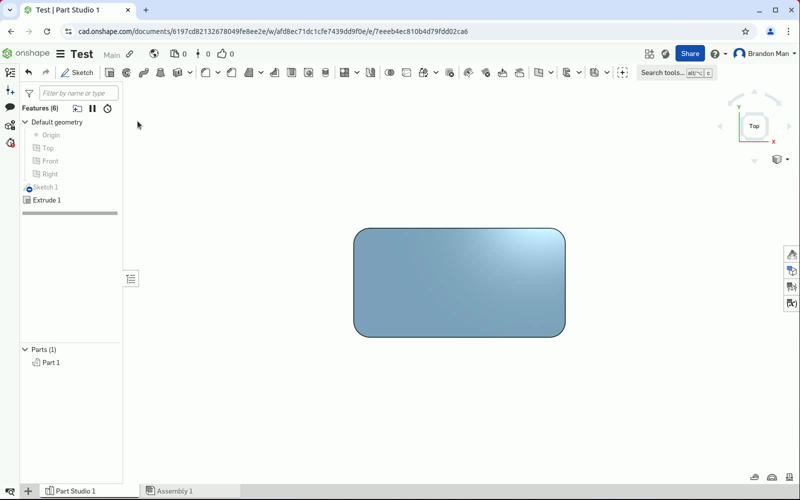
key(shift+h)
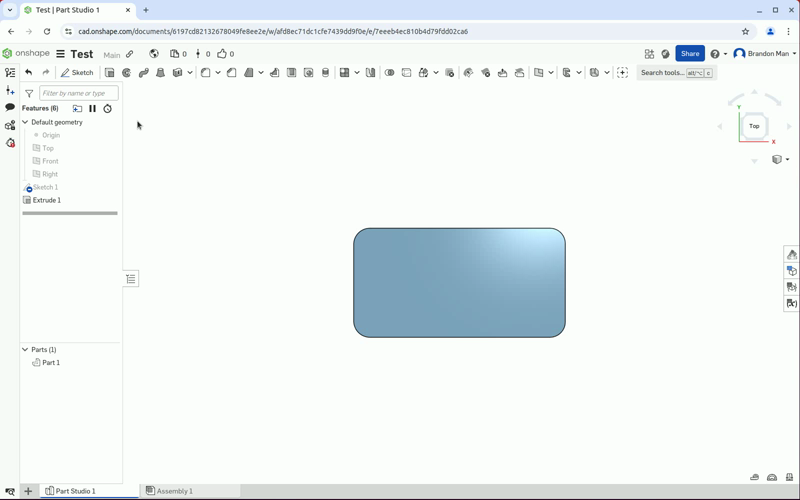
key(shift+h)
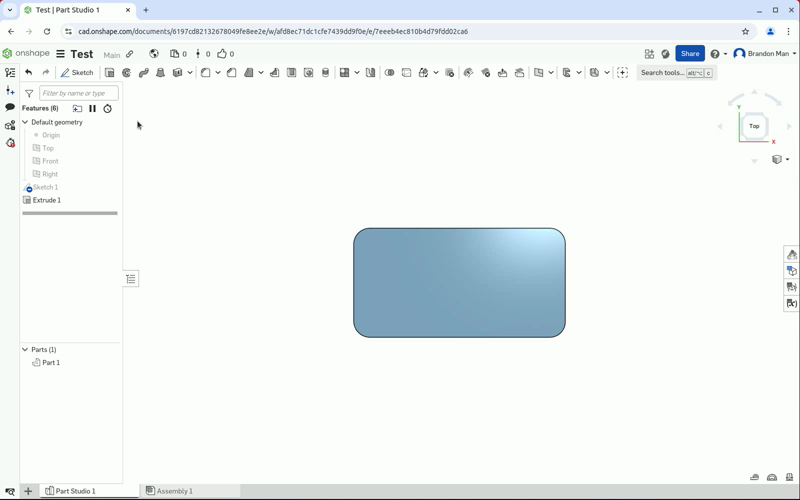
mouse_move(73, 189)
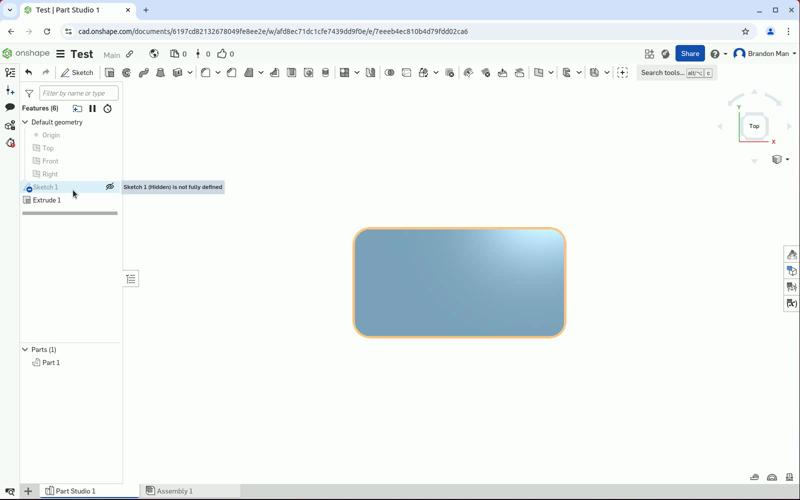
click(73, 189)
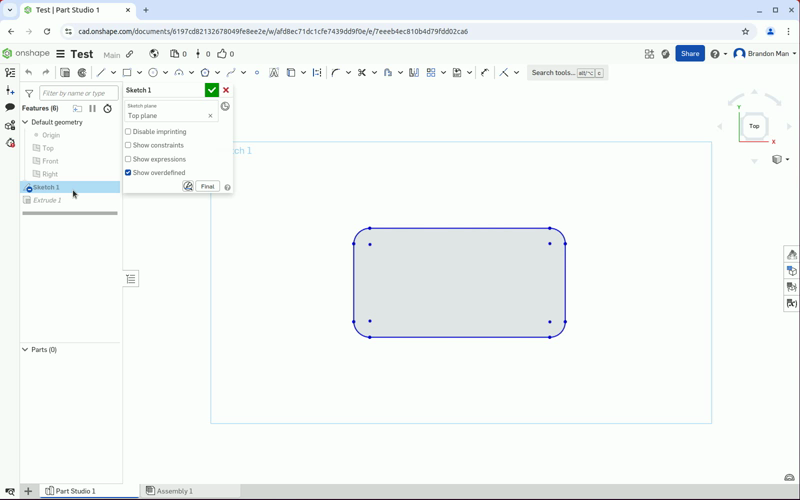
mouse_move(229, 92)
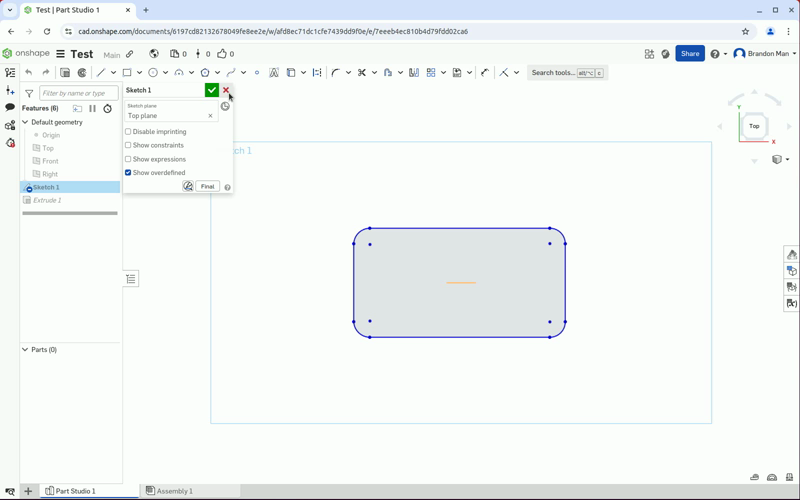
click(229, 92)
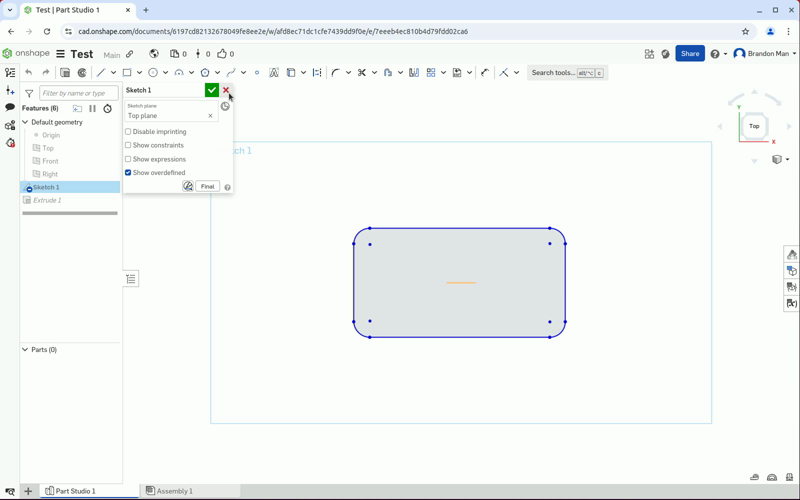
key(shift+s)
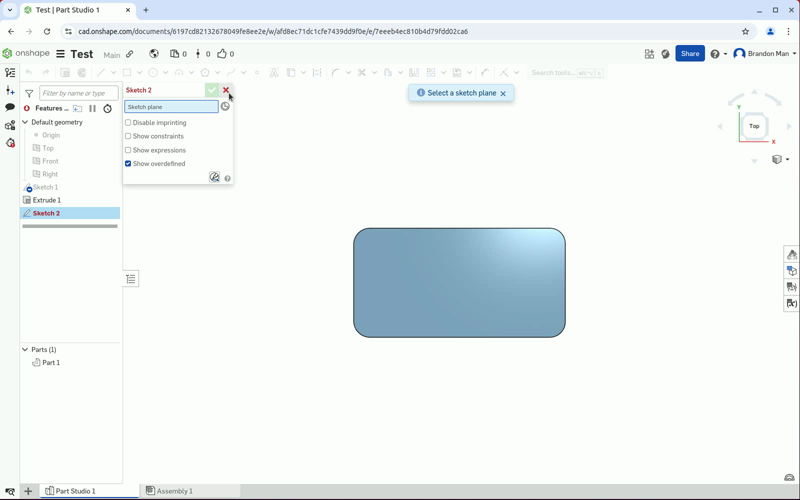
mouse_move(73, 150)
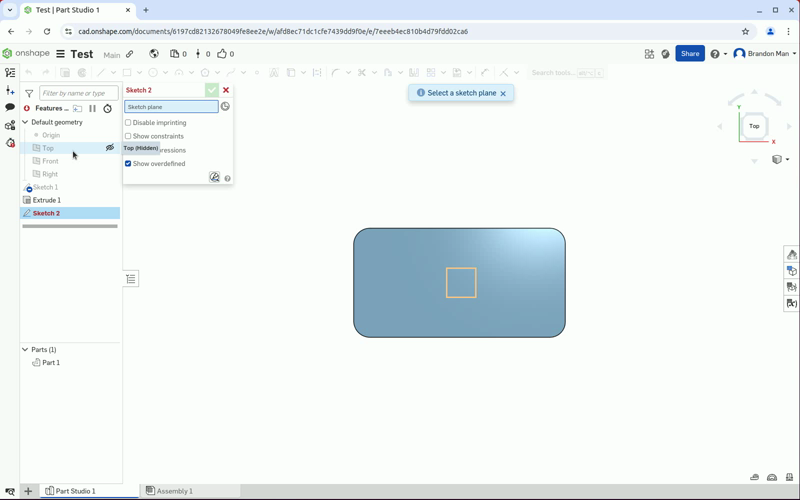
click(73, 150)
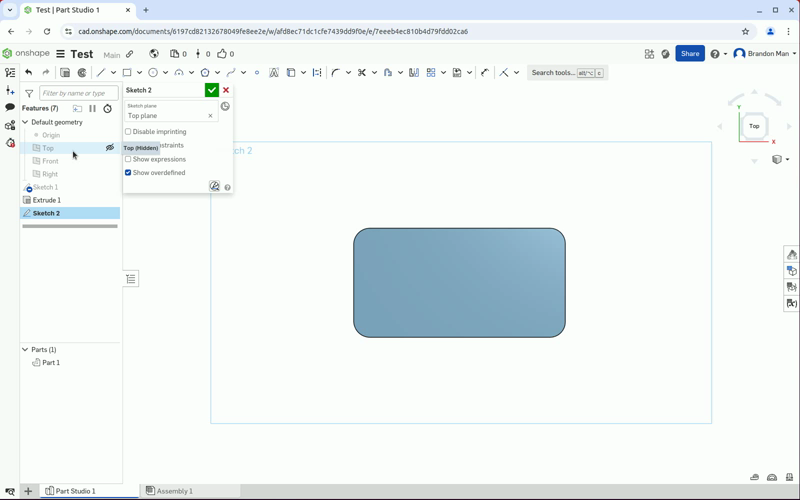
mouse_move(73, 352)
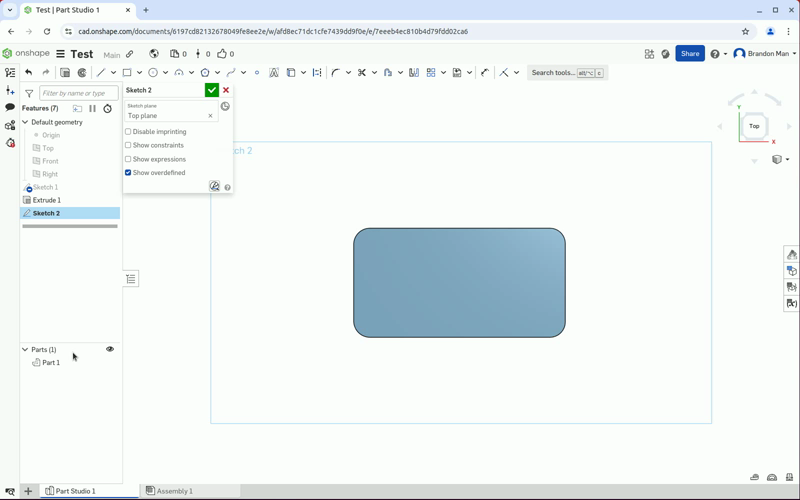
key(y)
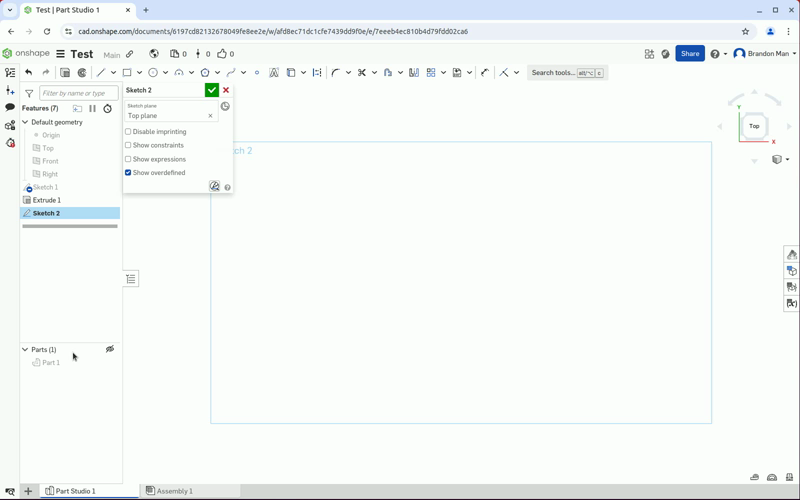
key(a)
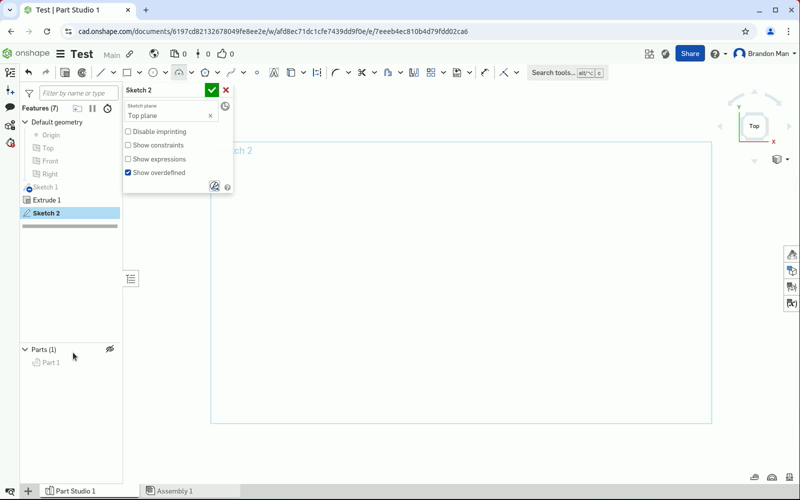
key_down(shift)
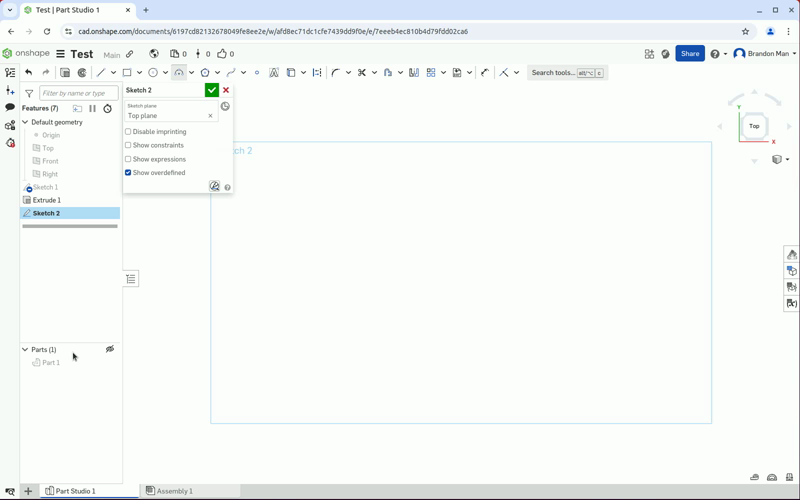
mouse_move(348, 321)
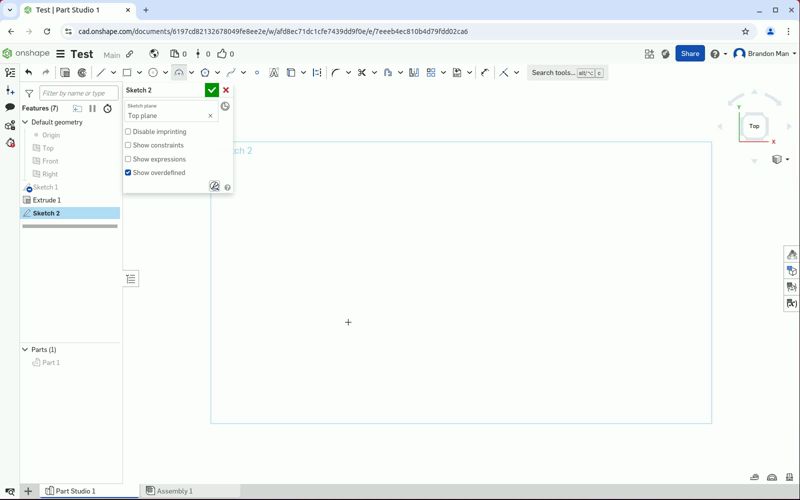
click(348, 321)
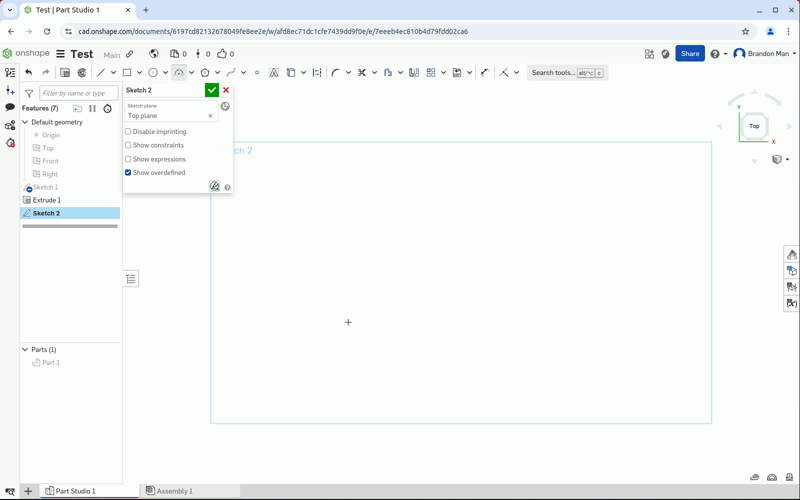
key_up(shift)
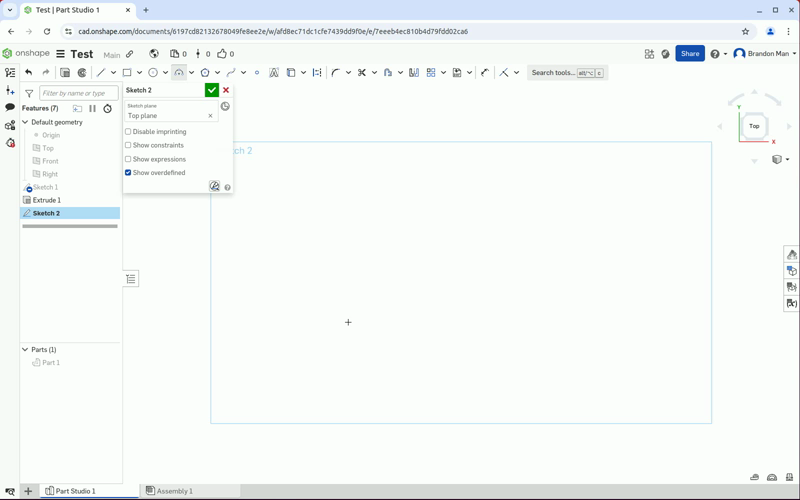
key_down(shift)
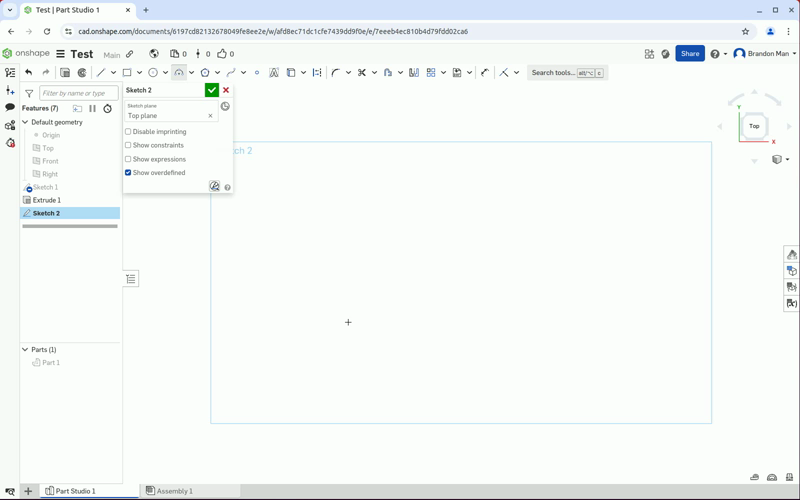
mouse_move(369, 342)
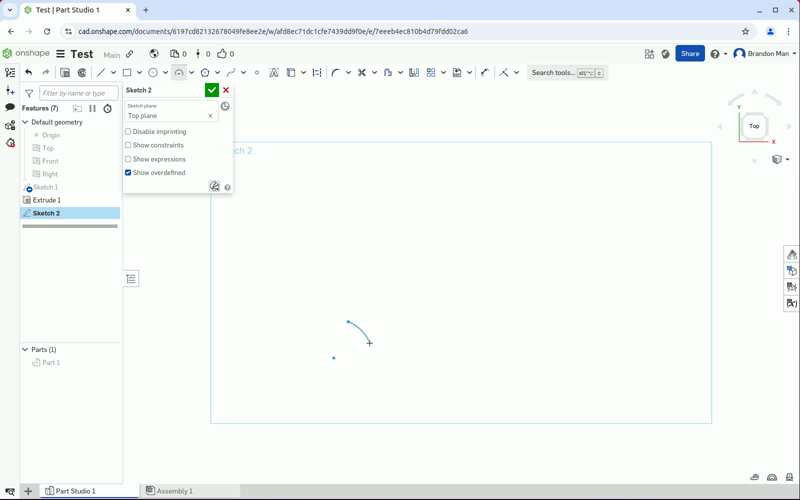
click(369, 342)
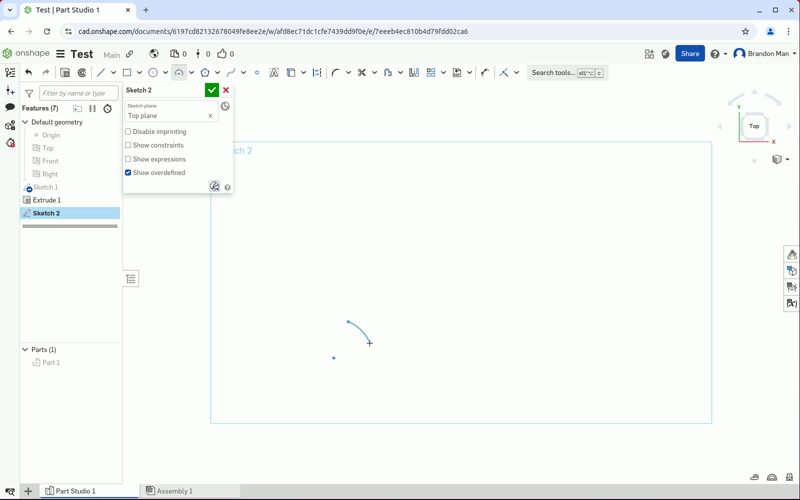
mouse_move(354, 336)
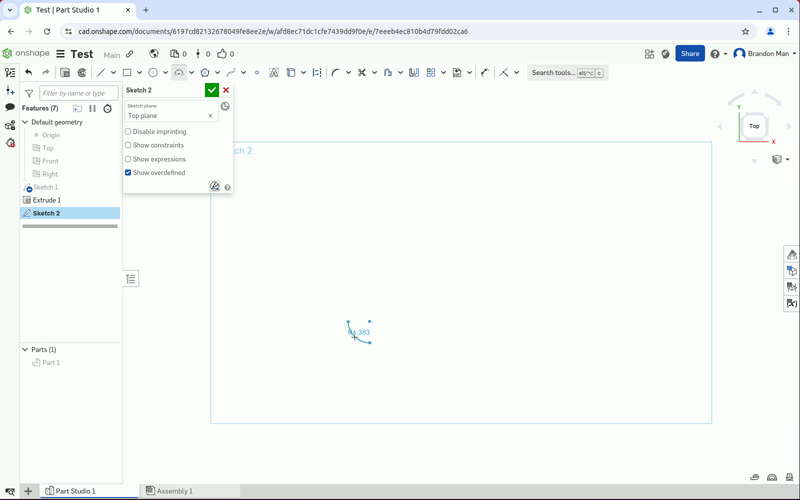
click(354, 336)
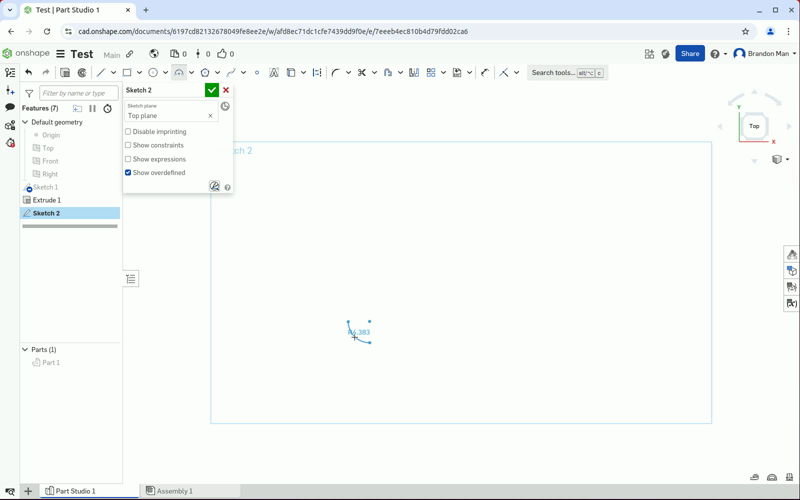
key_up(shift)
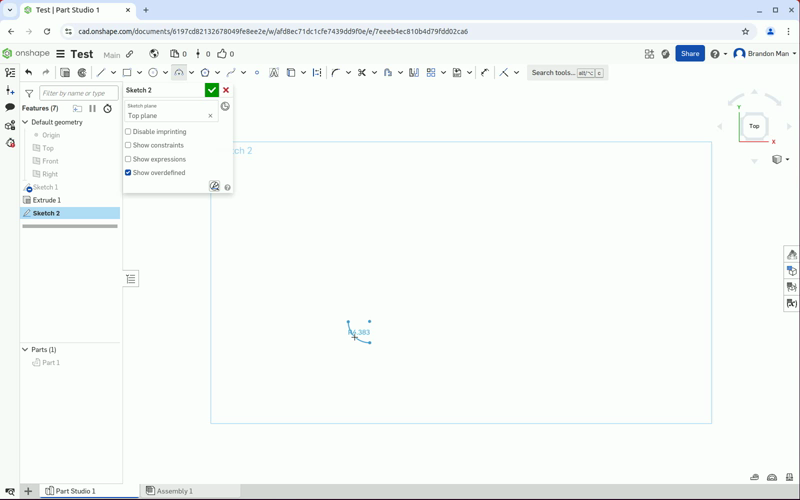
key(esc)
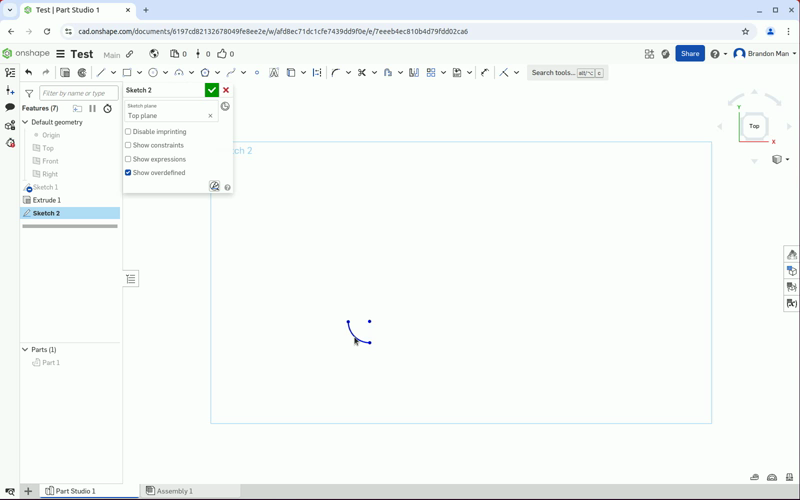
key(l)
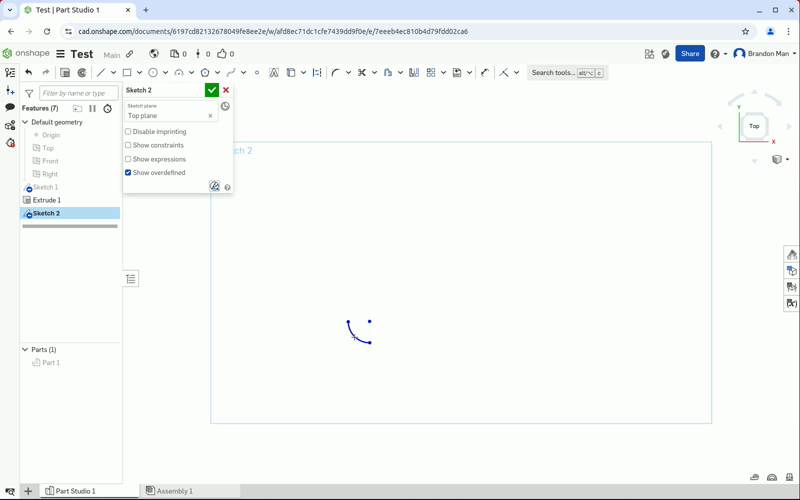
mouse_move(369, 342)
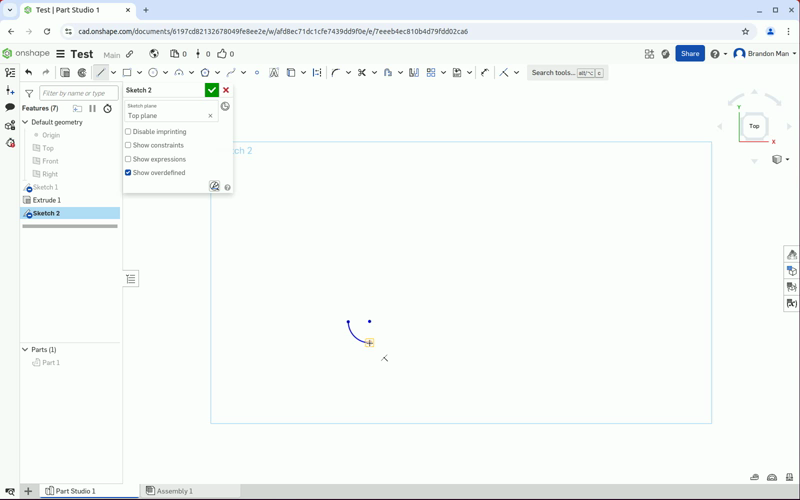
click(369, 342)
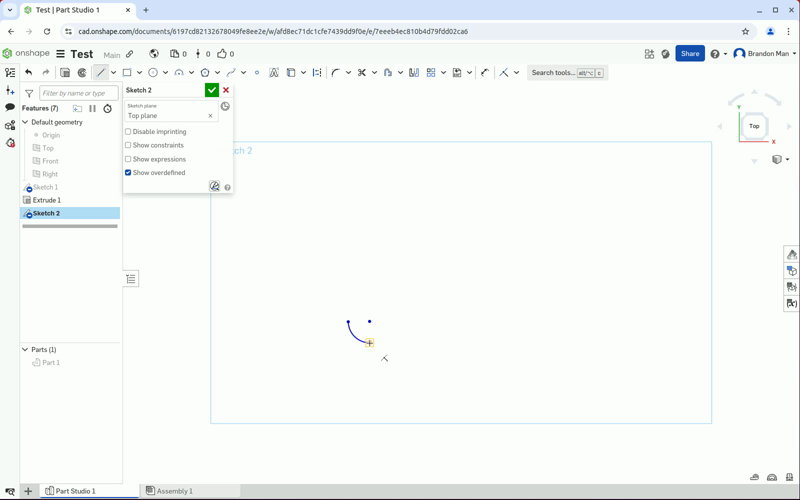
key_down(shift)
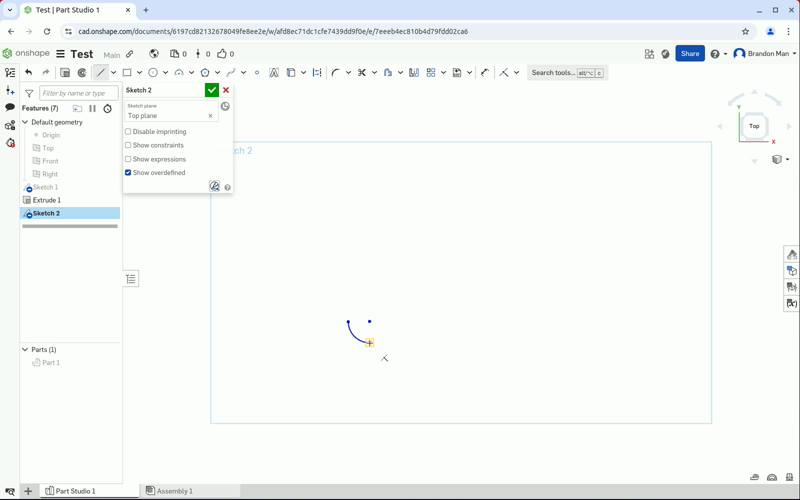
mouse_move(550, 342)
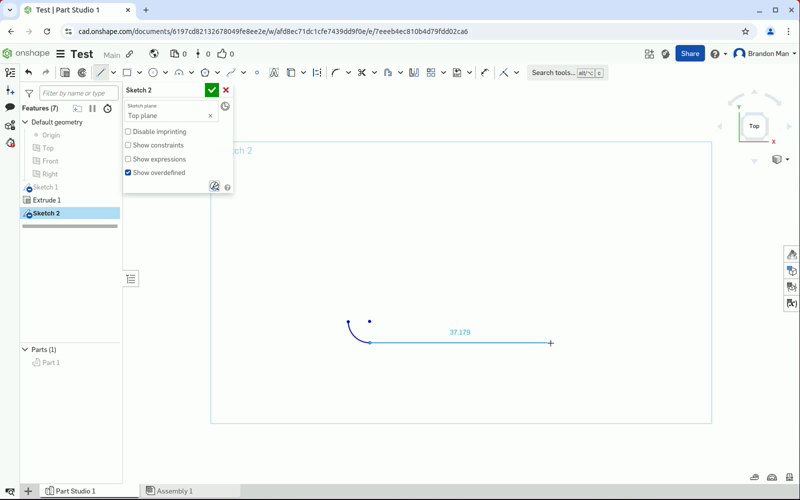
click(550, 342)
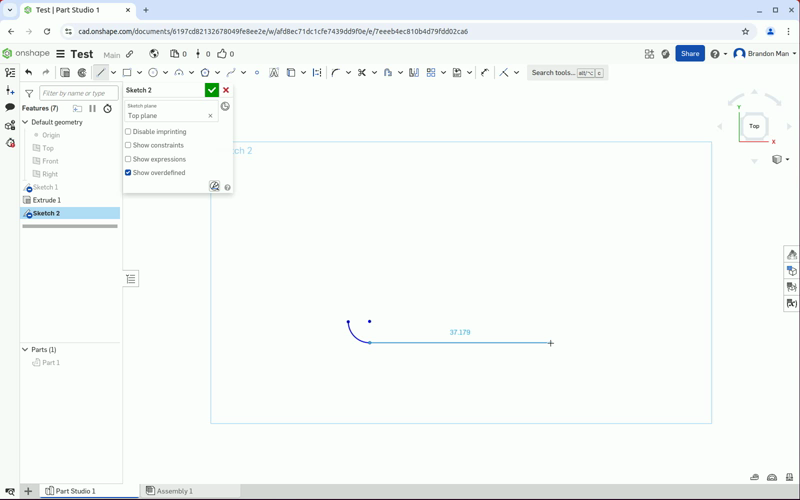
key_up(shift)
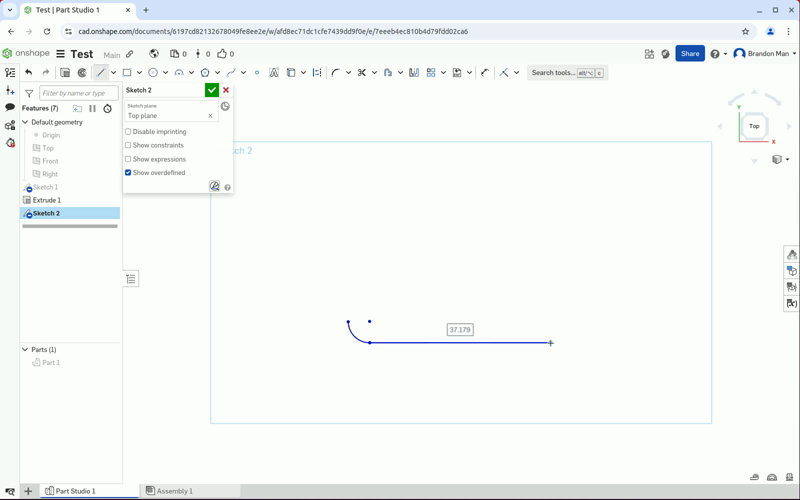
key(esc)
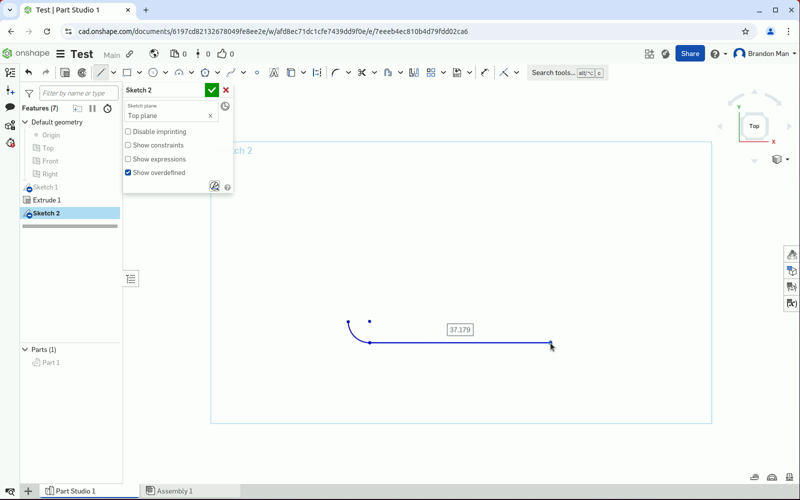
key(a)
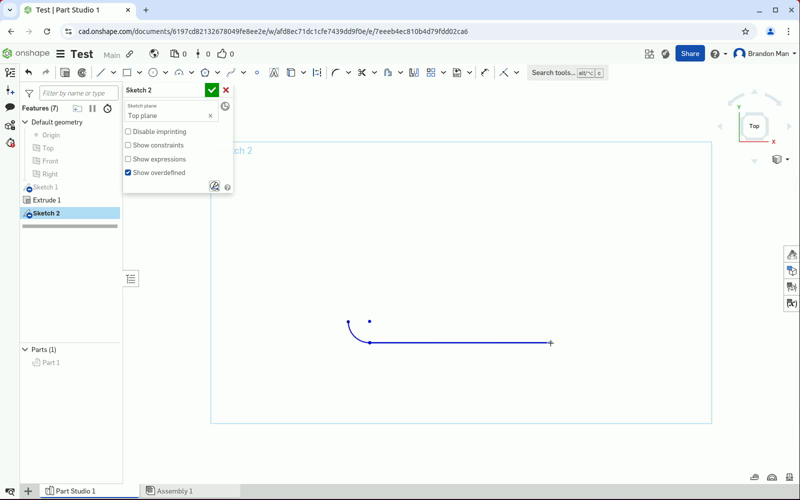
mouse_move(550, 342)
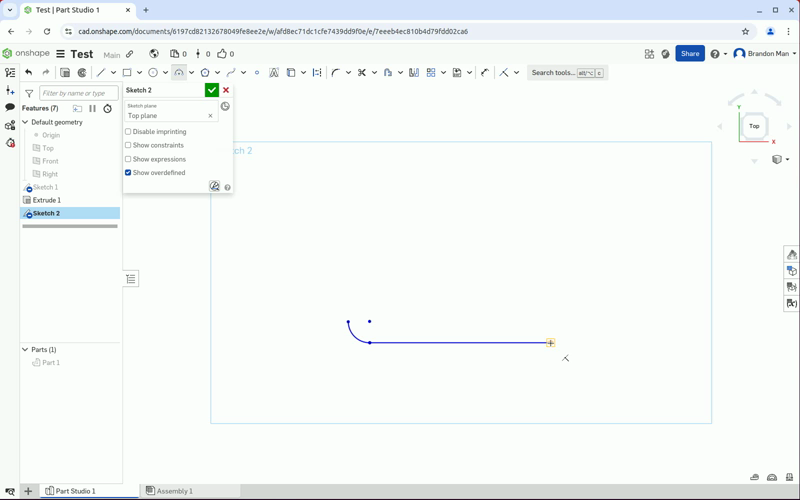
click(550, 342)
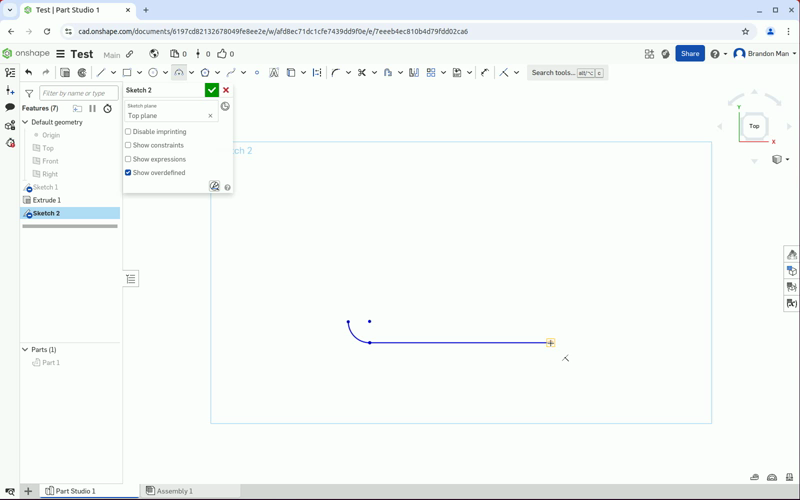
key_down(shift)
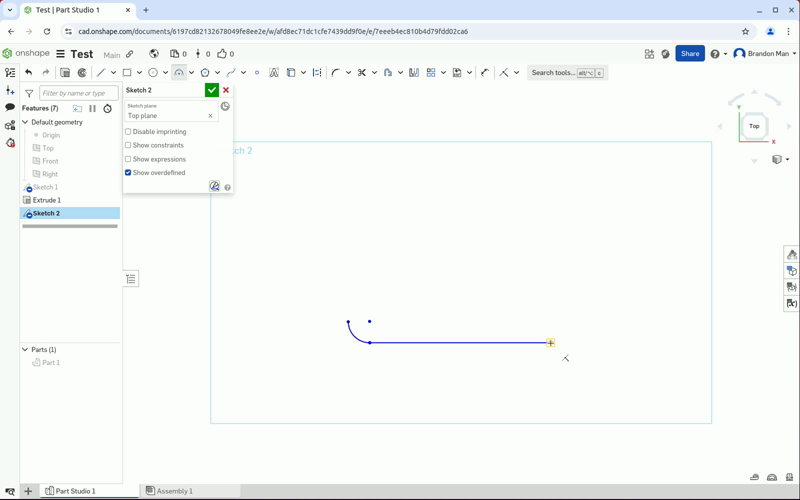
mouse_move(572, 321)
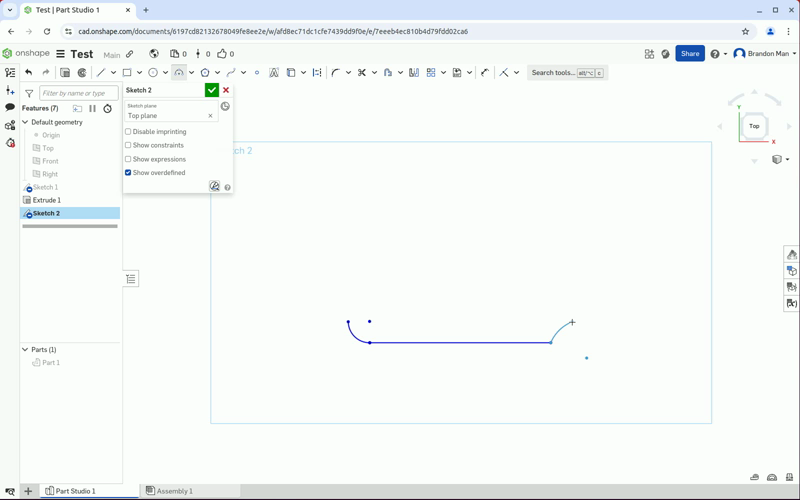
click(572, 321)
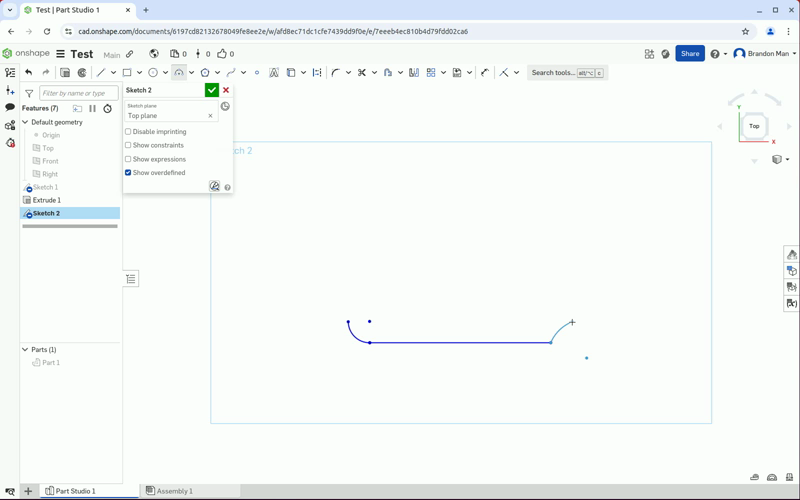
mouse_move(565, 336)
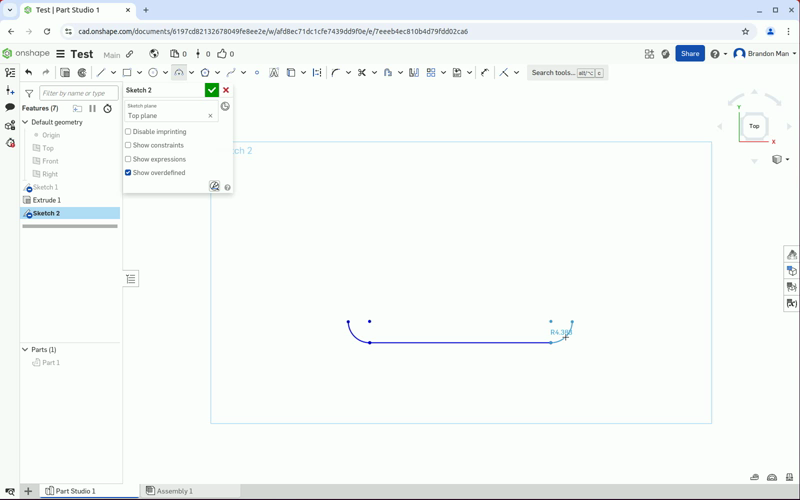
click(565, 336)
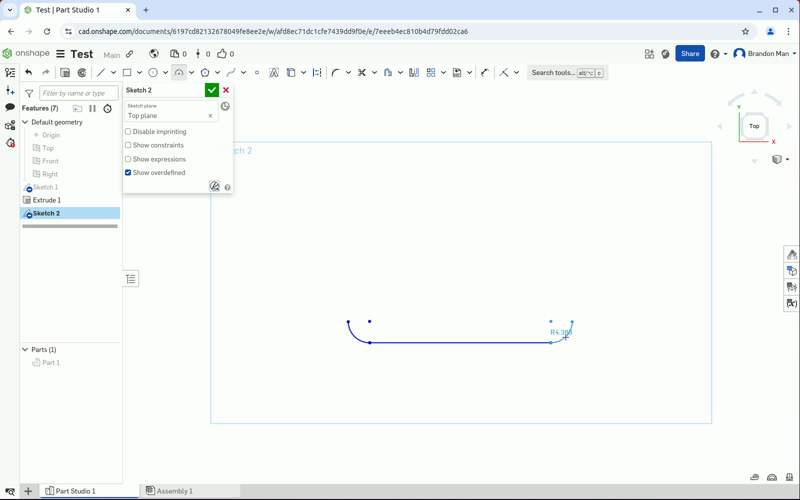
key_up(shift)
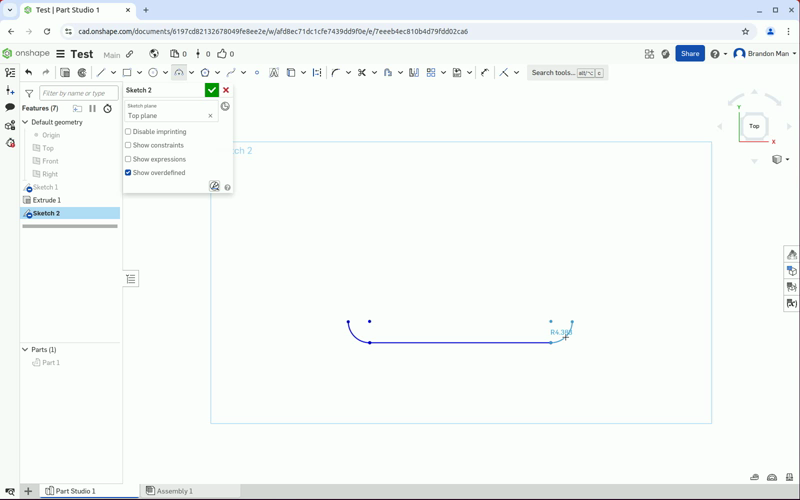
key(esc)
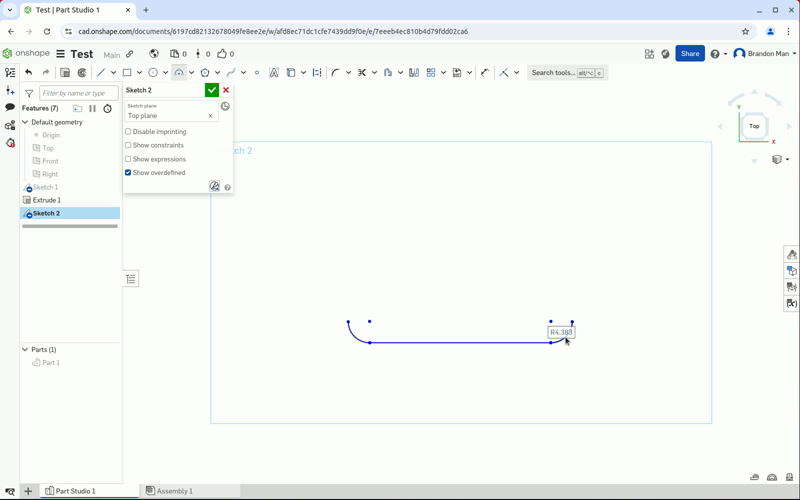
key(l)
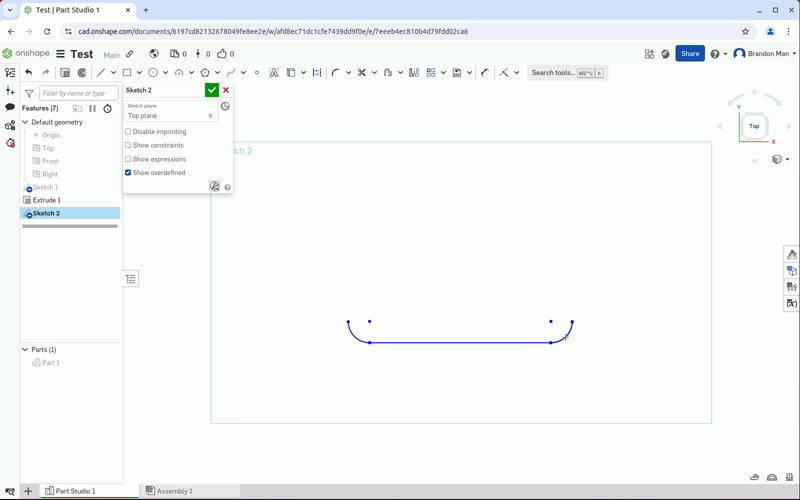
mouse_move(572, 321)
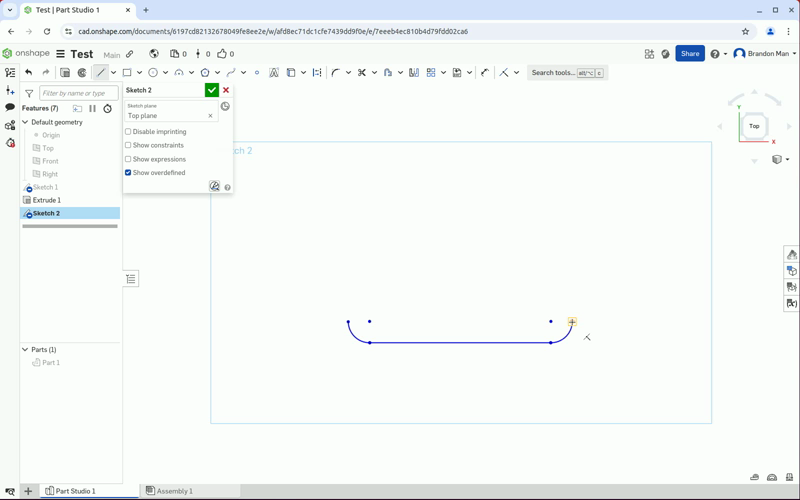
click(572, 321)
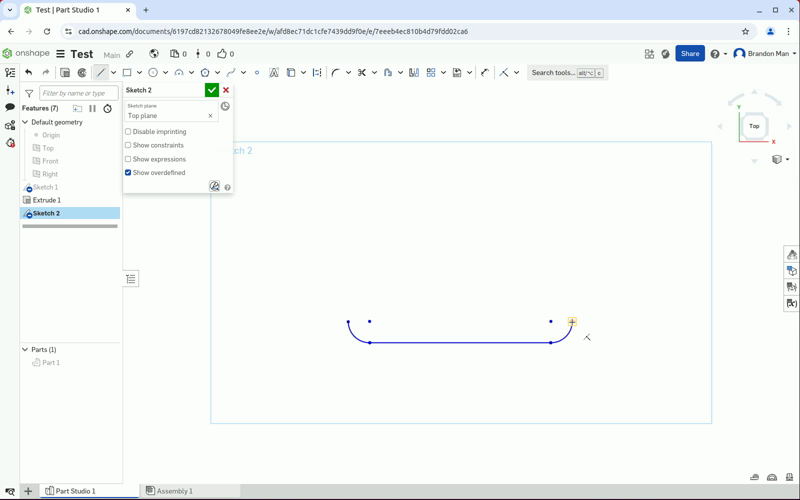
key_down(shift)
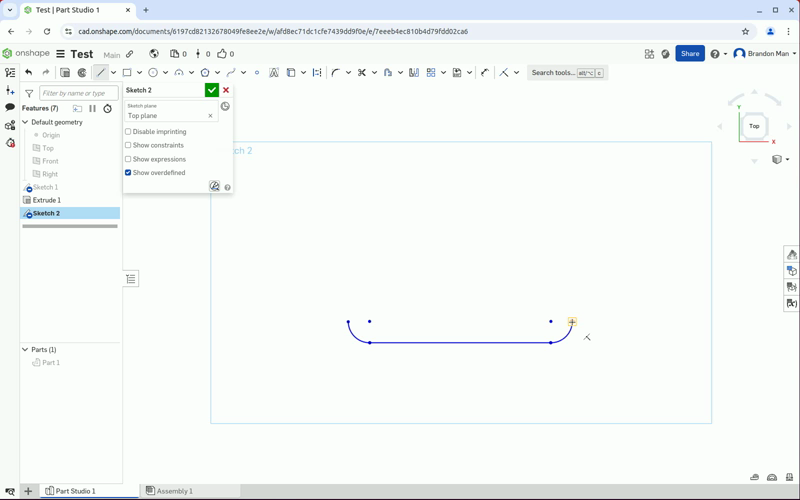
mouse_move(572, 243)
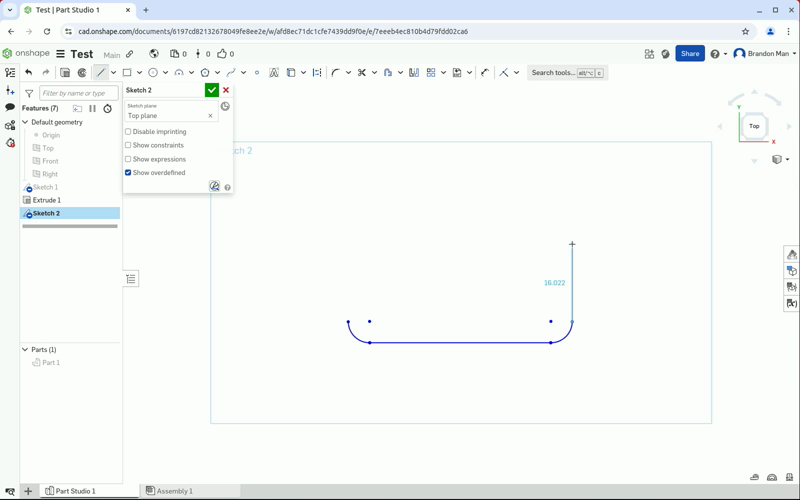
click(572, 243)
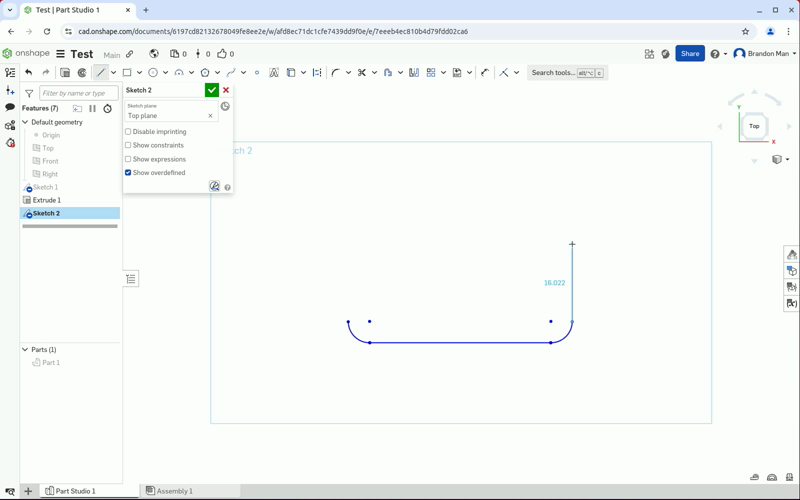
key_up(shift)
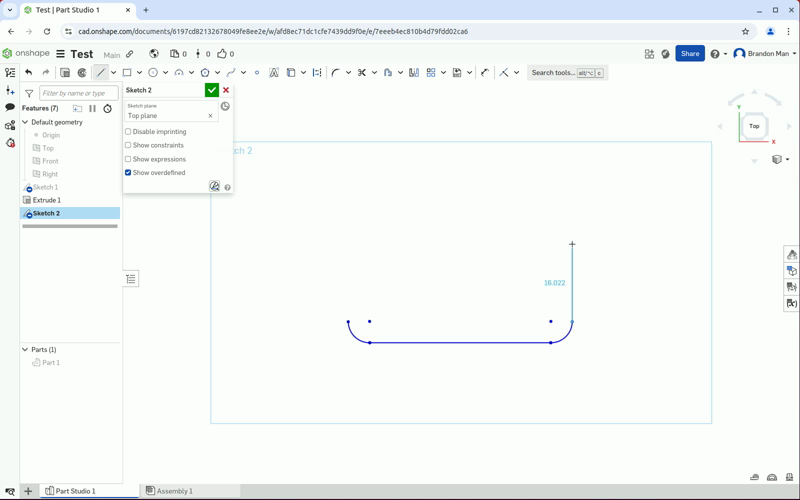
key(esc)
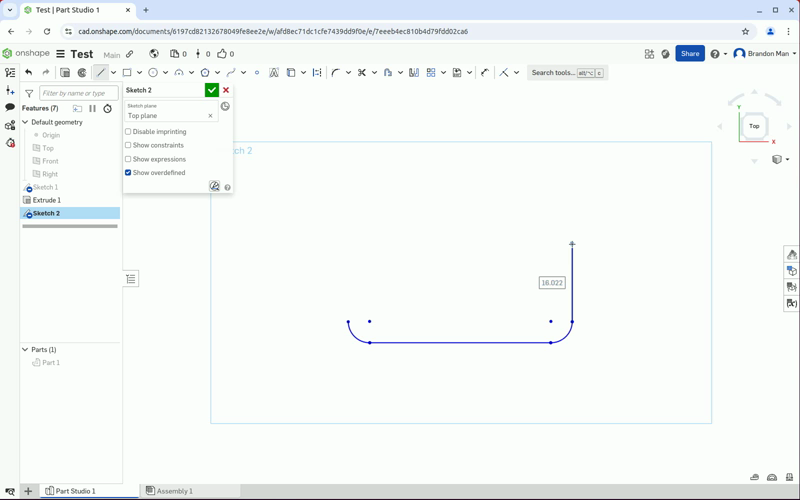
key(a)
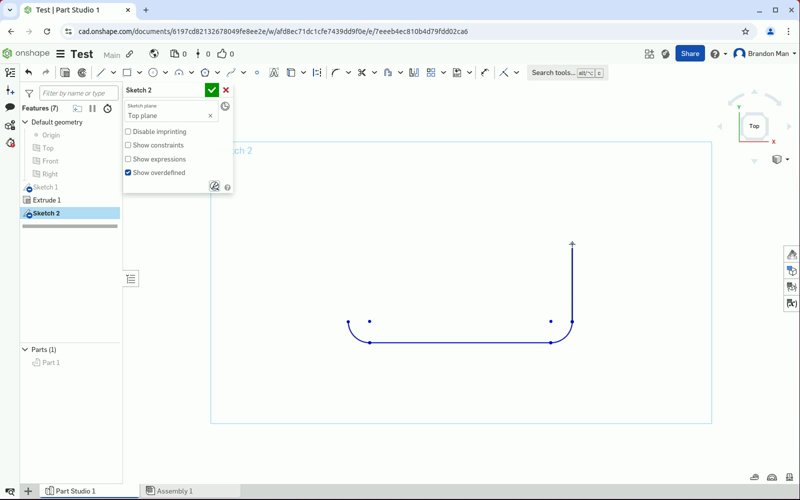
mouse_move(572, 243)
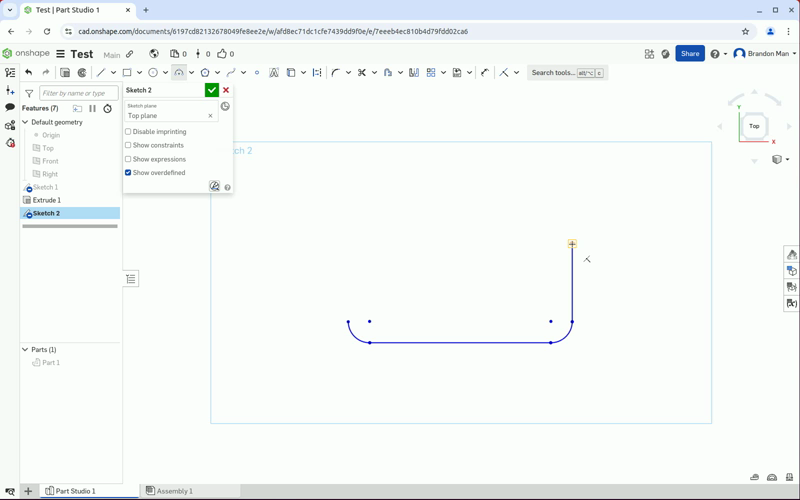
click(572, 243)
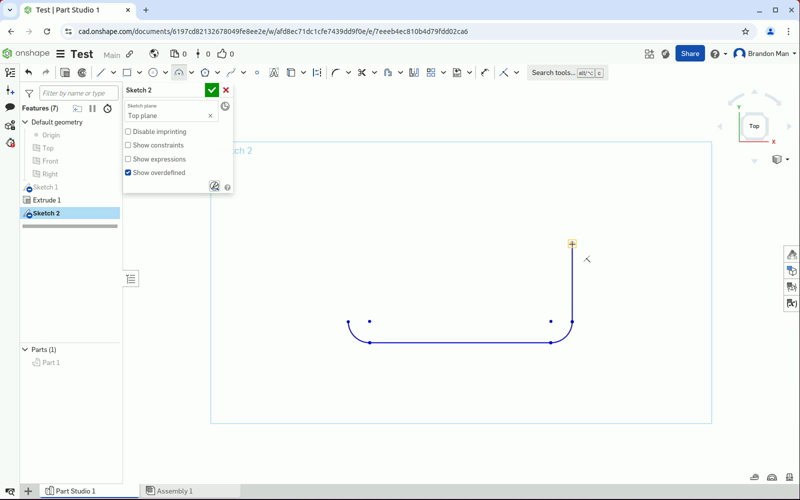
key_down(shift)
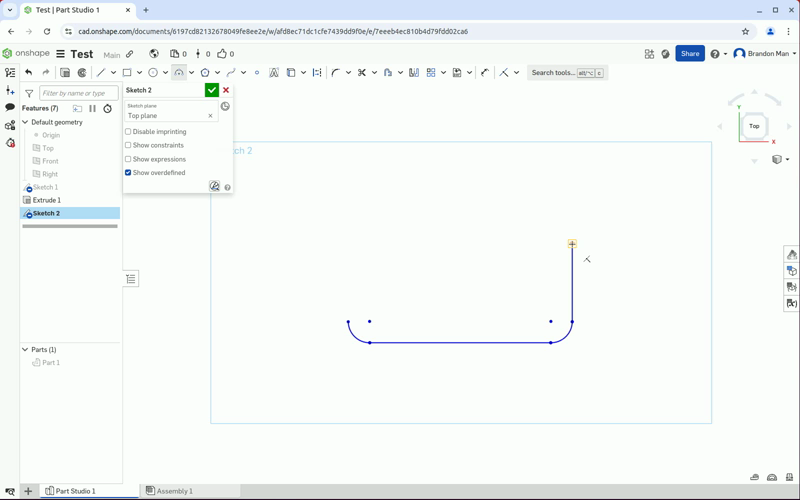
mouse_move(550, 222)
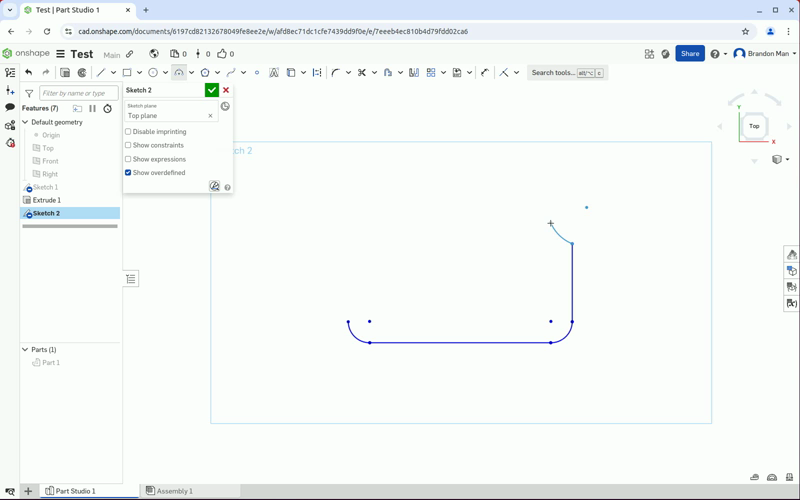
click(550, 222)
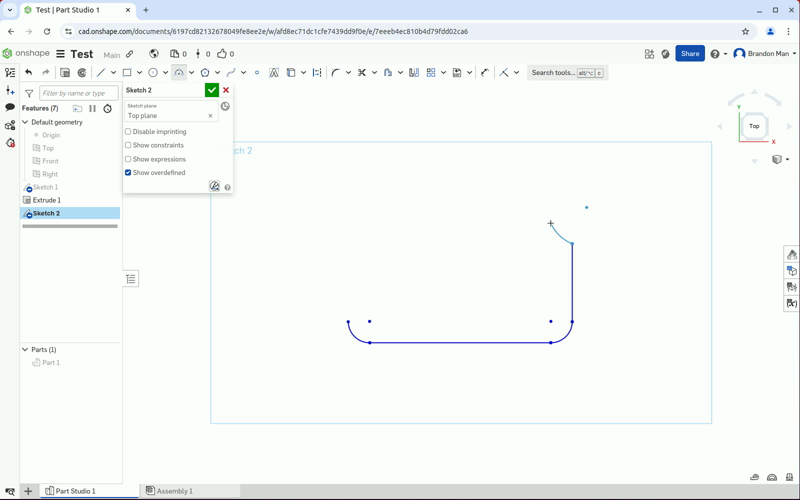
mouse_move(565, 228)
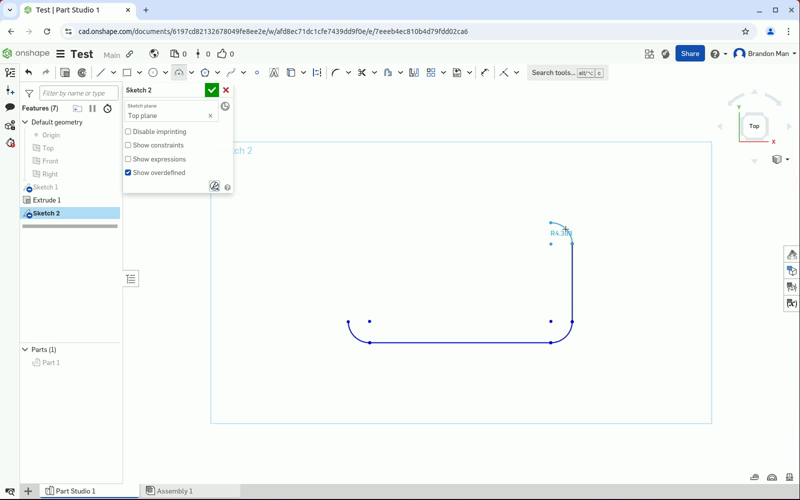
click(565, 228)
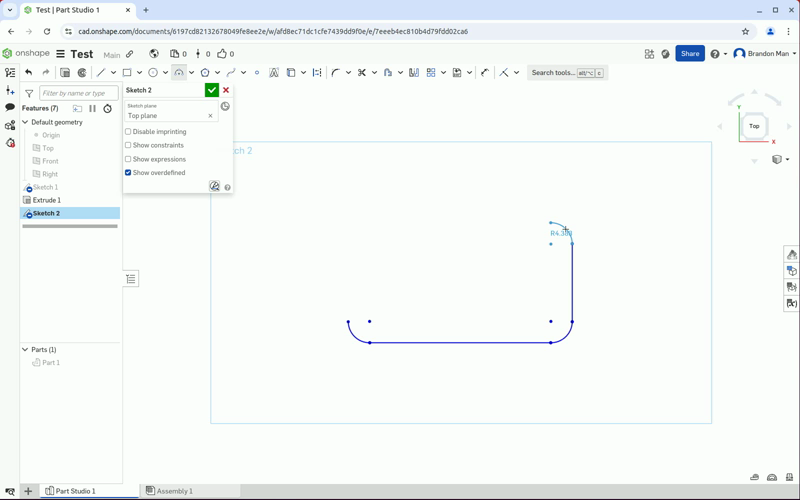
key_up(shift)
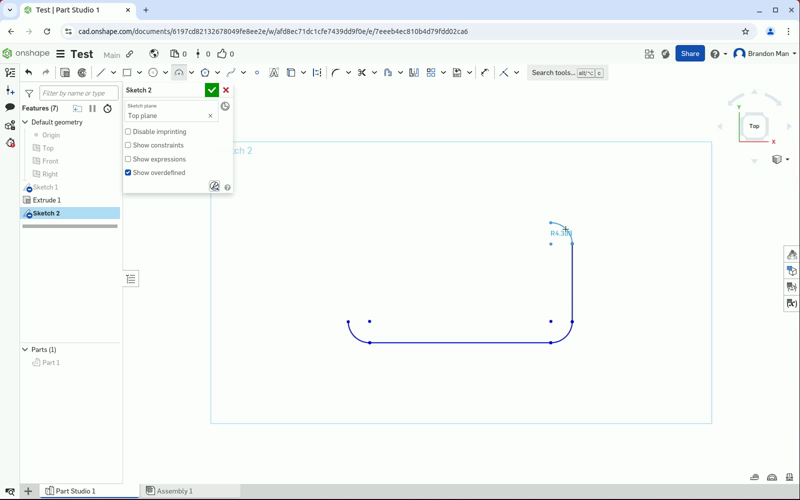
key(esc)
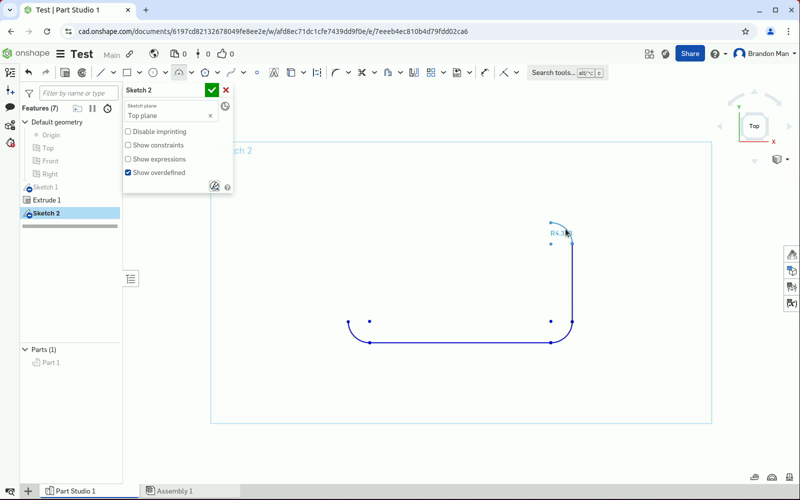
key(l)
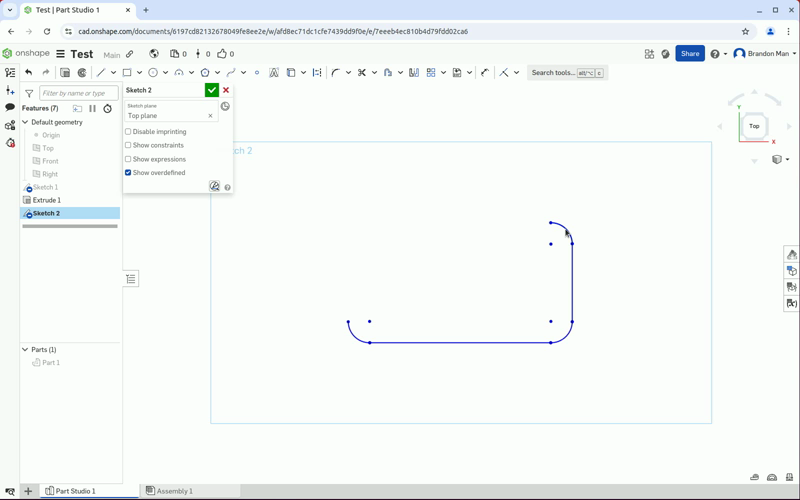
mouse_move(550, 222)
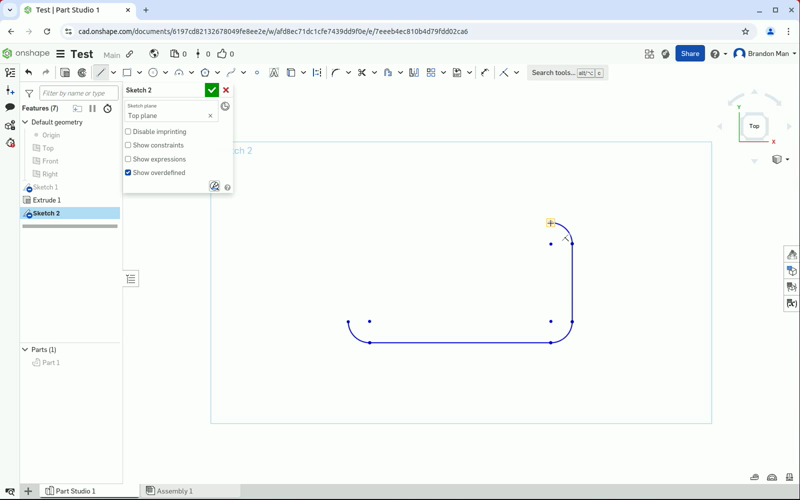
click(550, 222)
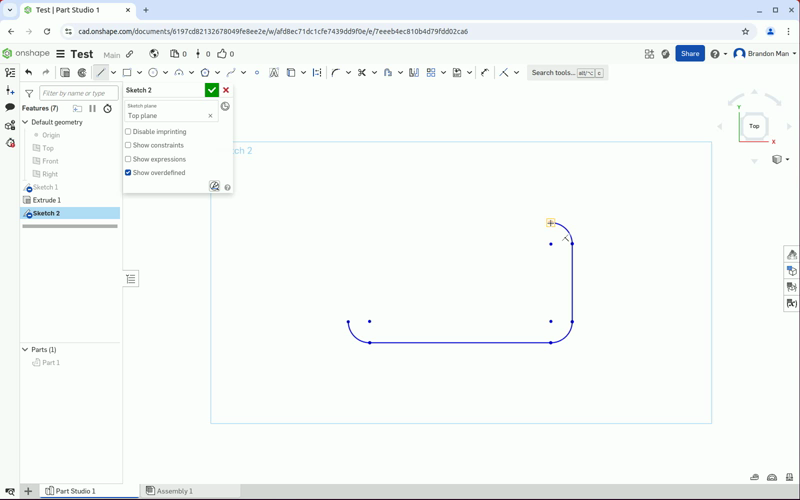
key_down(shift)
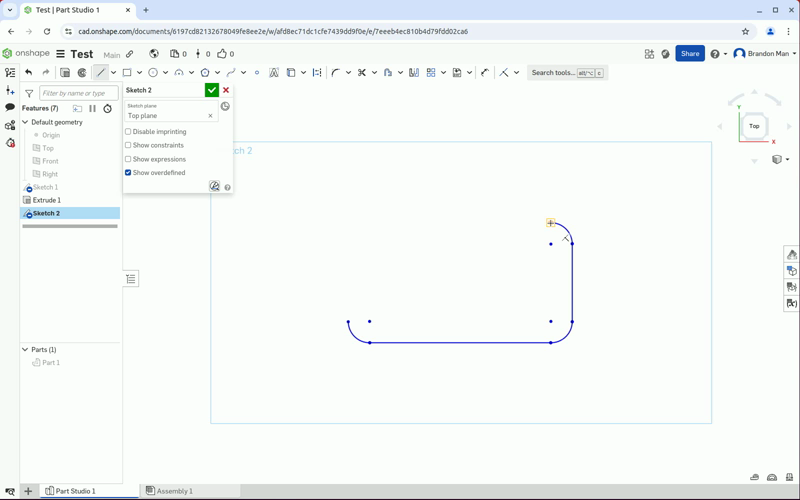
mouse_move(369, 222)
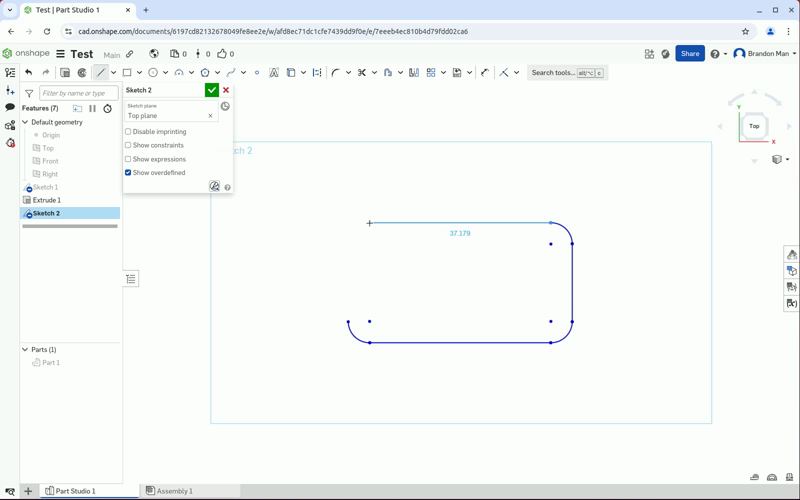
click(369, 222)
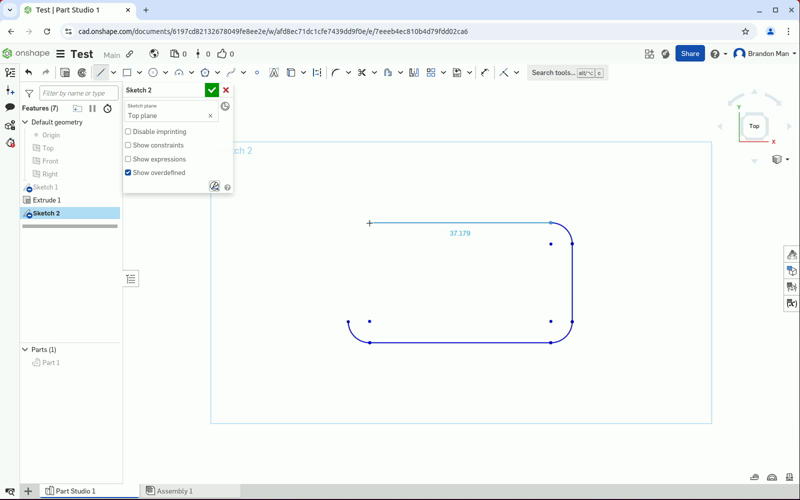
key_up(shift)
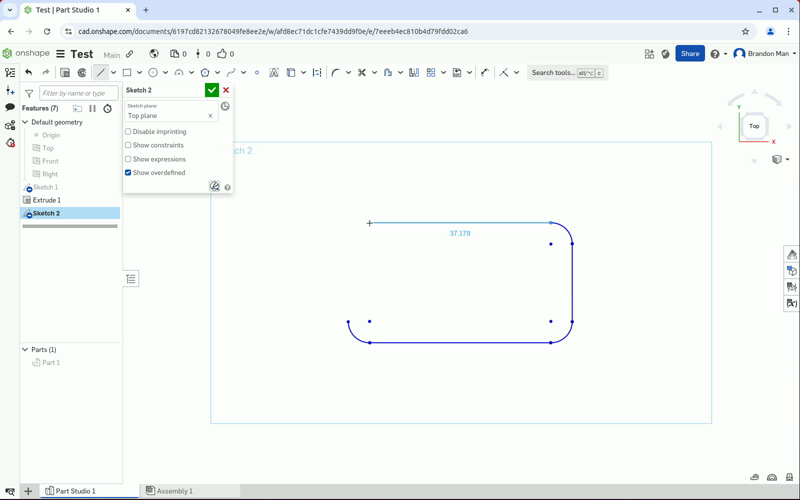
key(esc)
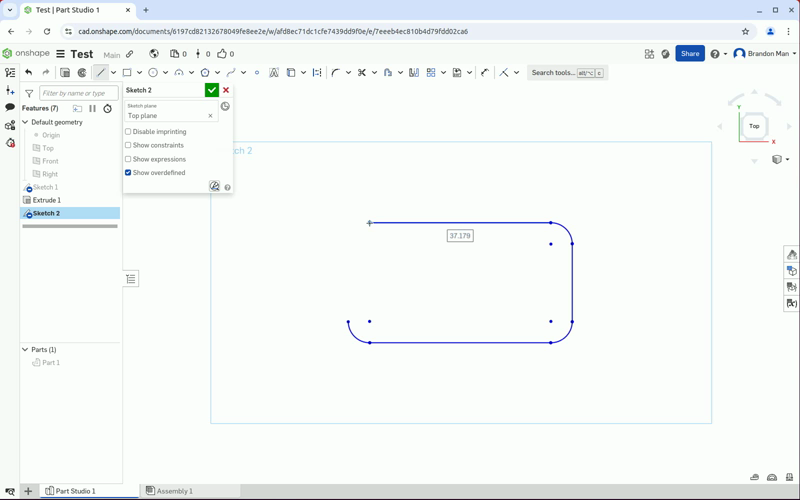
key(a)
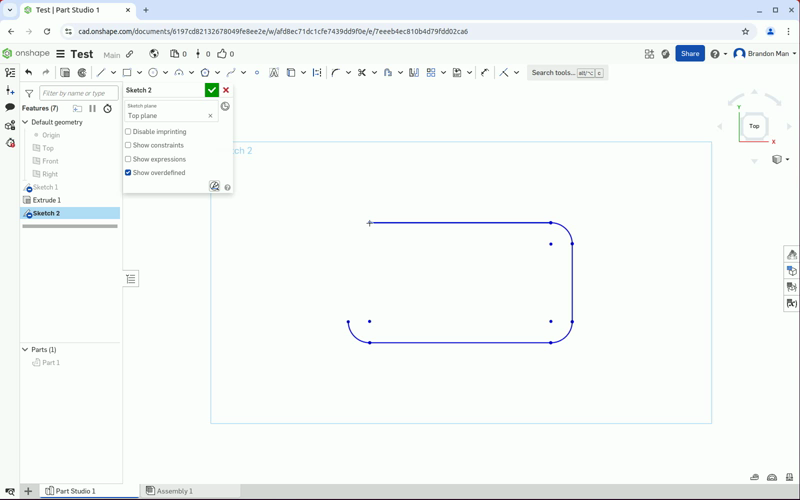
mouse_move(369, 222)
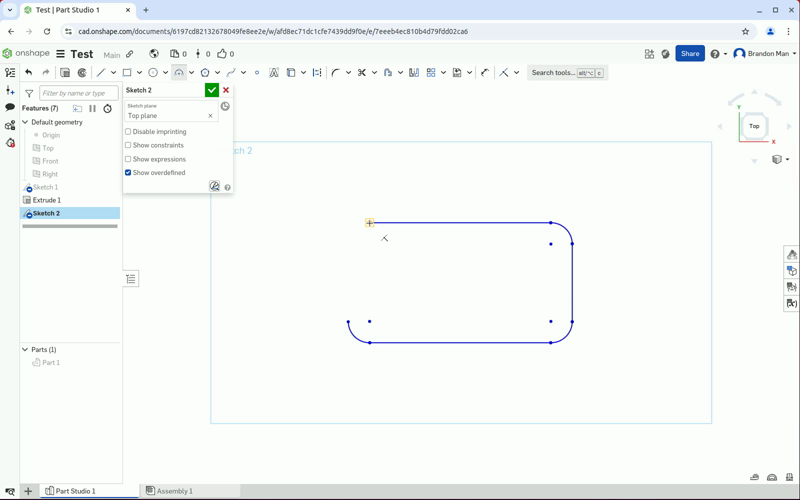
click(369, 222)
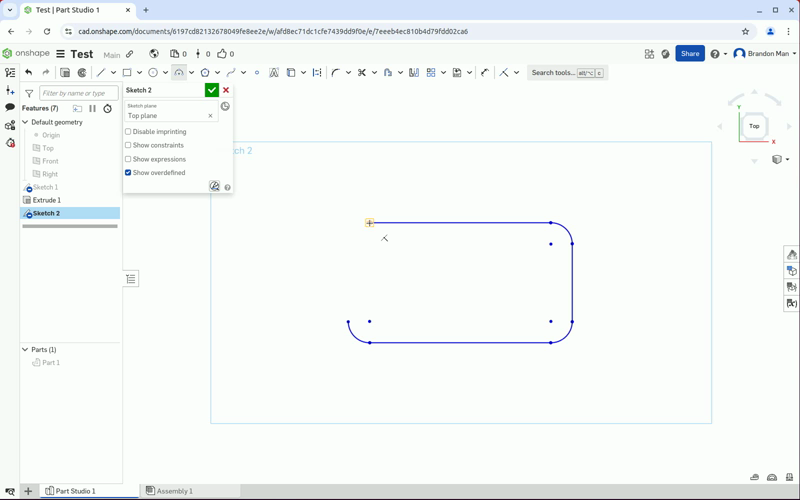
key_down(shift)
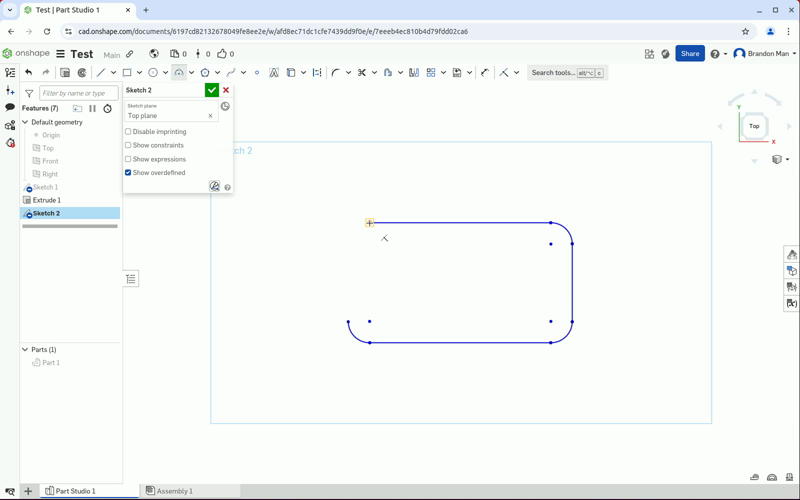
mouse_move(348, 243)
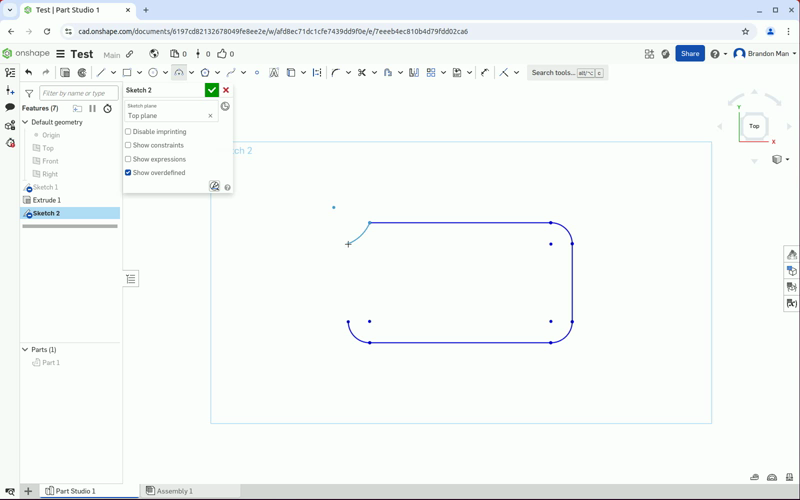
click(348, 243)
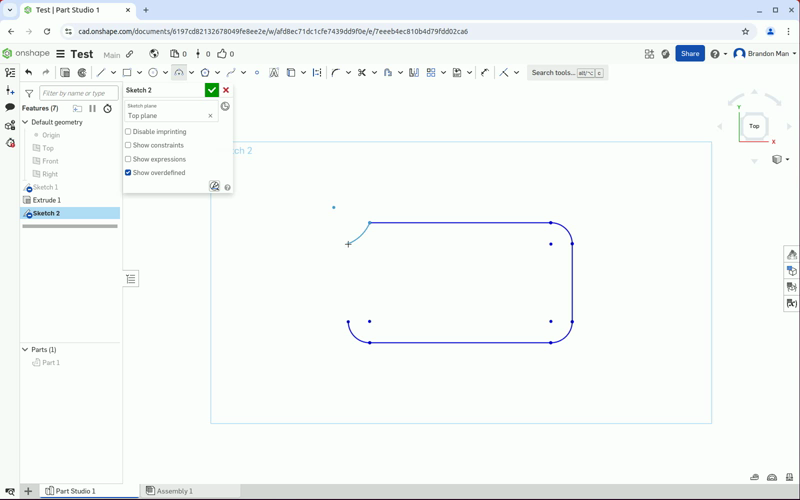
mouse_move(354, 228)
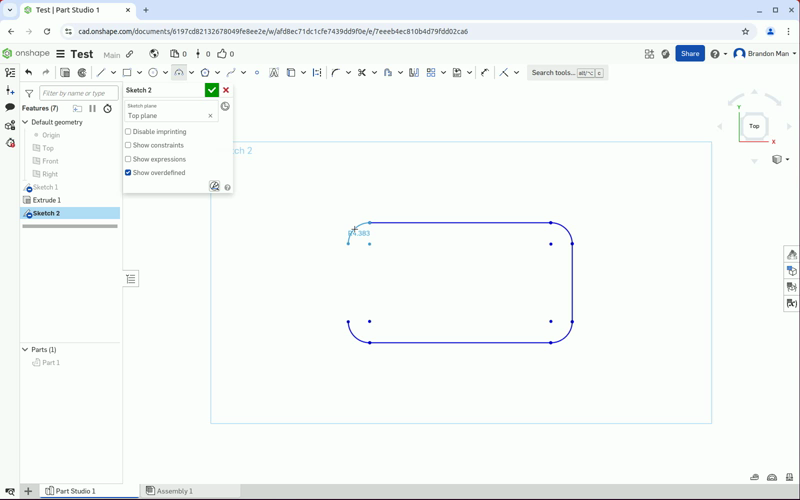
click(354, 228)
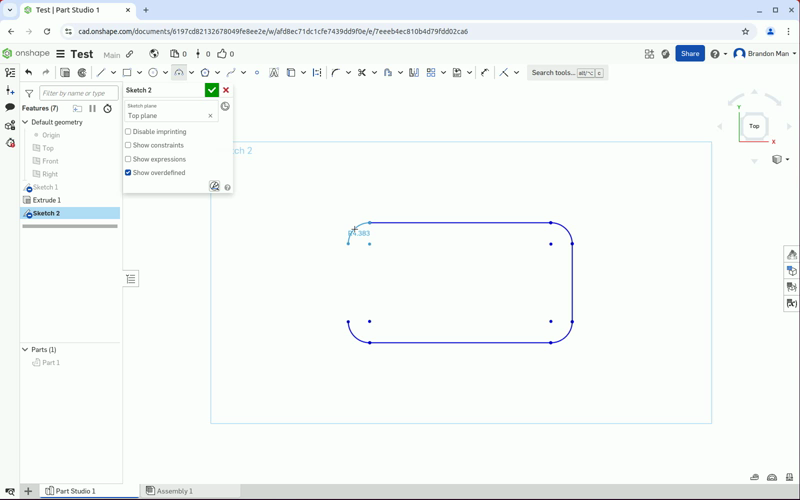
key_up(shift)
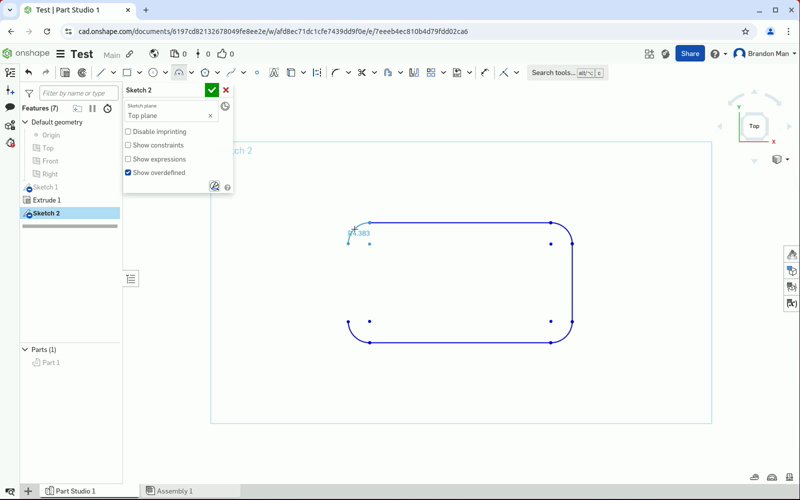
key(esc)
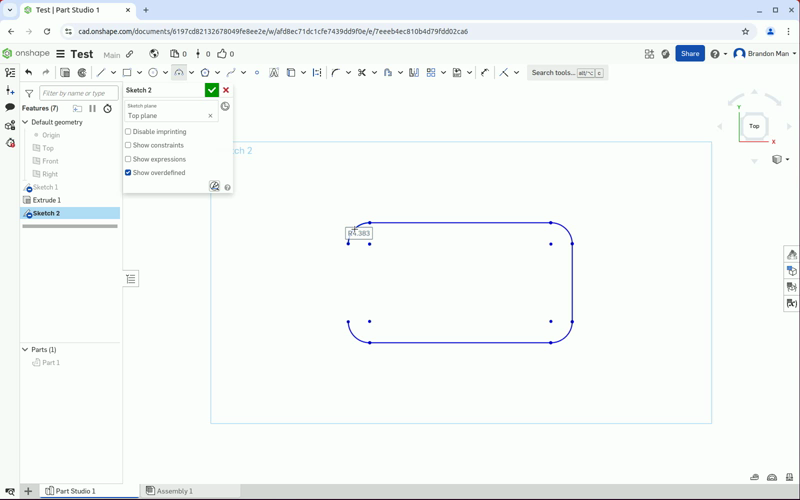
key(l)
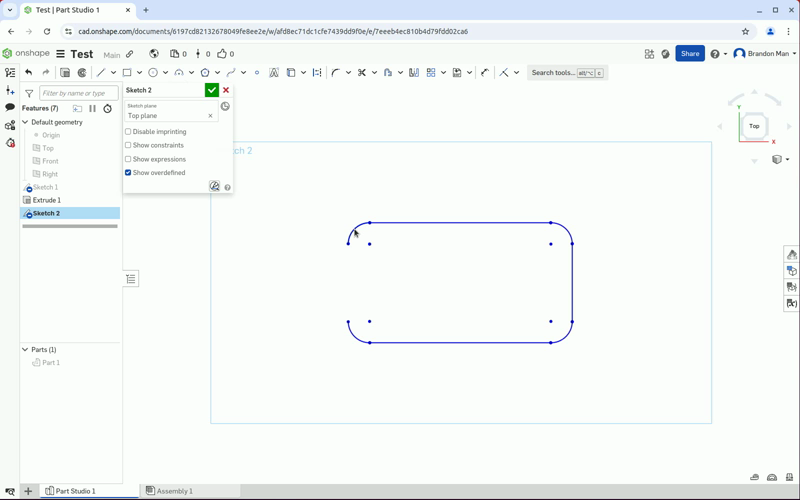
mouse_move(348, 243)
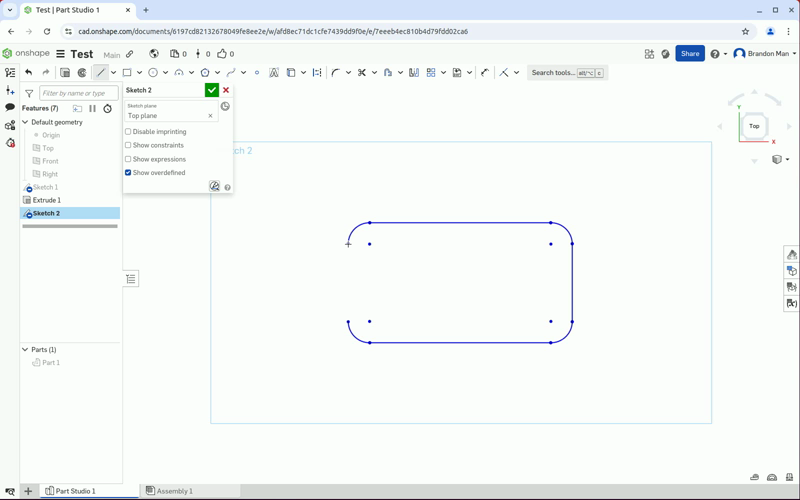
click(348, 243)
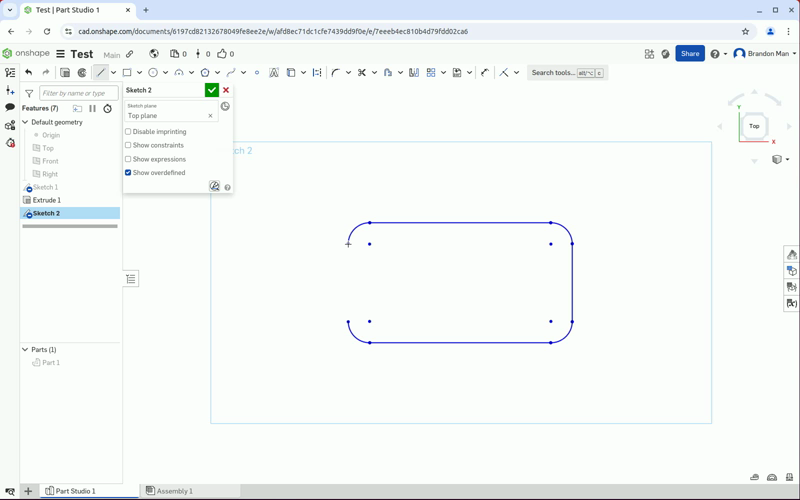
key_down(shift)
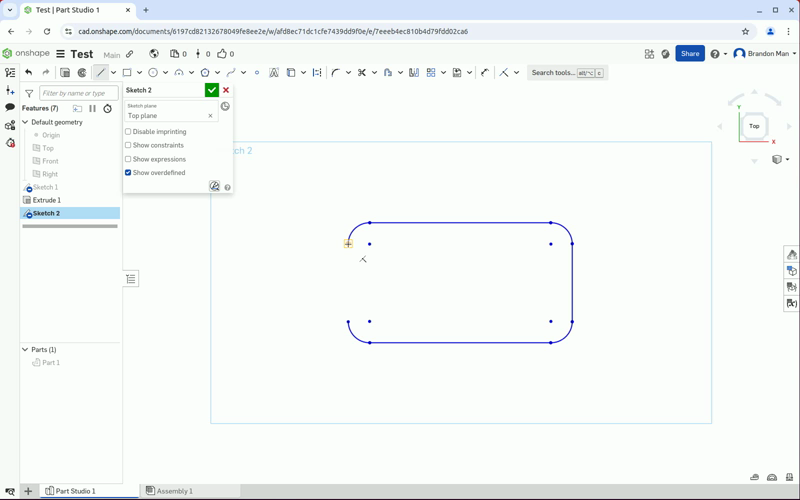
mouse_move(348, 321)
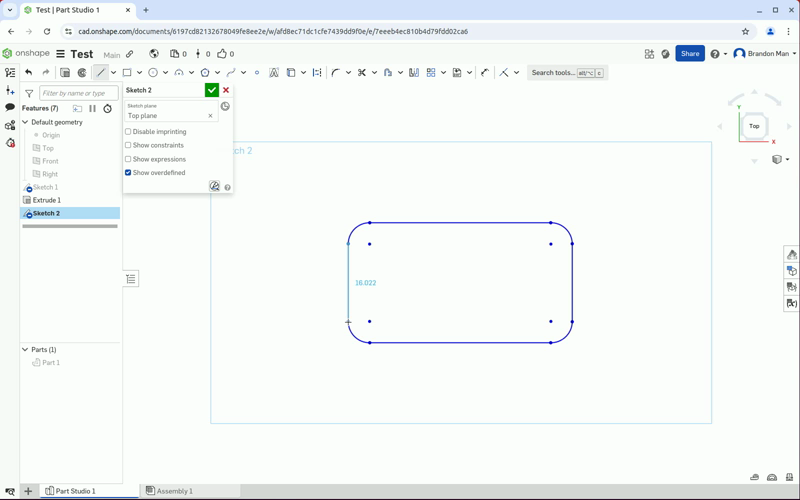
key_up(shift)
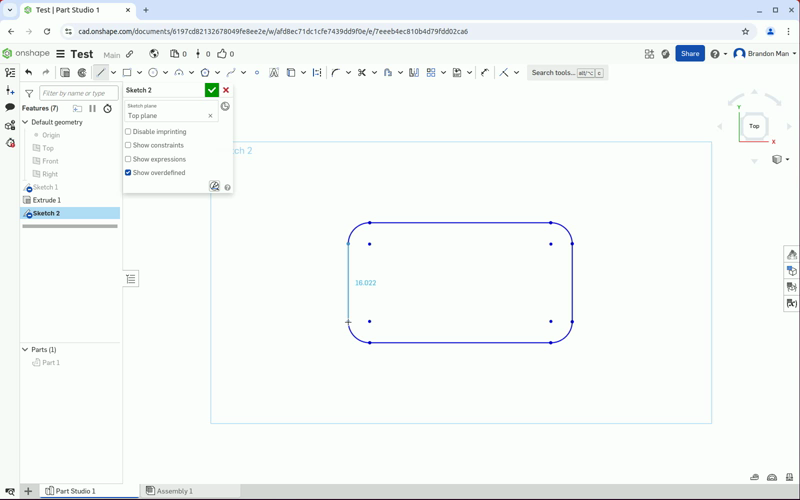
click(348, 321)
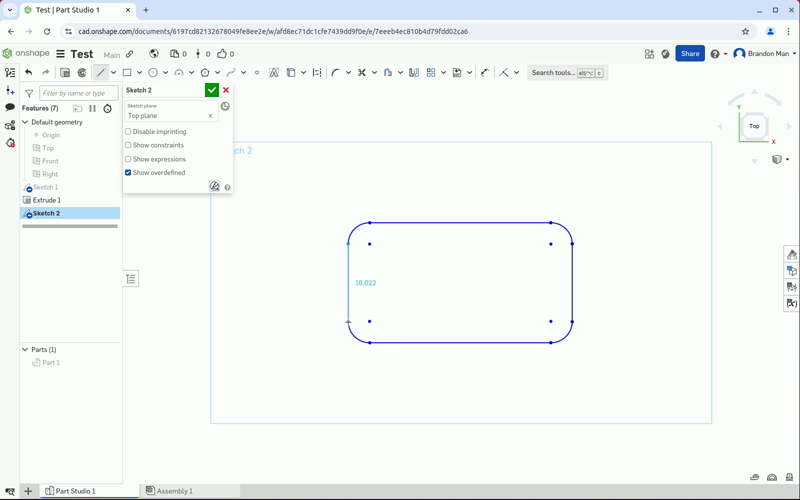
key(esc)
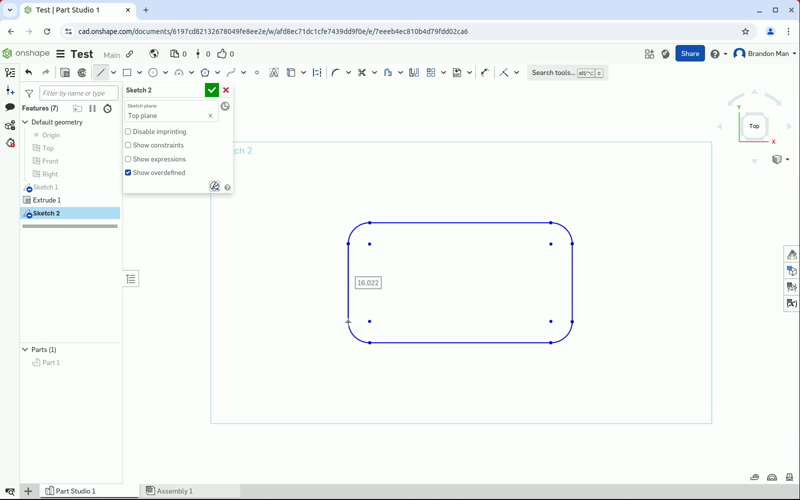
key(a)
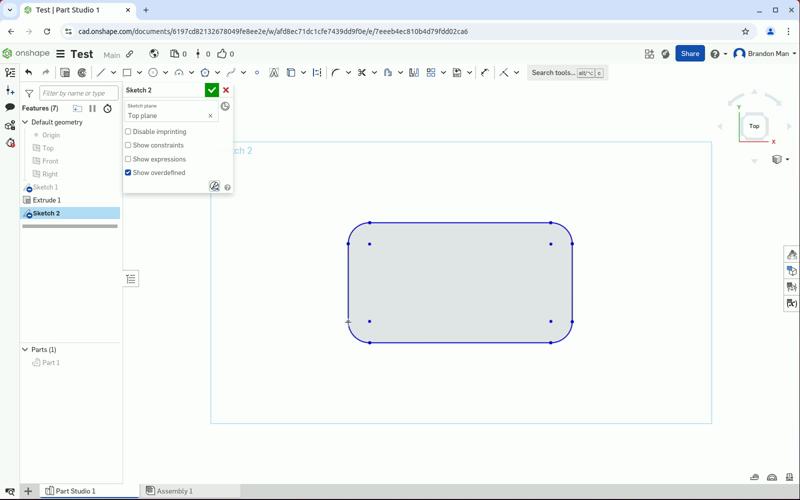
key_down(shift)
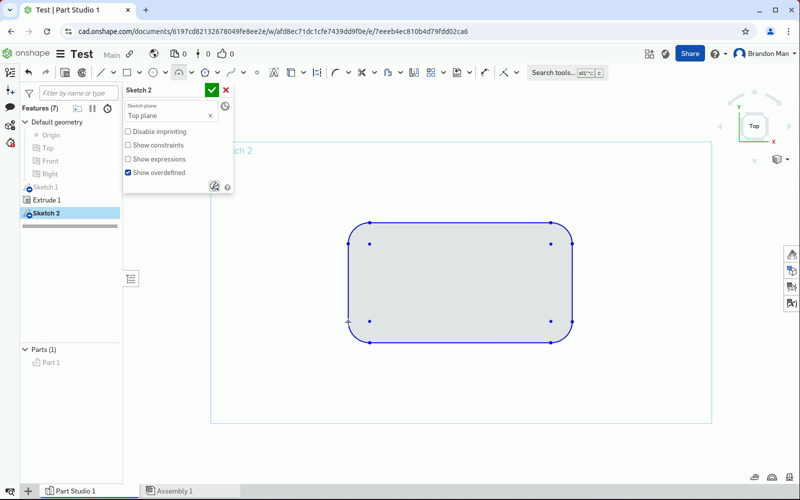
mouse_move(355, 321)
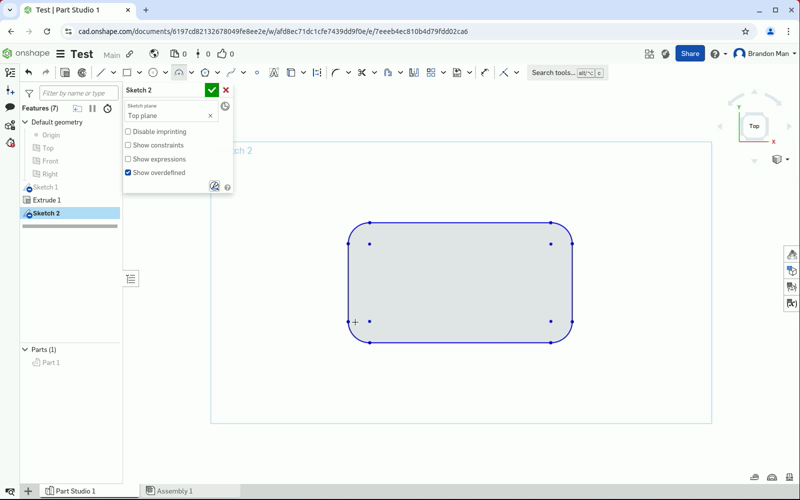
click(355, 321)
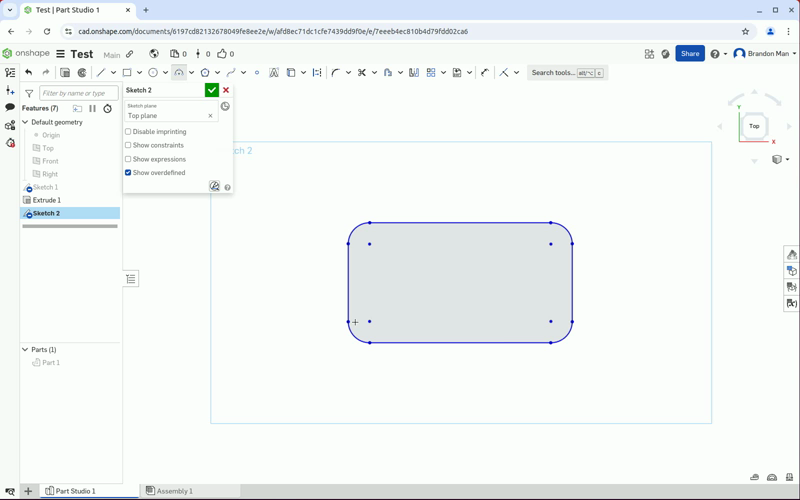
key_up(shift)
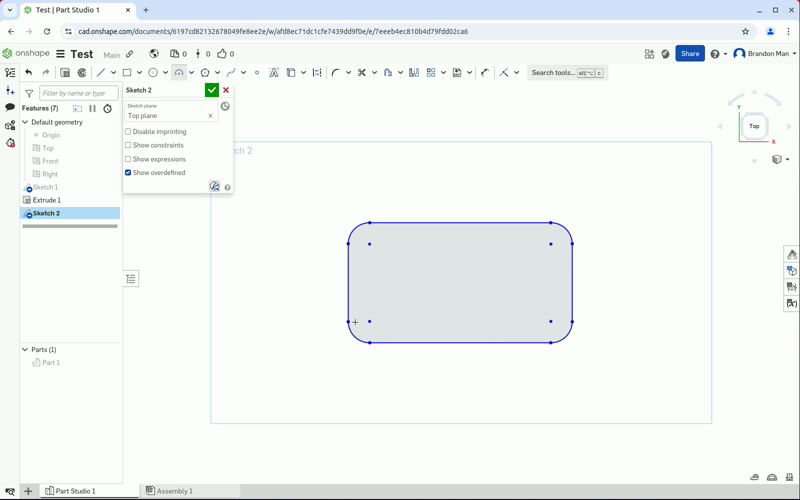
key_down(shift)
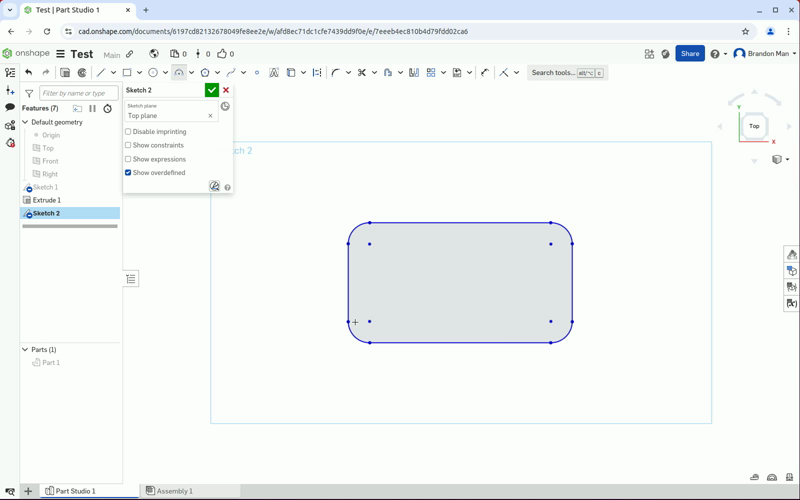
mouse_move(369, 338)
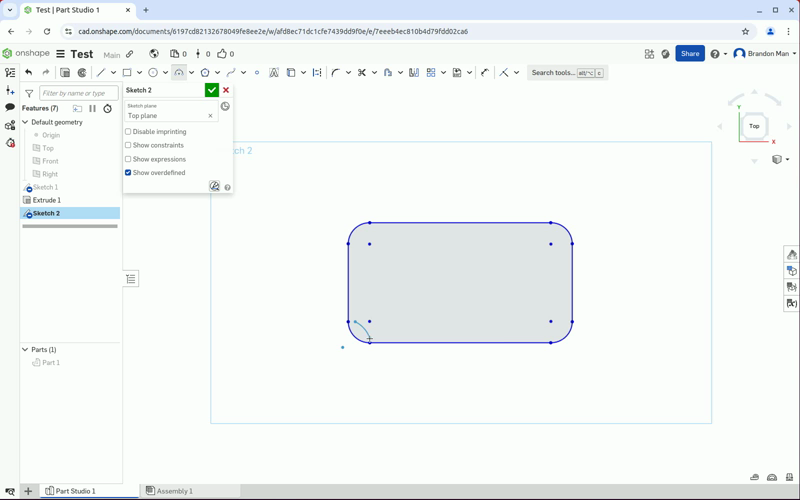
click(369, 338)
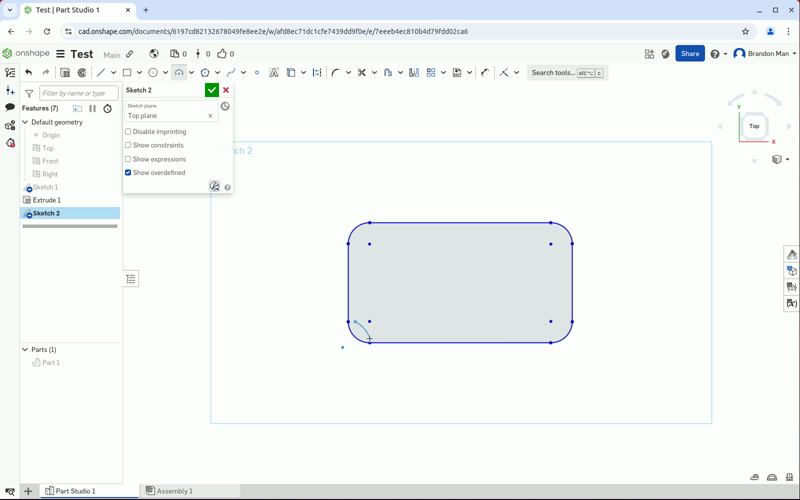
mouse_move(359, 332)
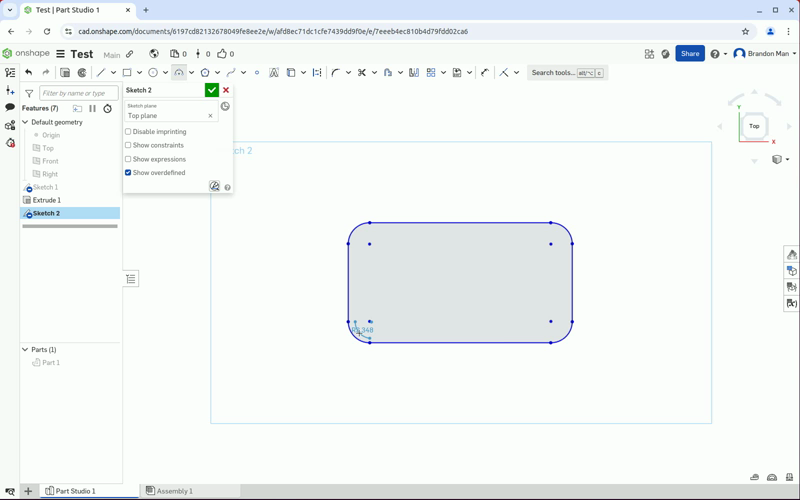
click(359, 332)
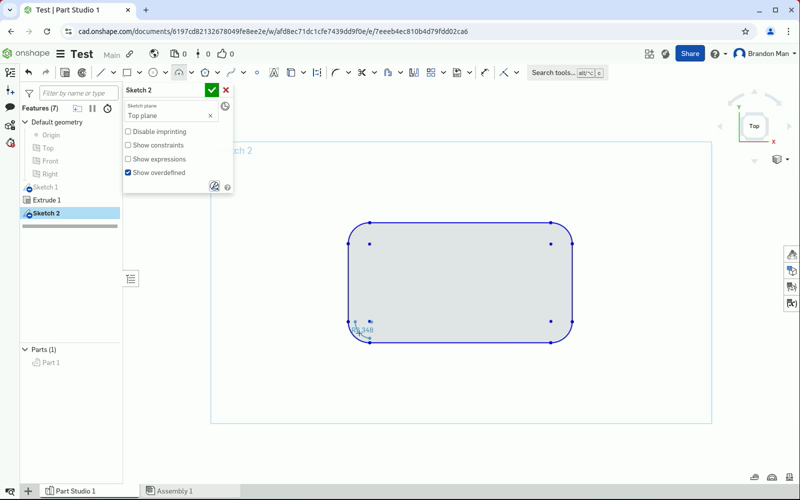
key_up(shift)
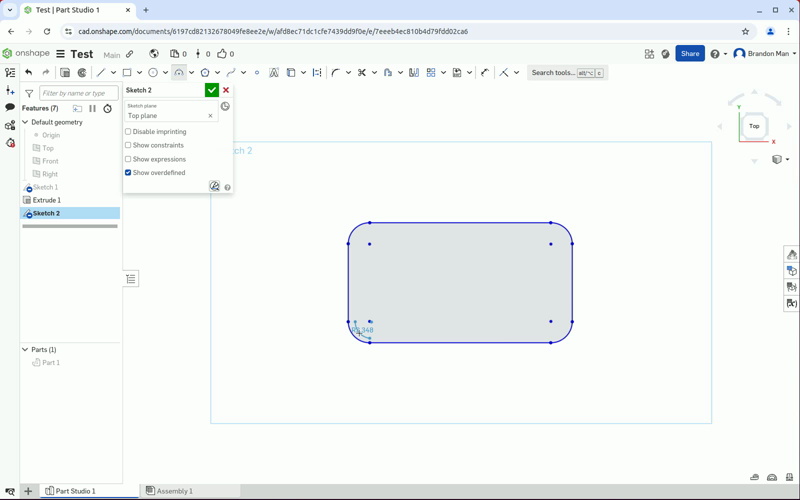
key(esc)
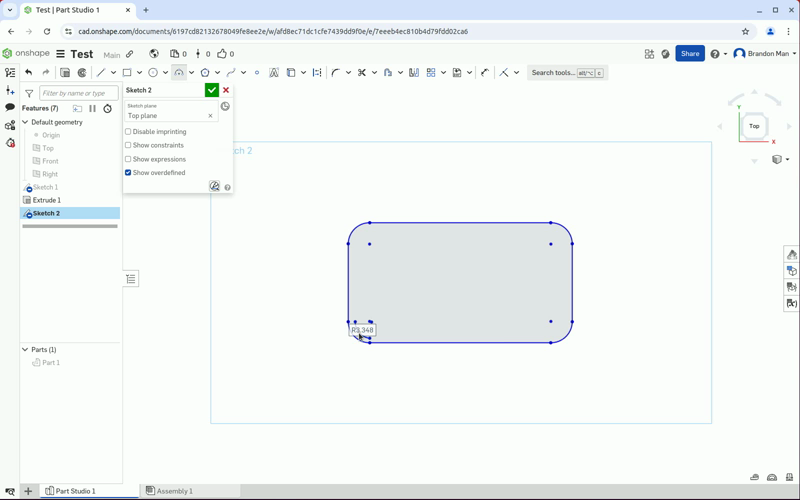
key(l)
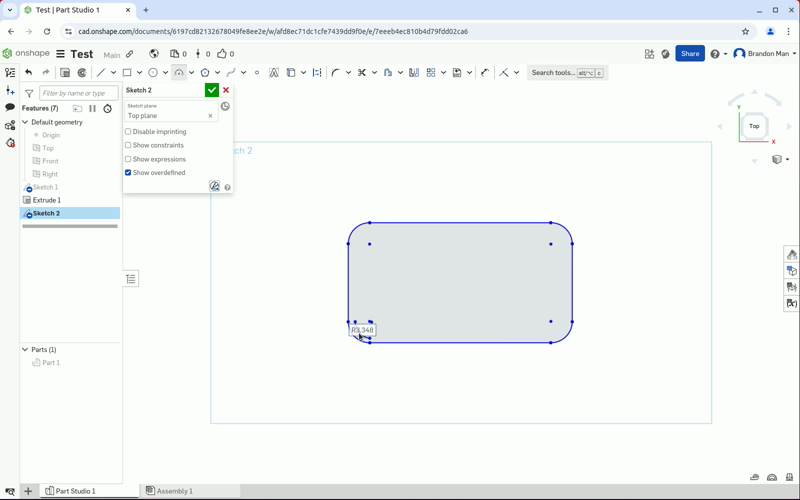
mouse_move(369, 338)
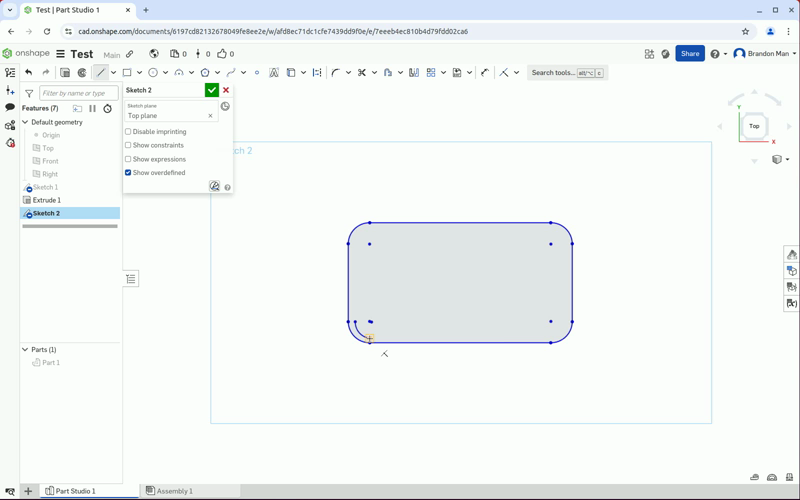
click(369, 338)
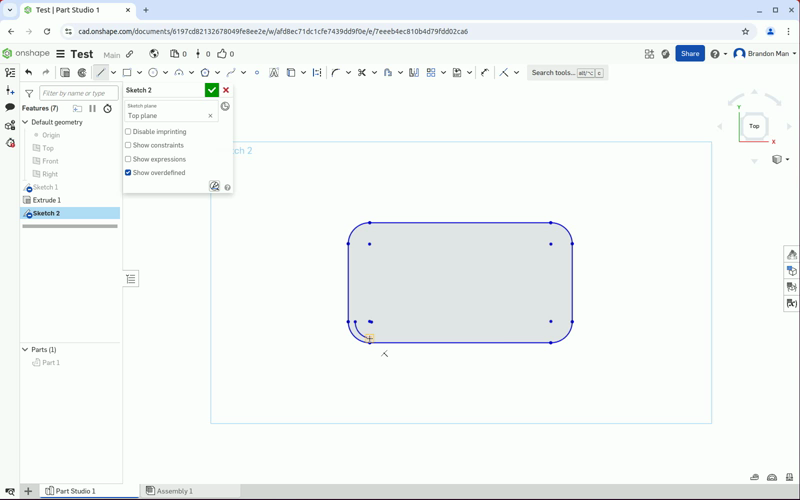
key_down(shift)
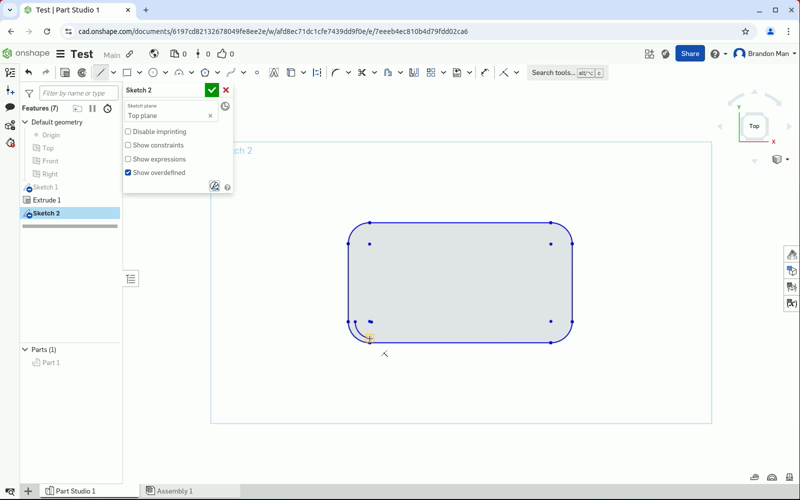
mouse_move(550, 338)
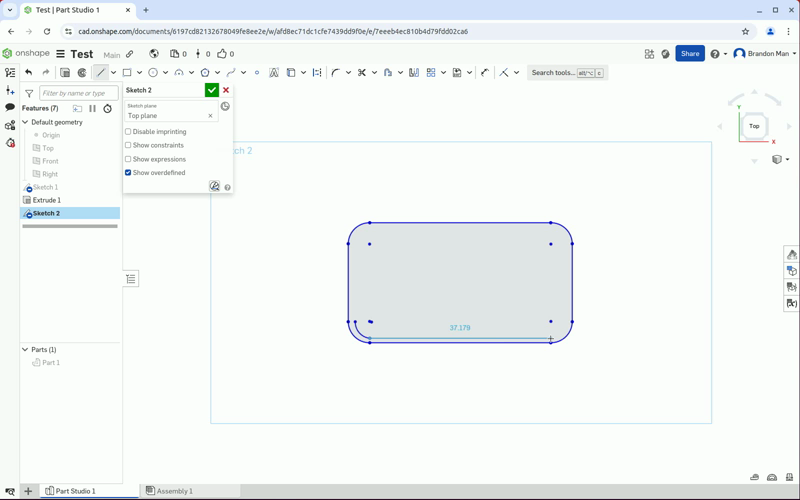
click(550, 338)
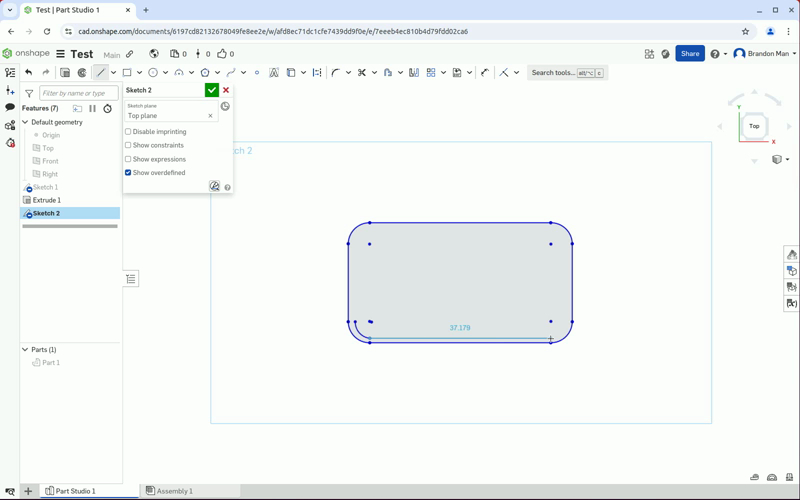
key_up(shift)
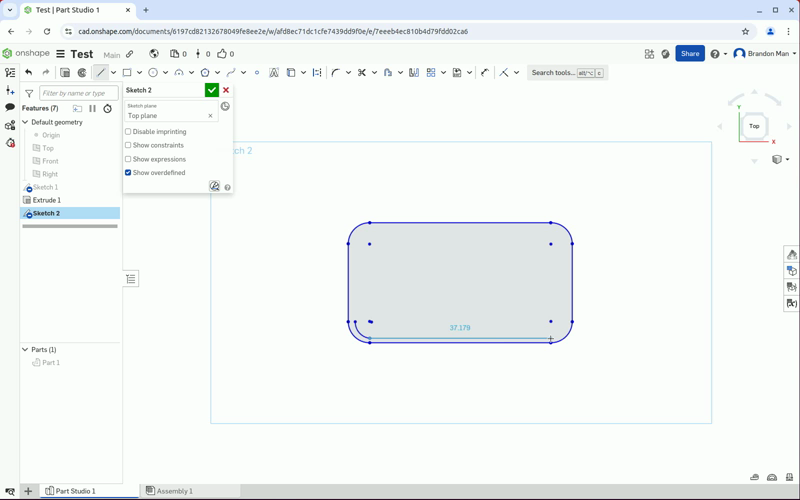
key(esc)
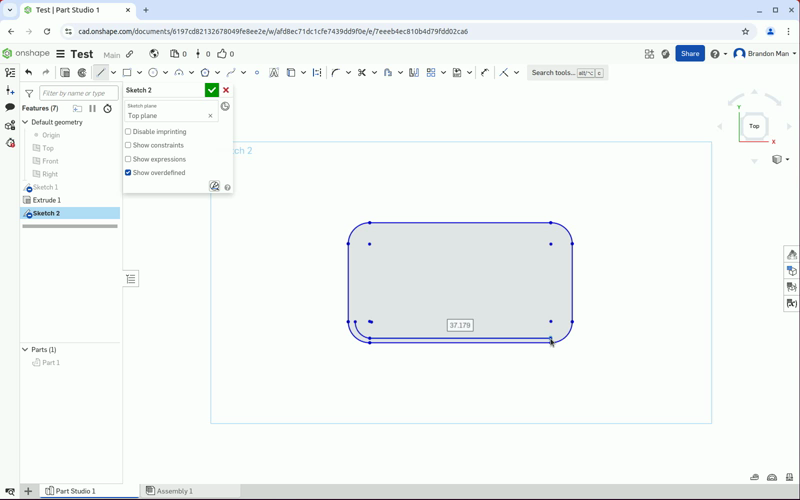
key(a)
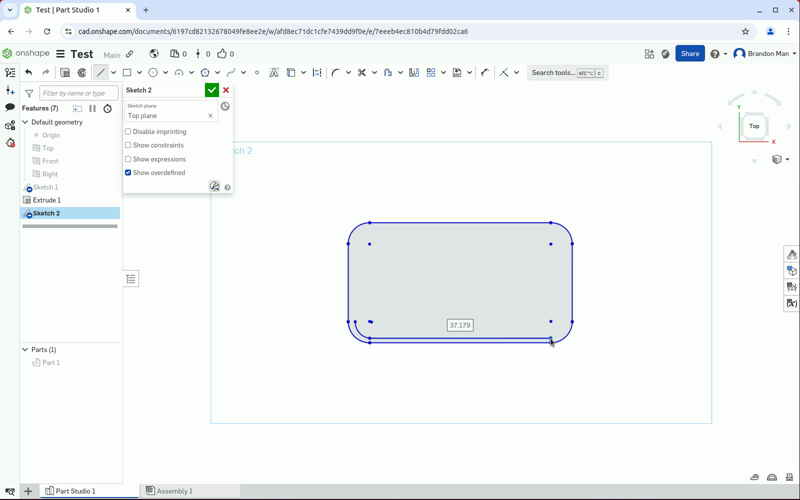
mouse_move(550, 338)
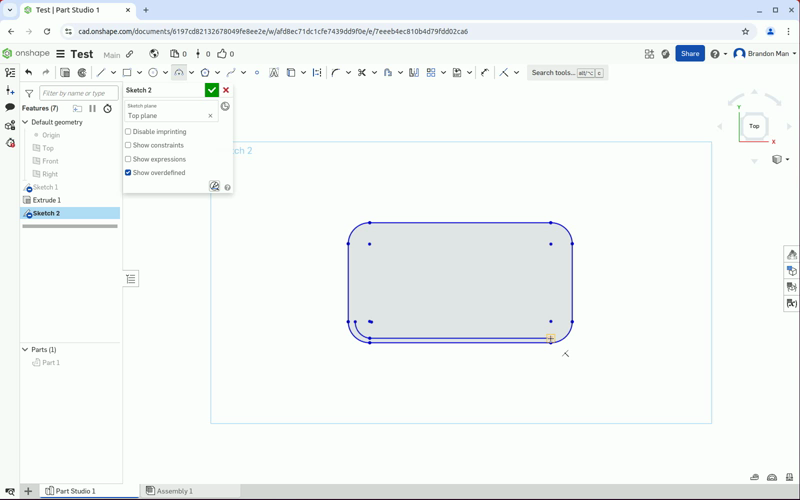
click(550, 338)
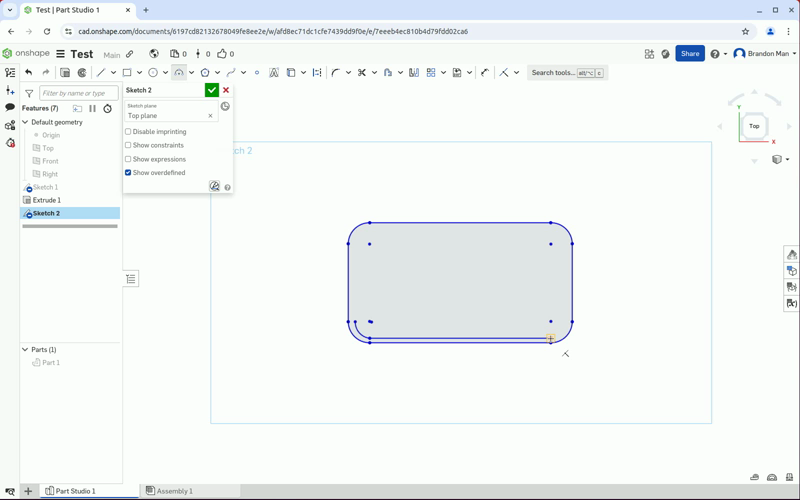
key_down(shift)
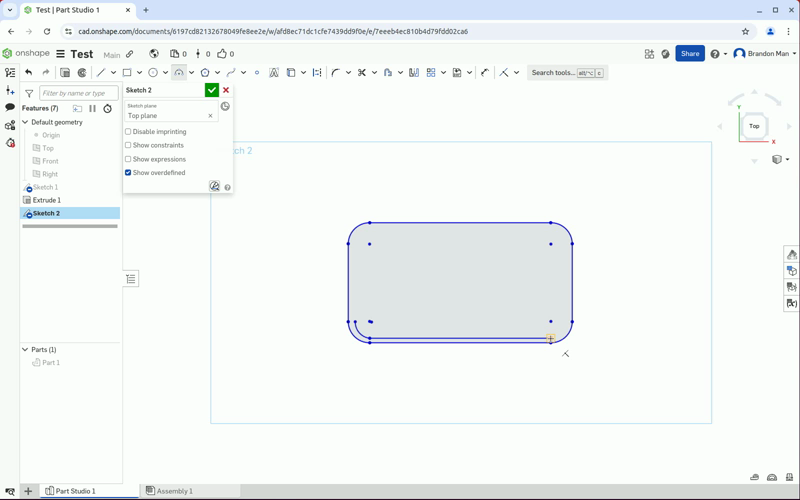
mouse_move(564, 321)
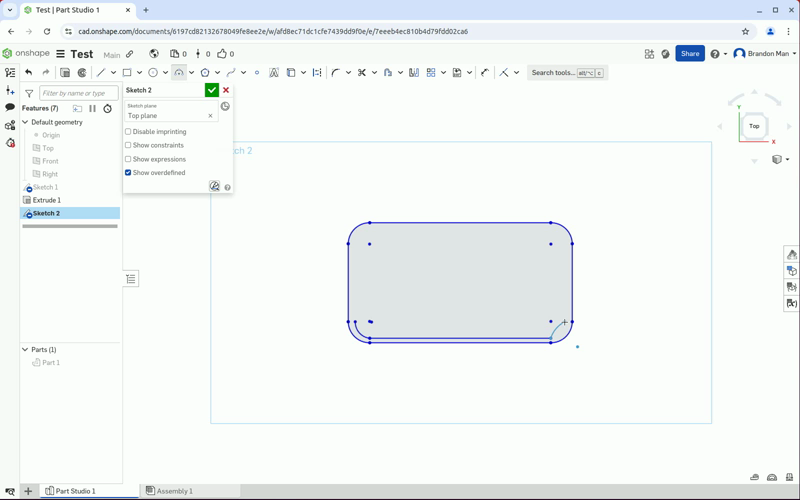
click(564, 321)
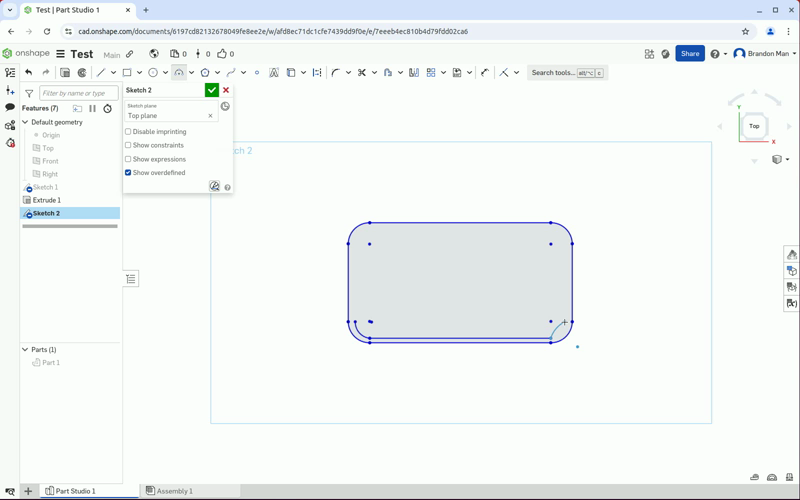
mouse_move(561, 332)
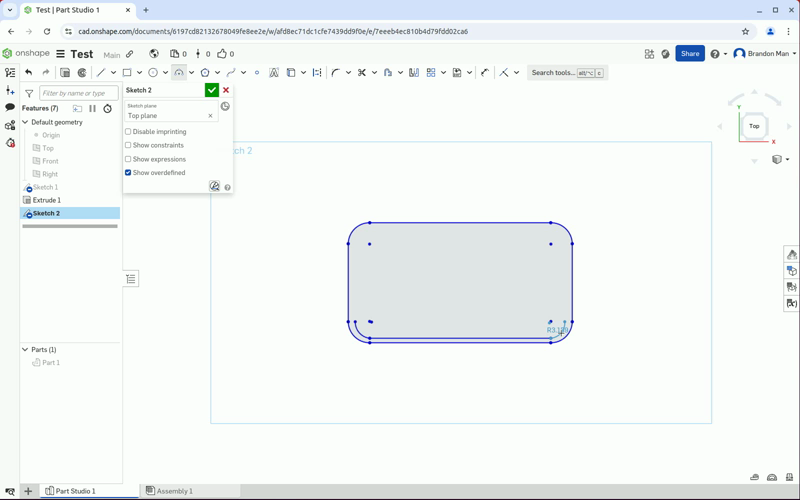
click(561, 332)
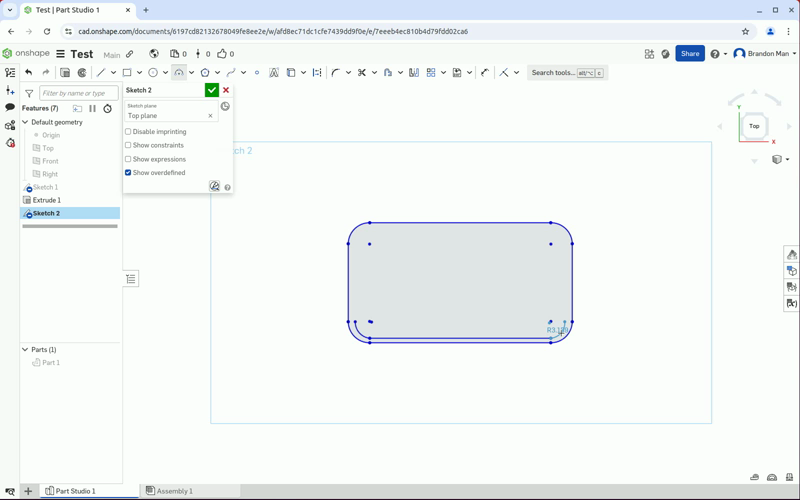
key_up(shift)
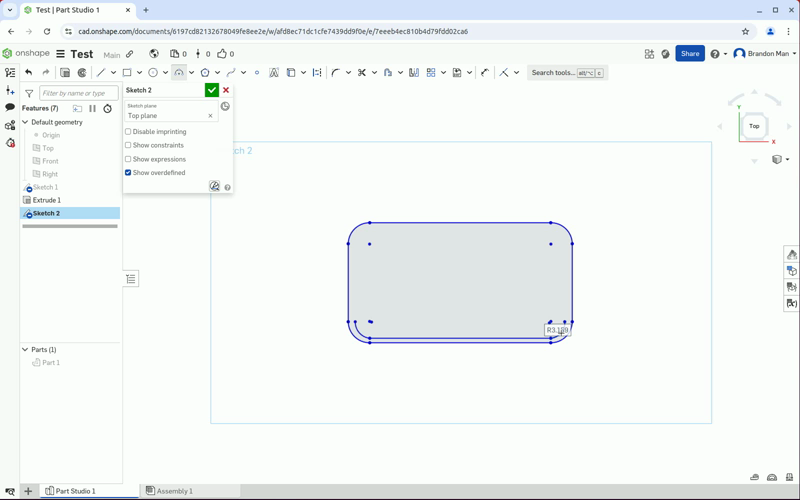
key(esc)
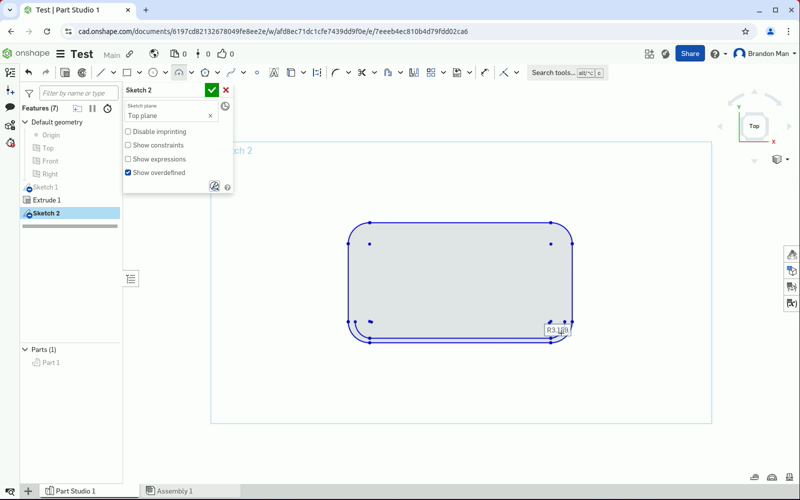
key(l)
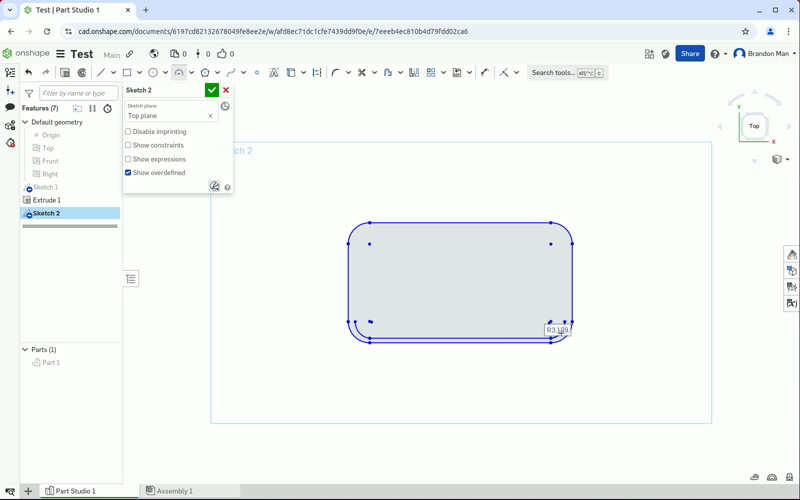
mouse_move(564, 321)
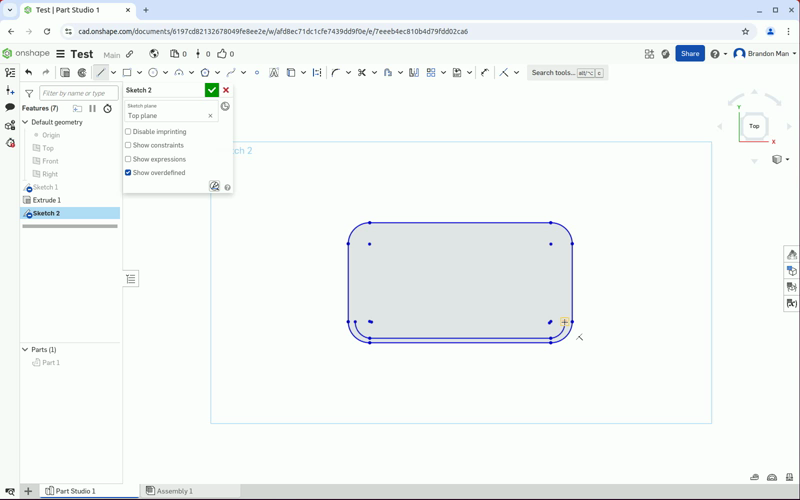
click(564, 321)
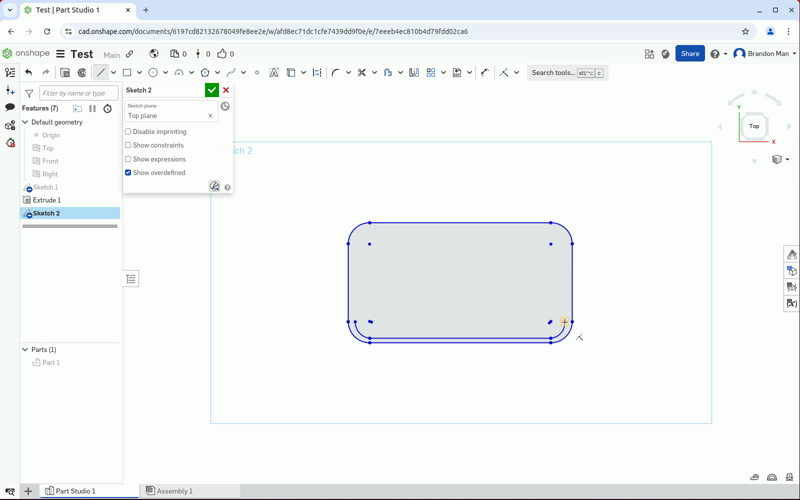
key_down(shift)
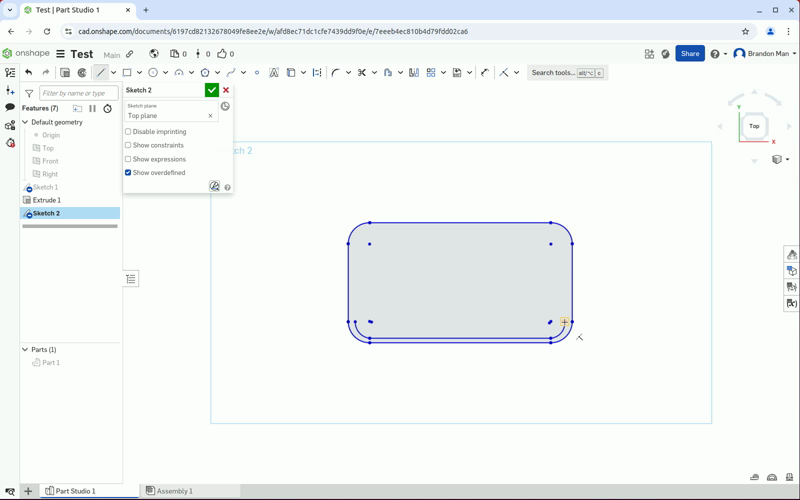
mouse_move(564, 243)
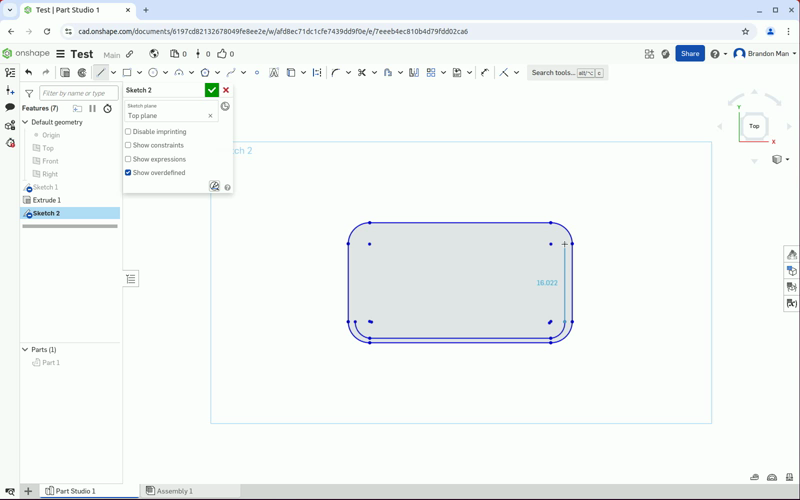
click(564, 243)
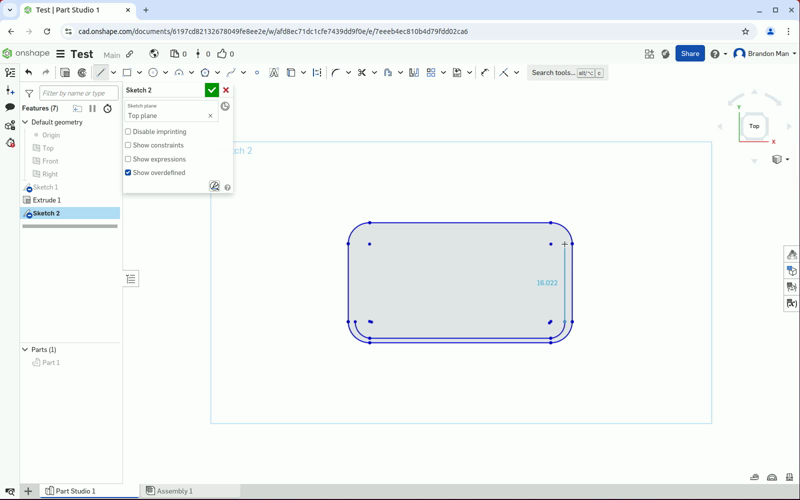
key_up(shift)
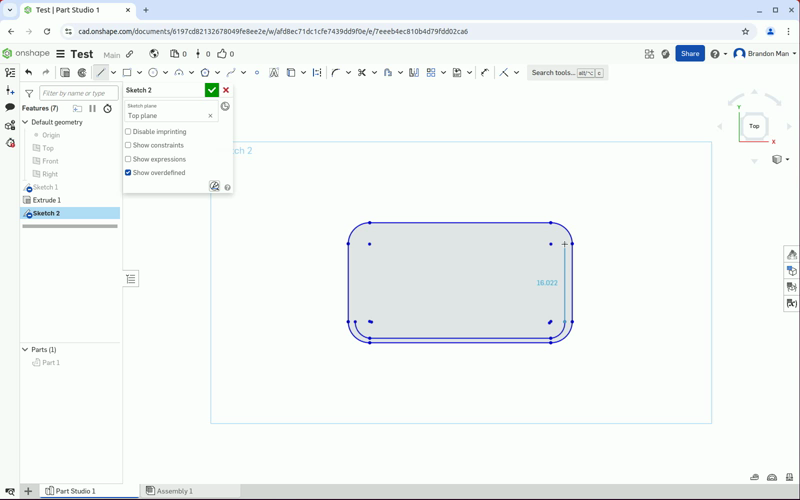
key(esc)
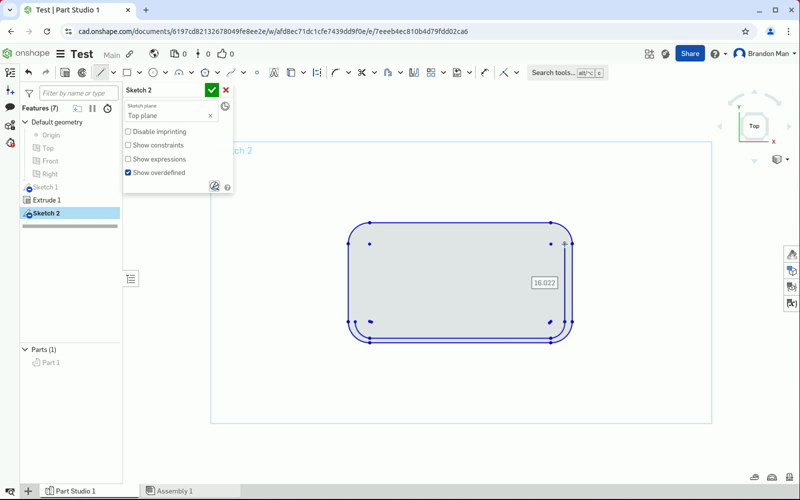
key(a)
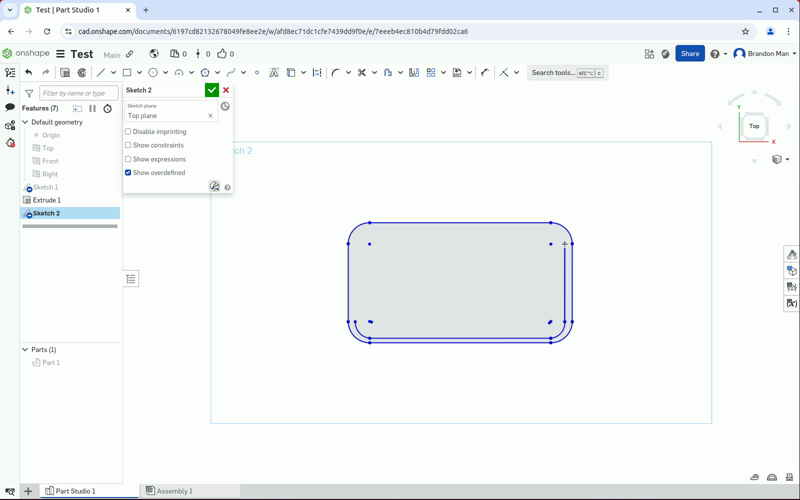
mouse_move(564, 243)
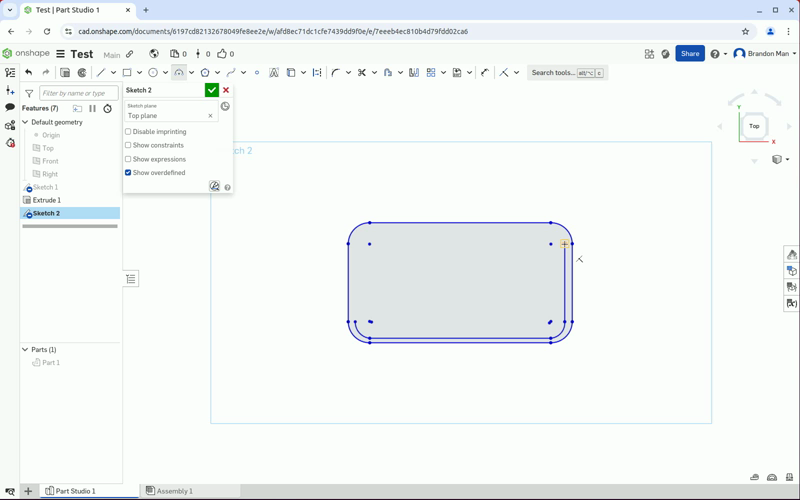
click(564, 243)
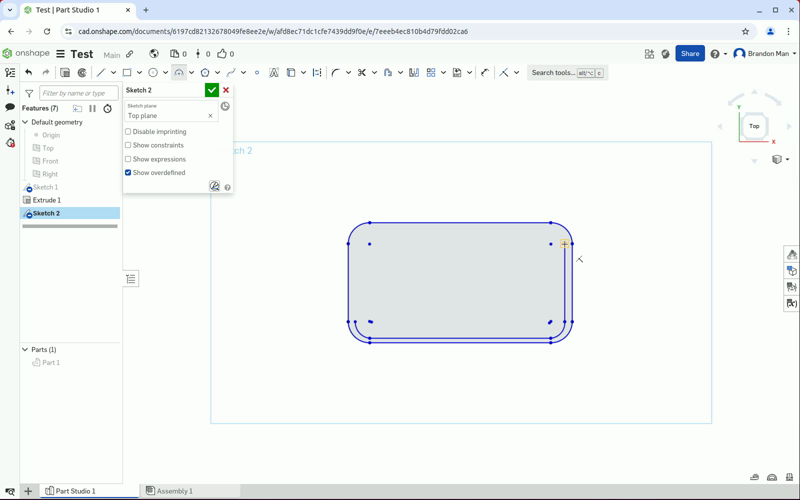
key_down(shift)
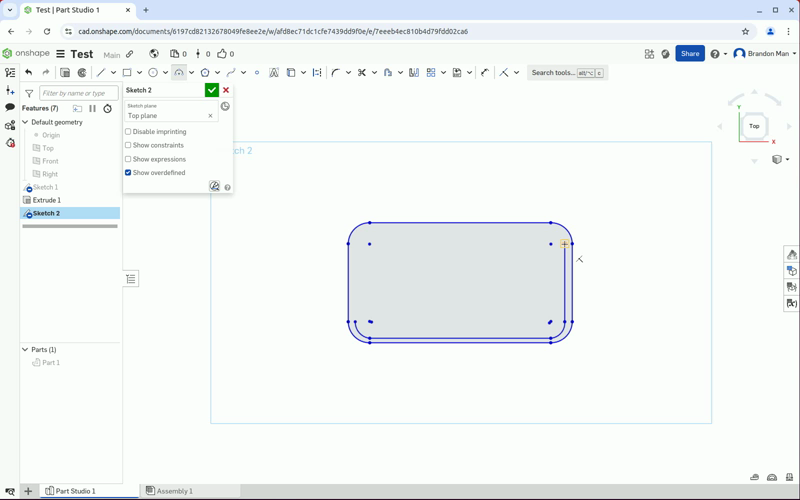
mouse_move(550, 227)
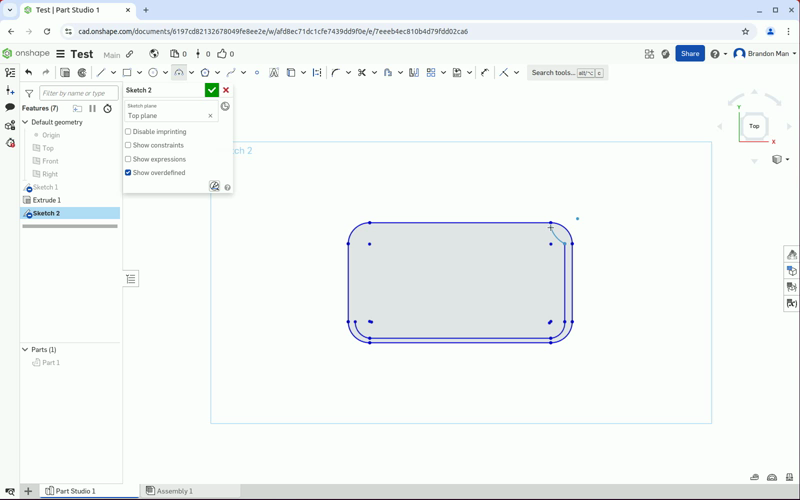
click(550, 227)
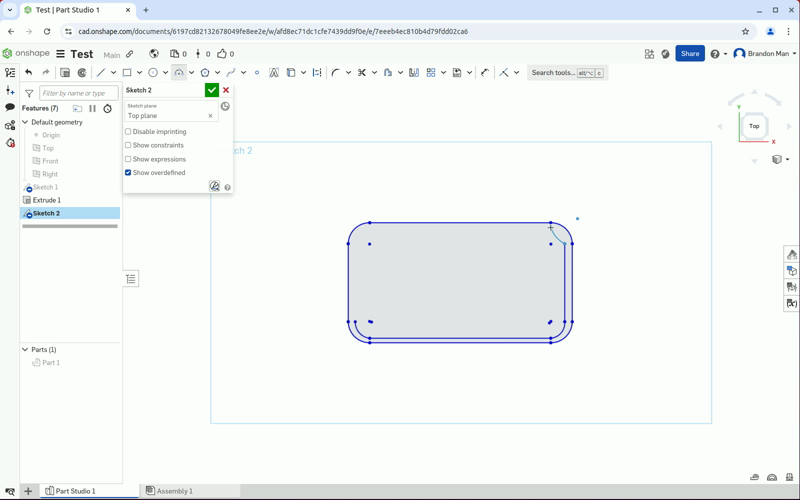
mouse_move(561, 232)
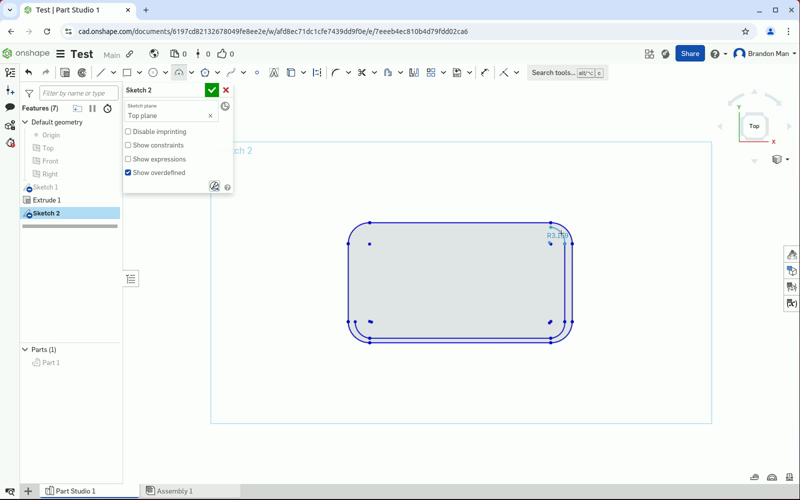
click(561, 232)
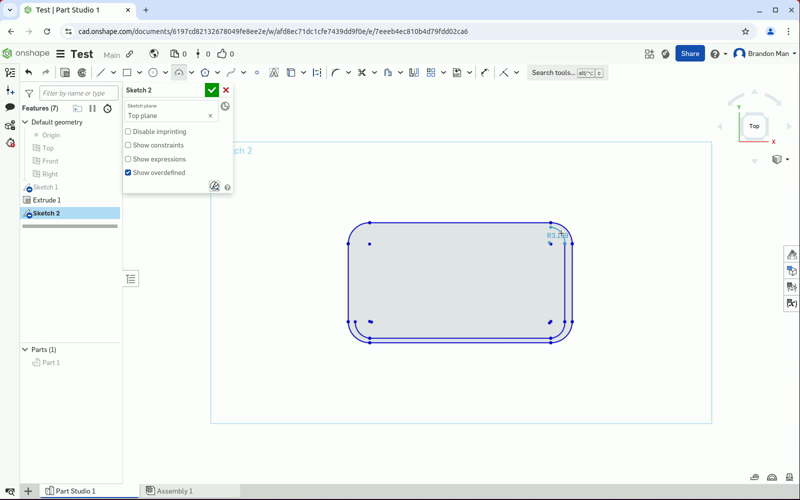
key_up(shift)
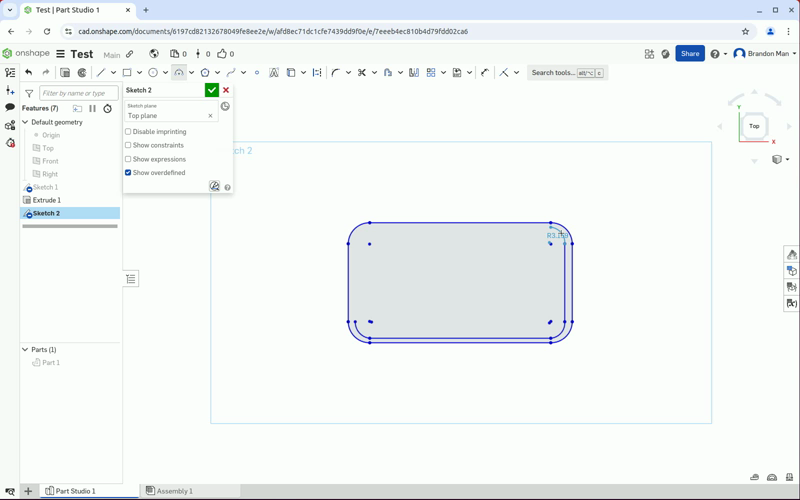
key(esc)
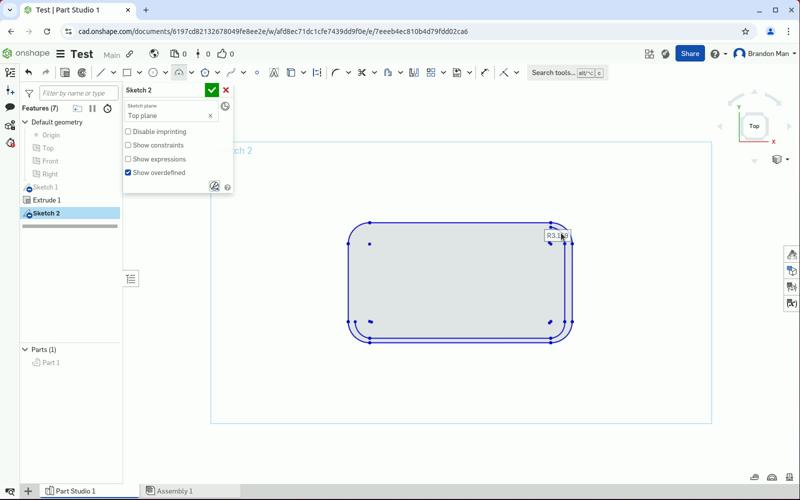
key(l)
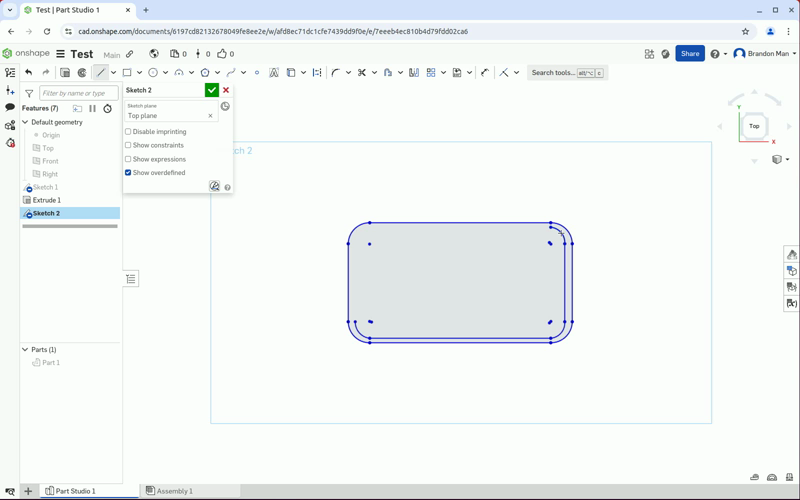
mouse_move(550, 227)
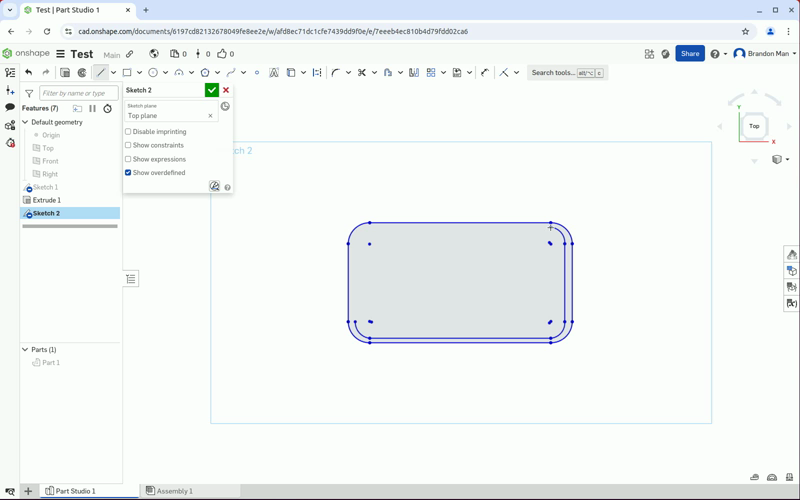
click(550, 227)
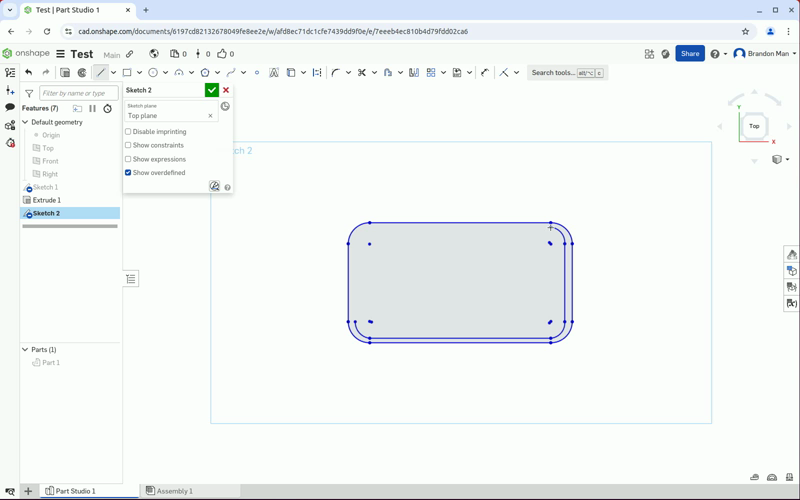
key_down(shift)
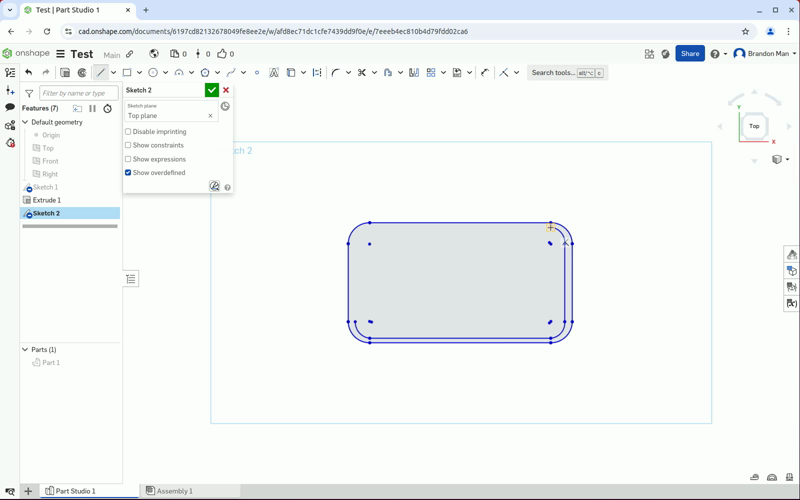
mouse_move(369, 227)
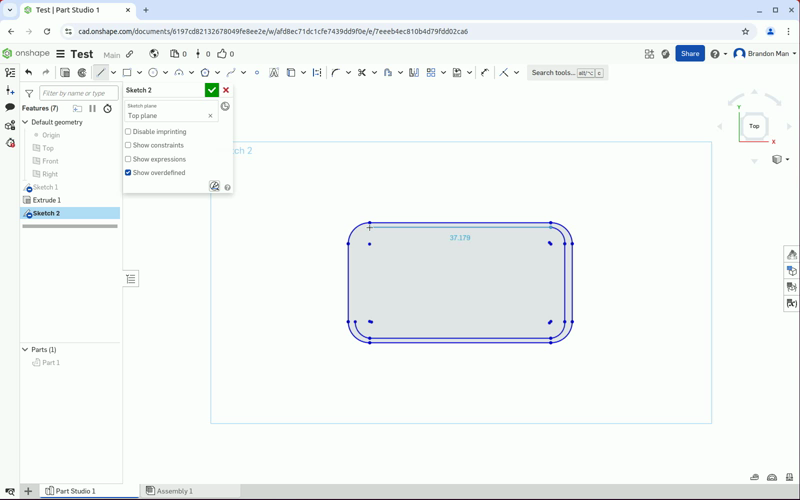
click(369, 227)
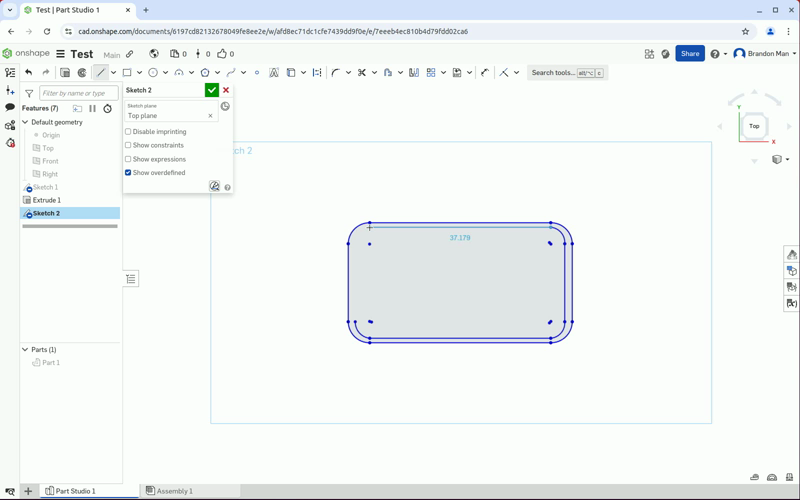
key_up(shift)
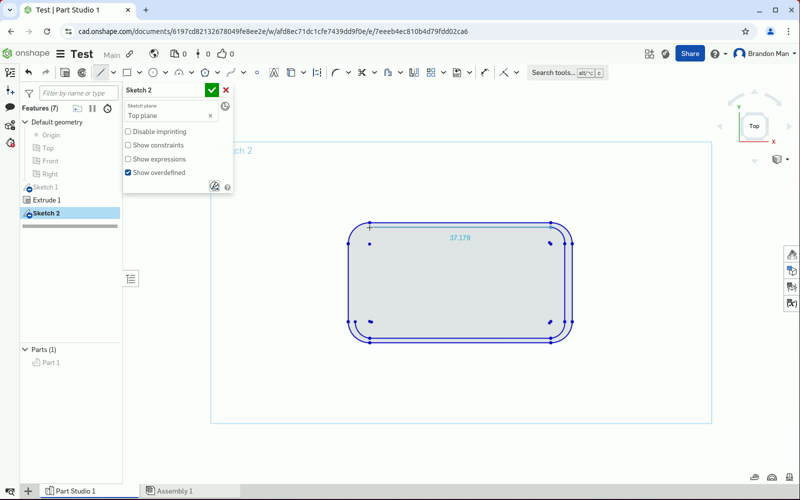
key(esc)
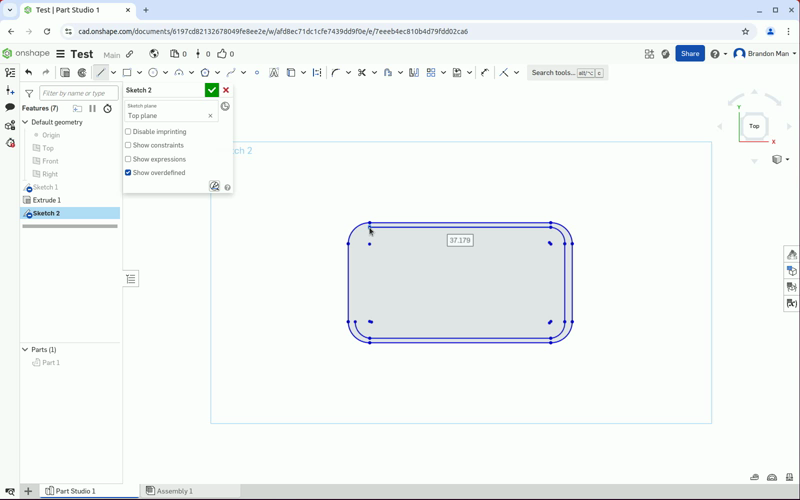
key(a)
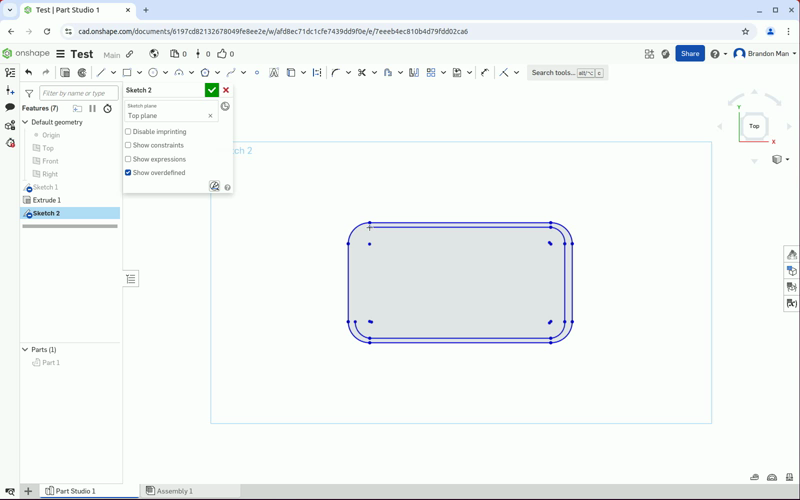
mouse_move(369, 227)
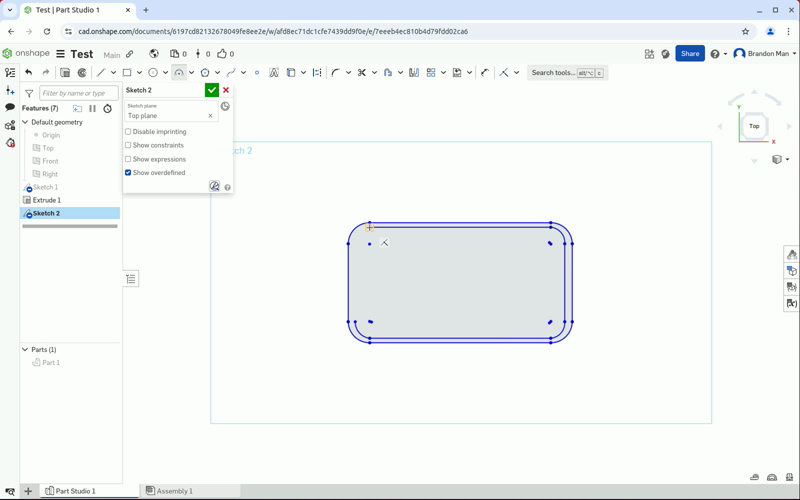
click(369, 227)
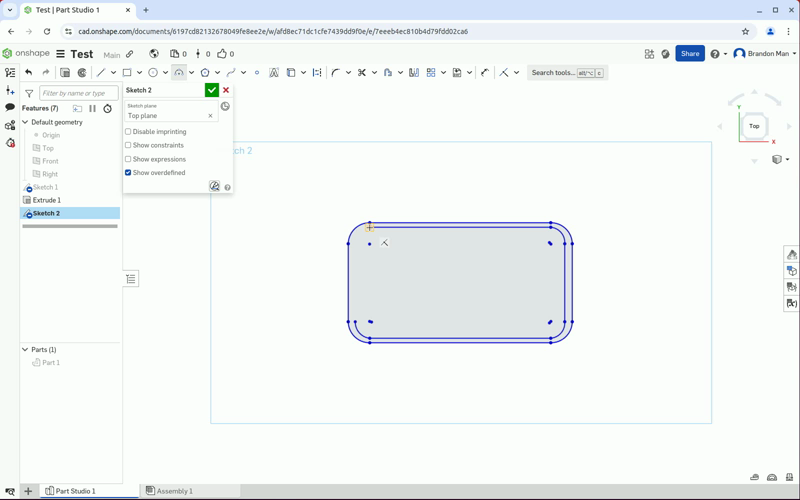
key_down(shift)
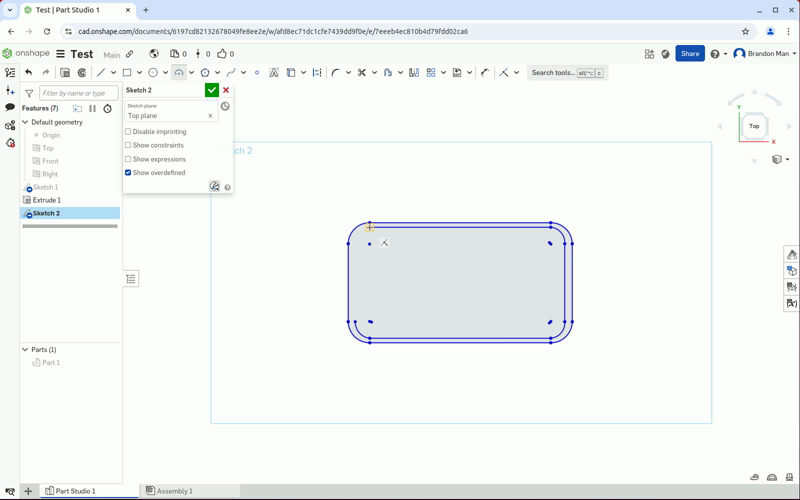
mouse_move(355, 243)
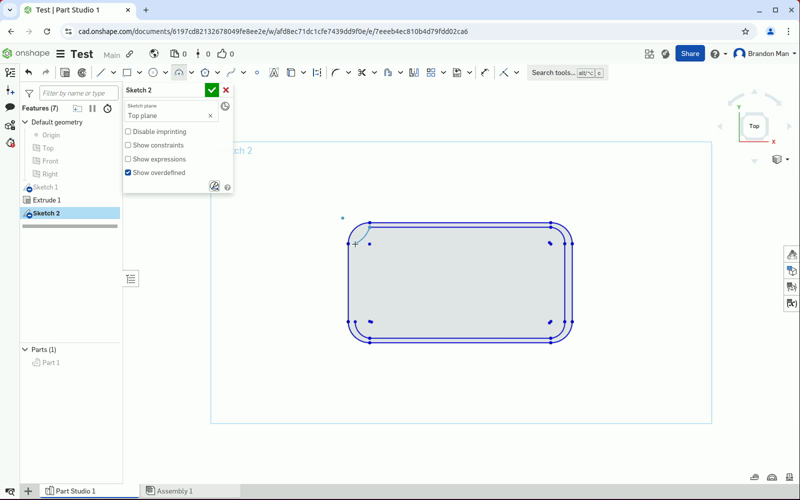
click(355, 243)
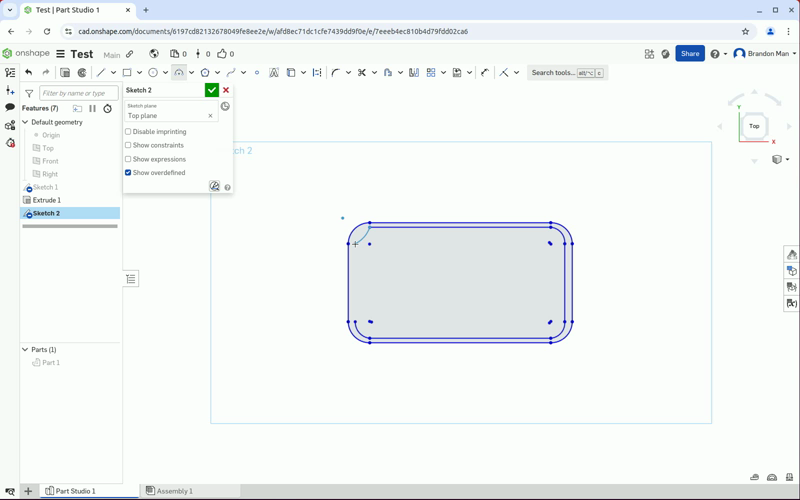
mouse_move(359, 232)
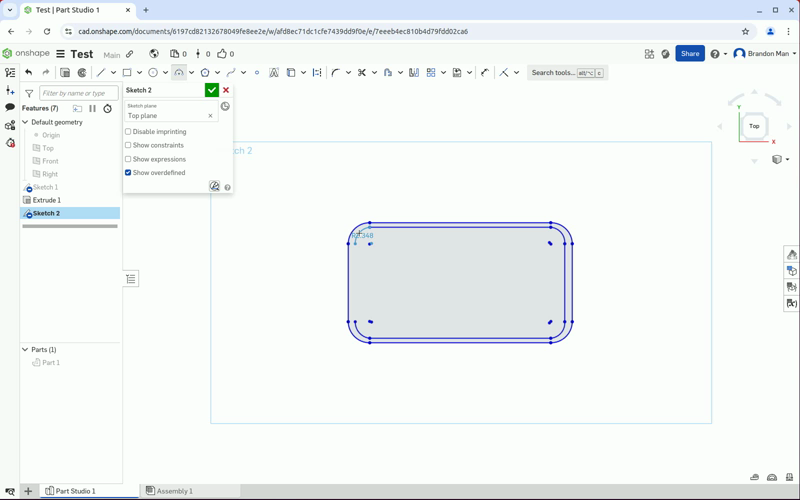
click(359, 232)
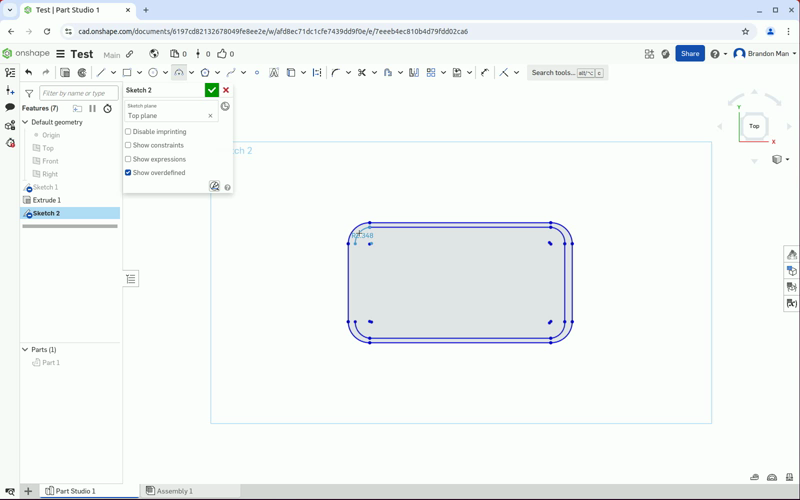
key_up(shift)
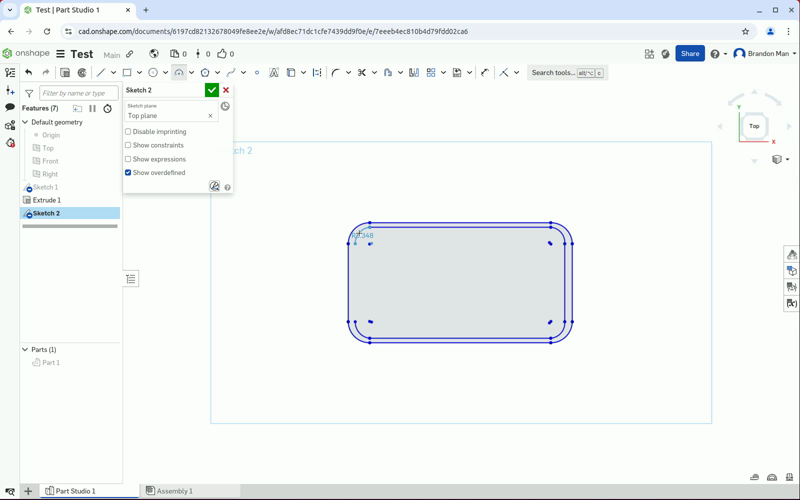
key(esc)
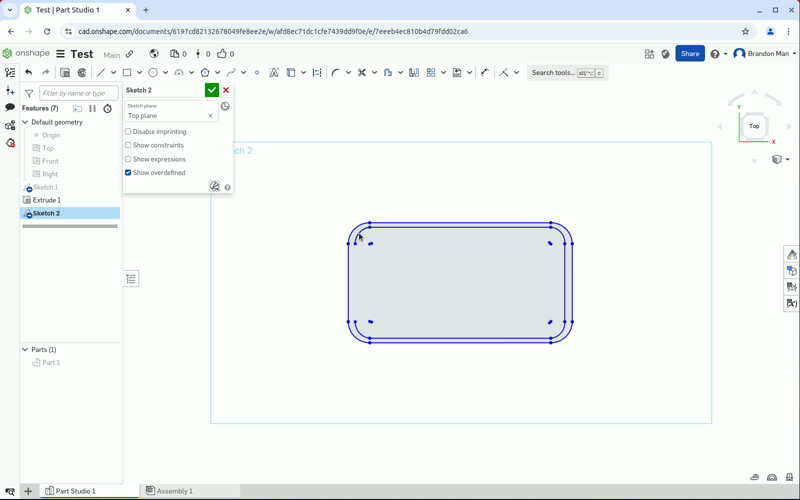
key(l)
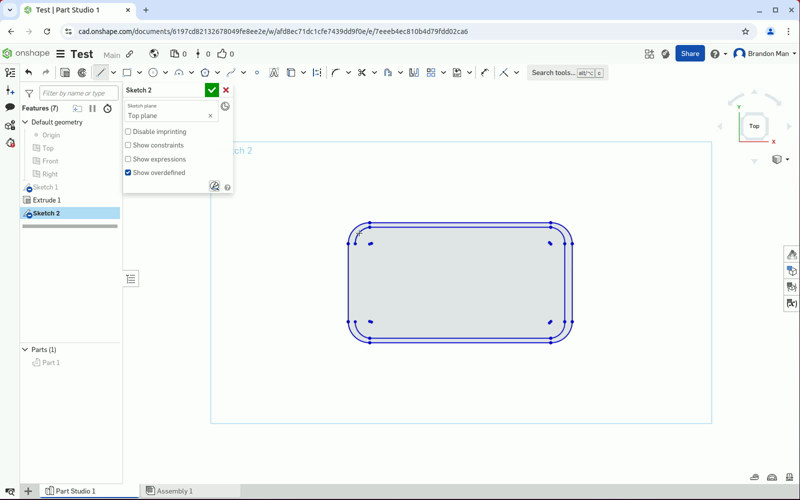
mouse_move(355, 243)
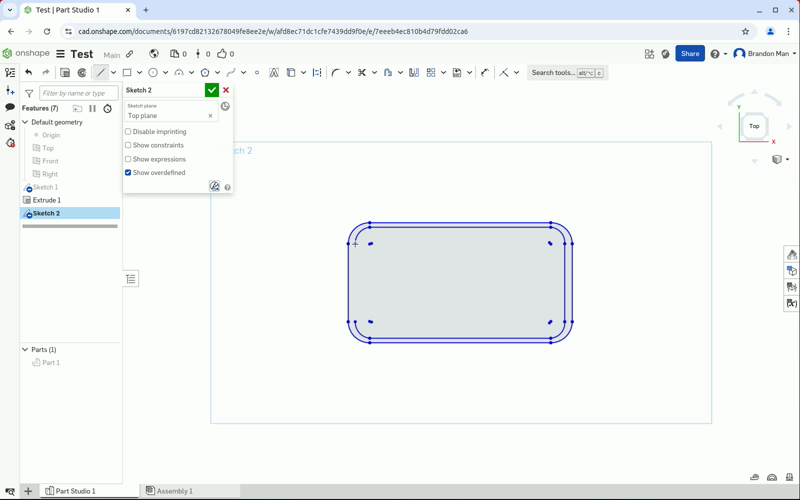
click(355, 243)
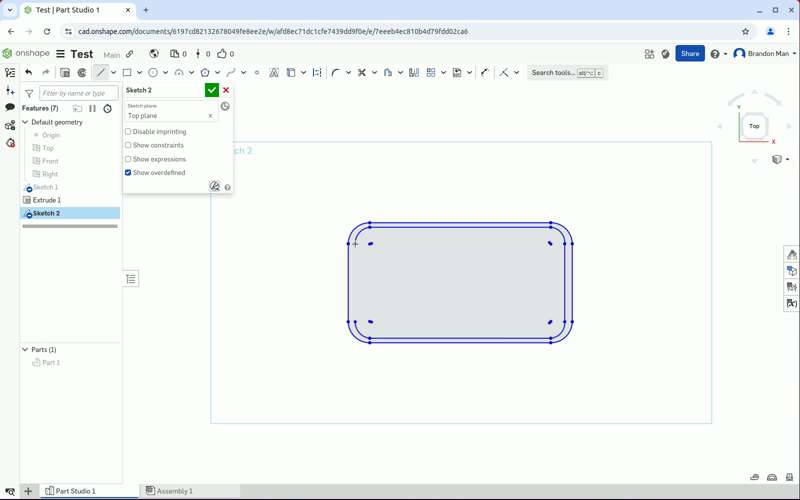
key_down(shift)
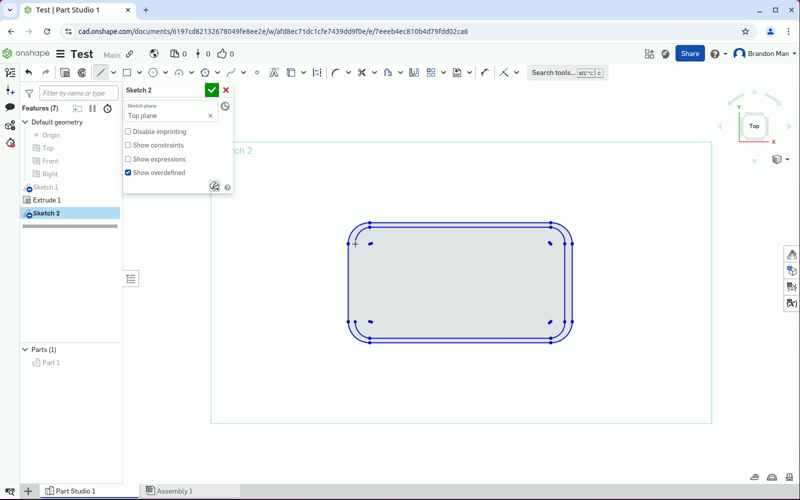
mouse_move(355, 321)
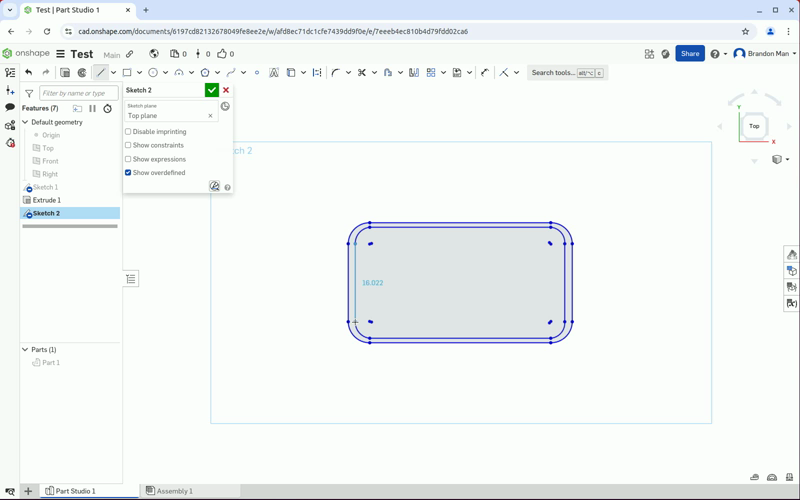
key_up(shift)
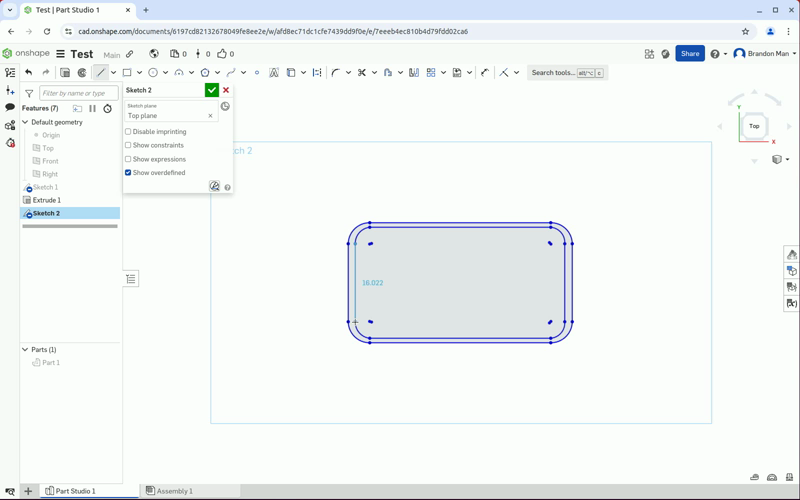
click(355, 321)
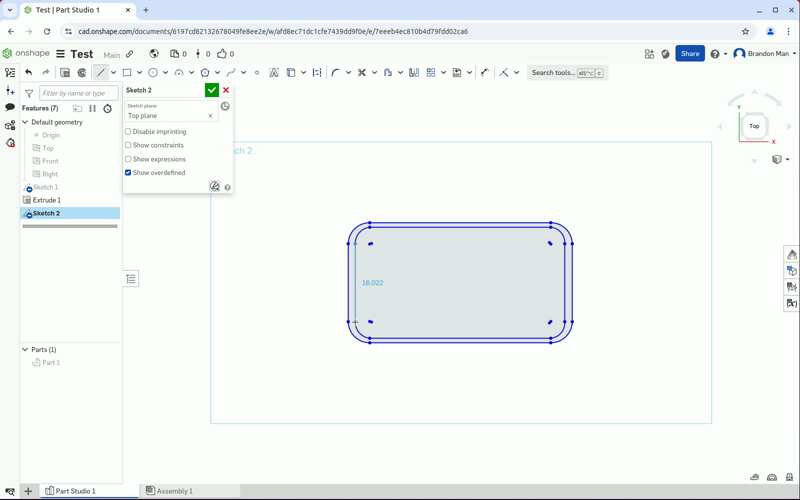
key(esc)
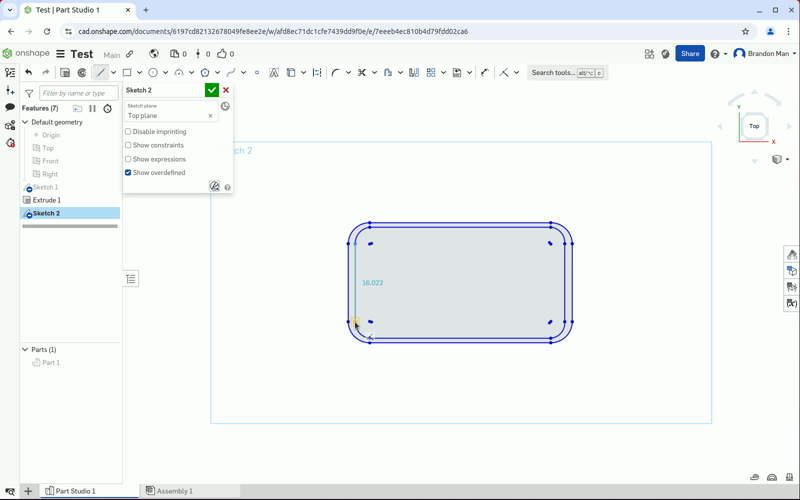
mouse_move(351, 245)
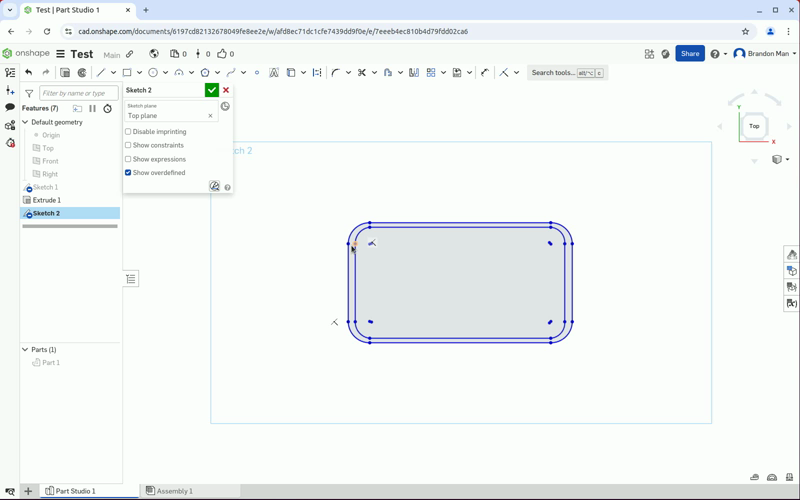
click(351, 245)
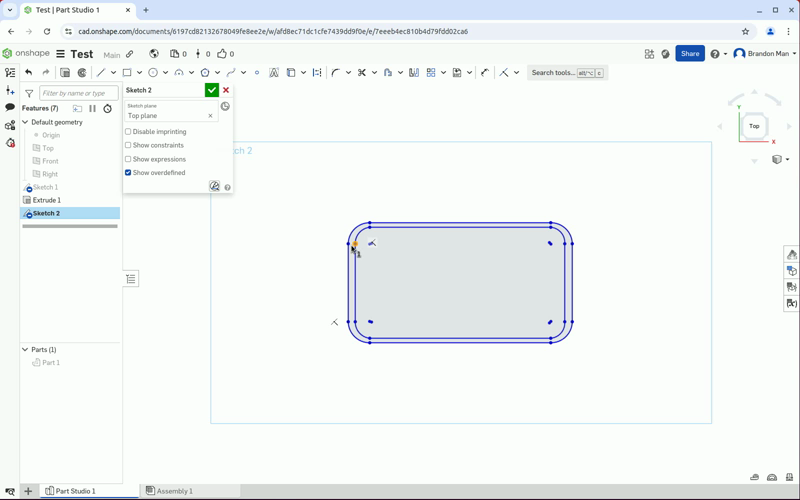
mouse_move(73, 352)
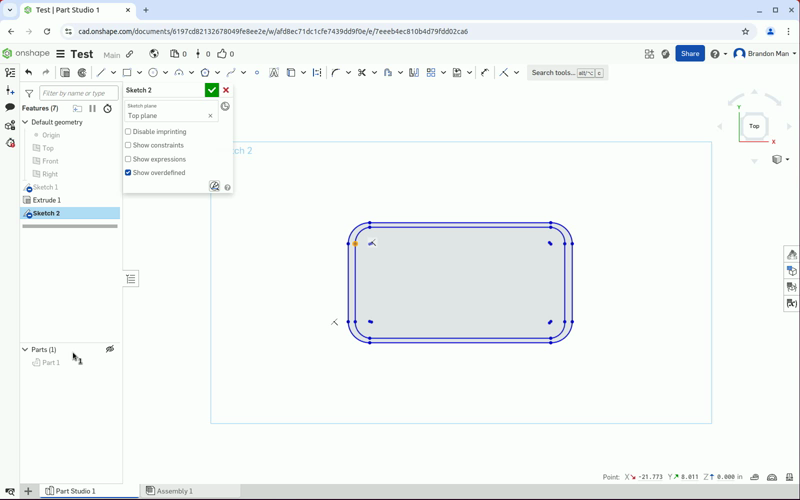
key(shift+y)
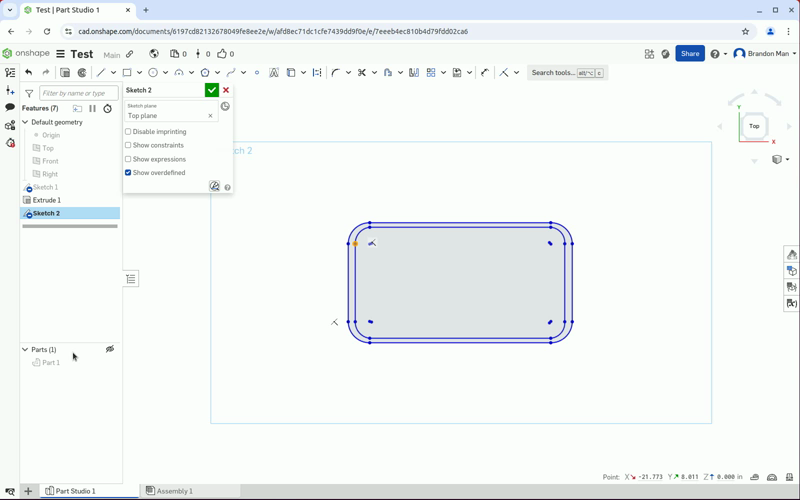
key(shift+e)
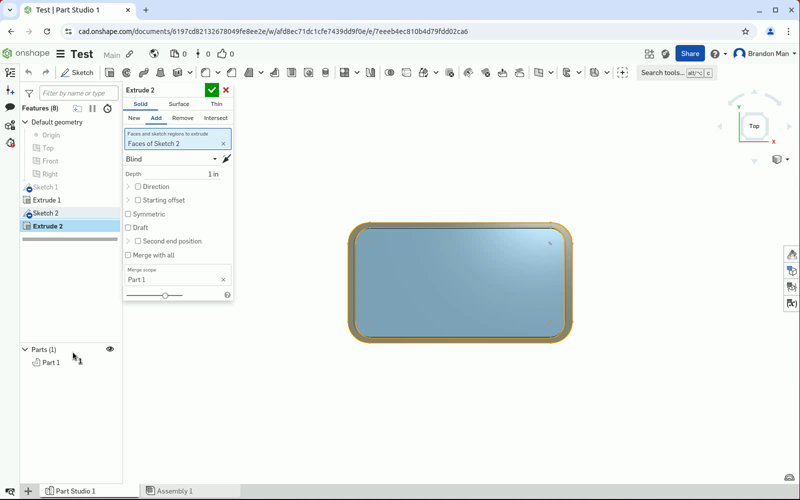
mouse_move(143, 106)
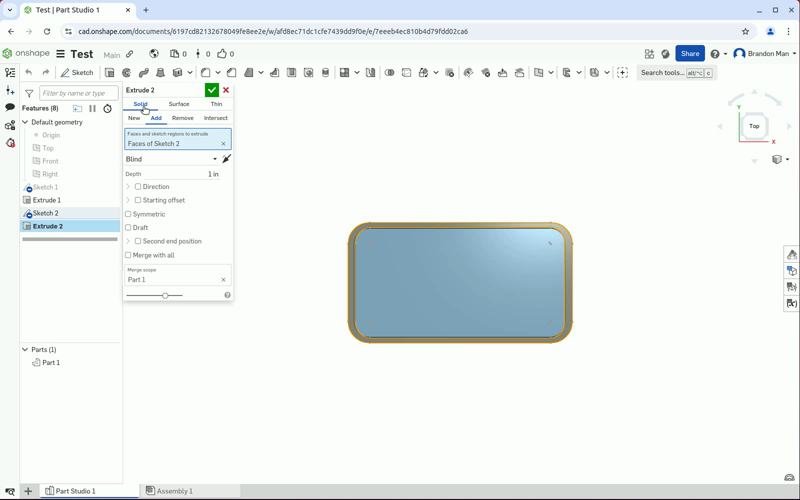
click(143, 106)
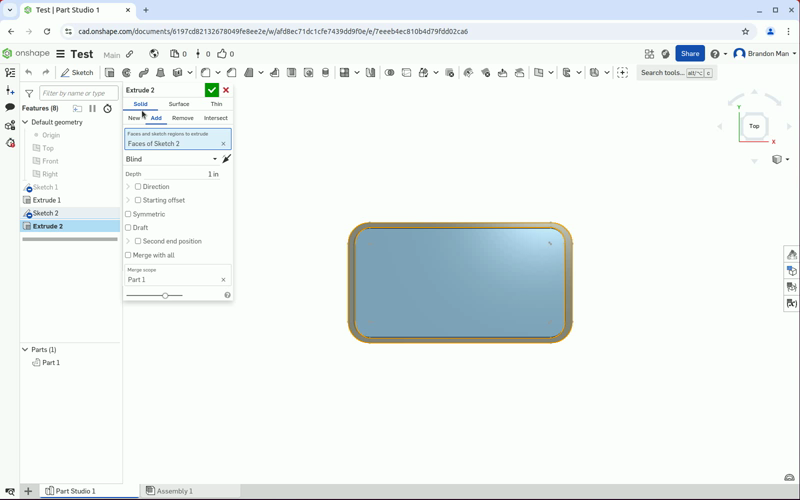
mouse_move(137, 120)
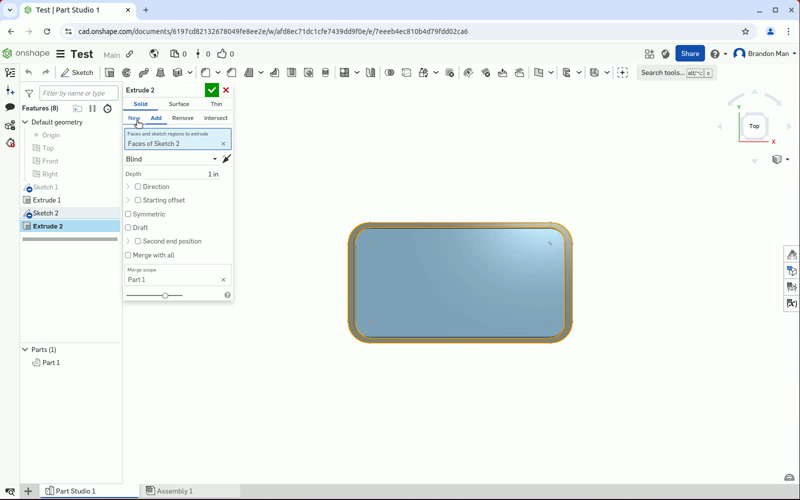
click(137, 120)
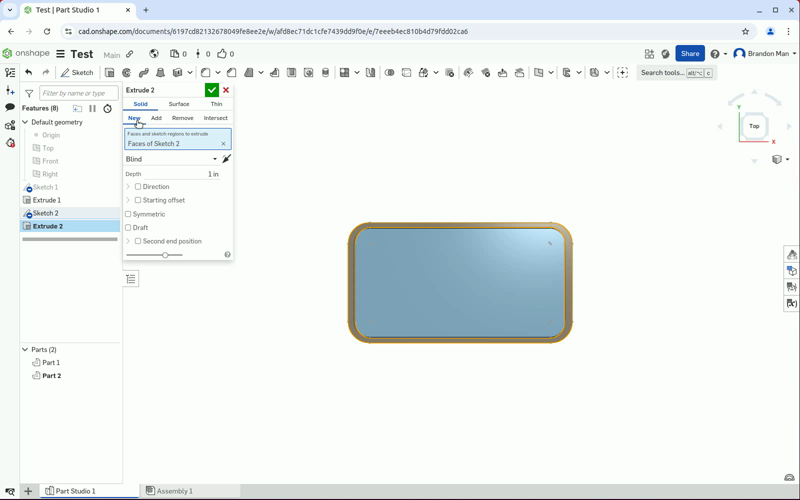
key(tab, 4)
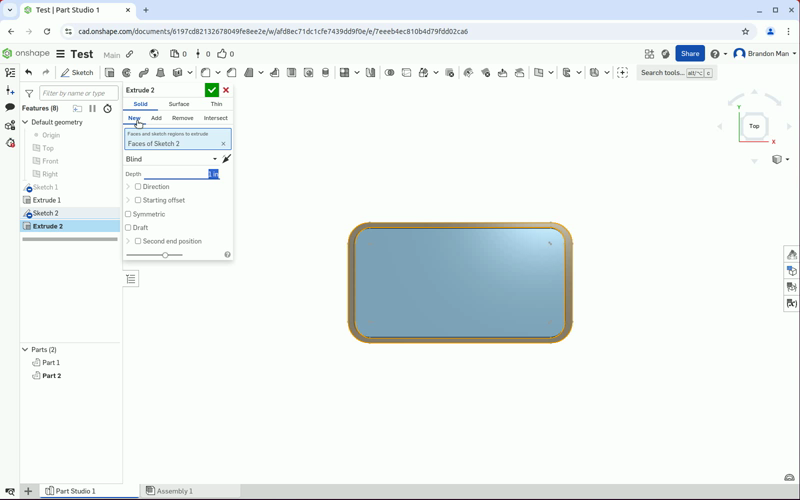
text(3.851)
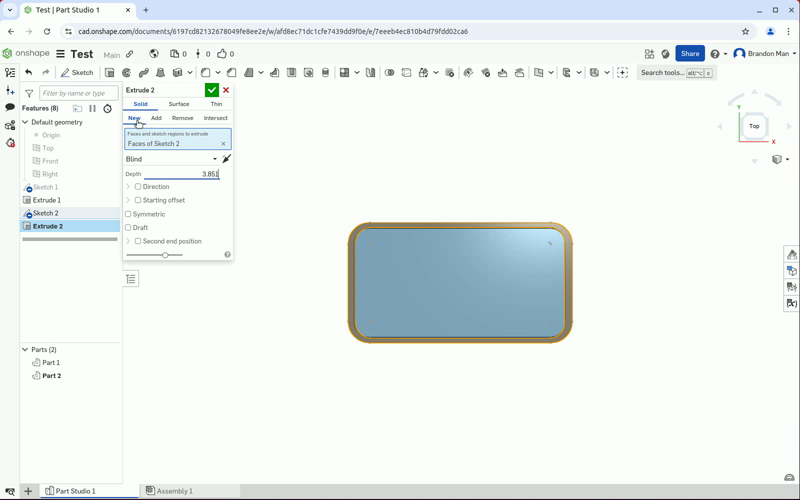
key(enter)
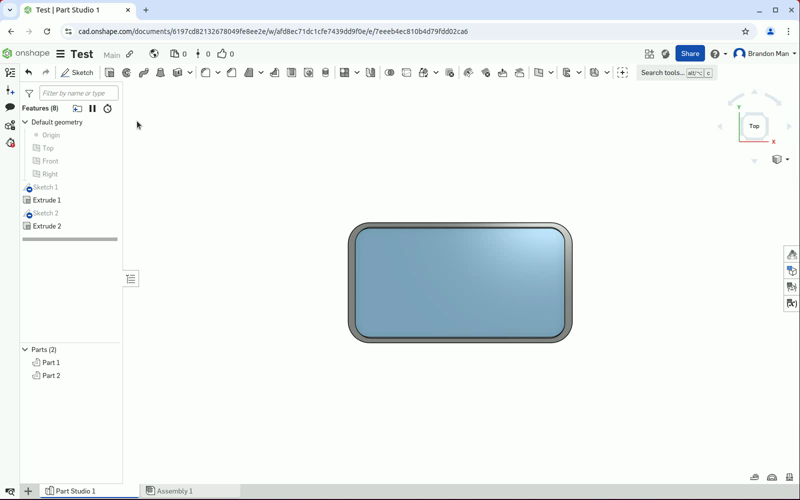
key(shift+h)
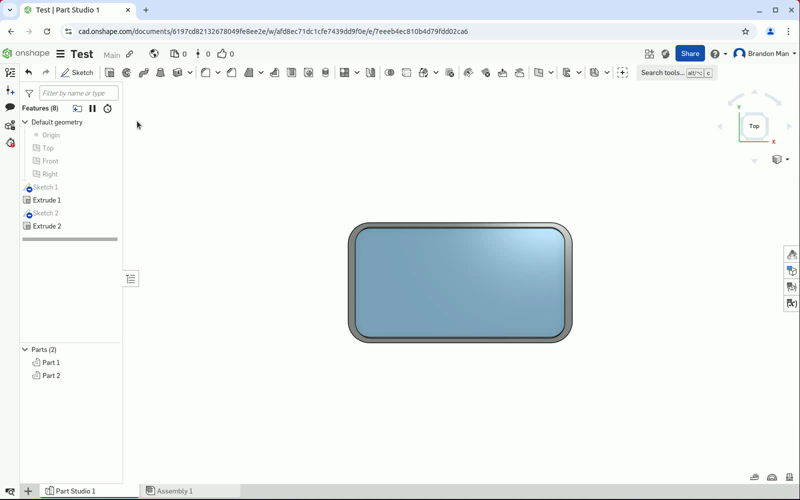
key(shift+h)
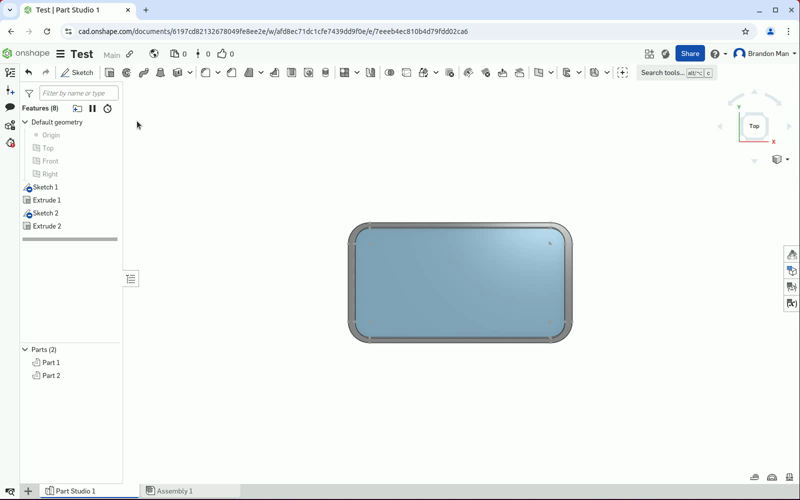
key(shift+7)
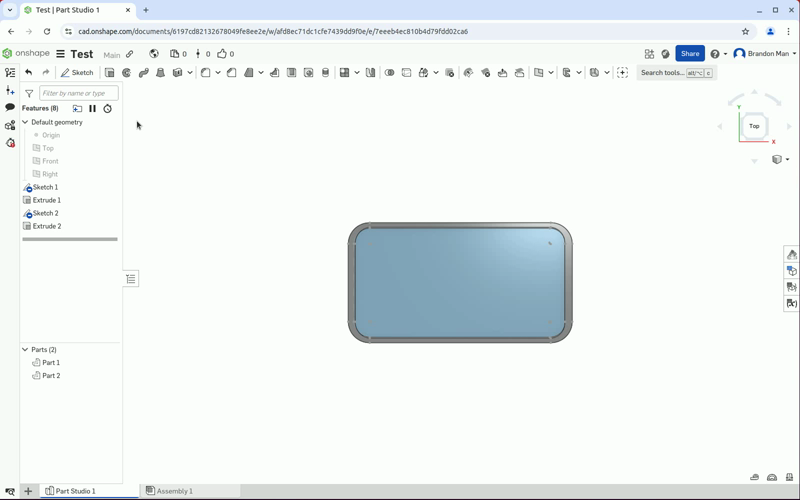
key(up, 3)
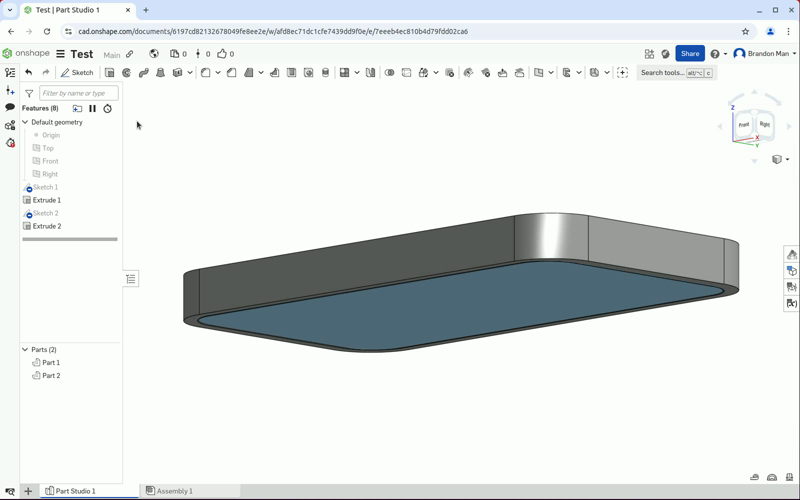
key(left, 3)
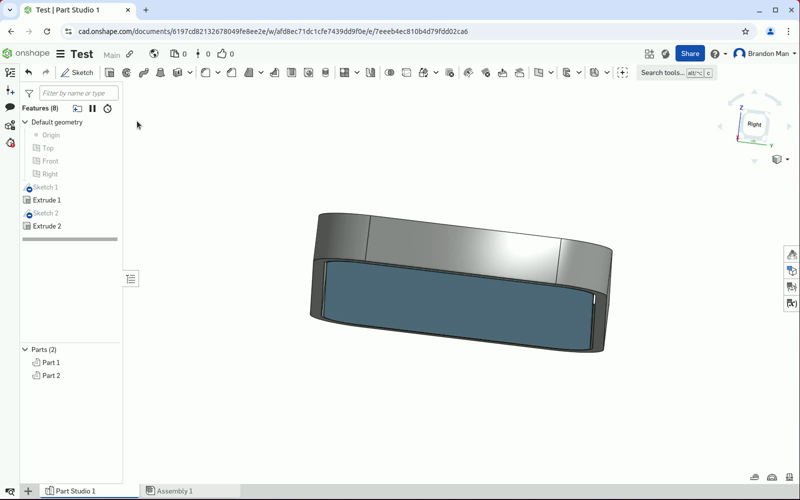
key(right, 3)
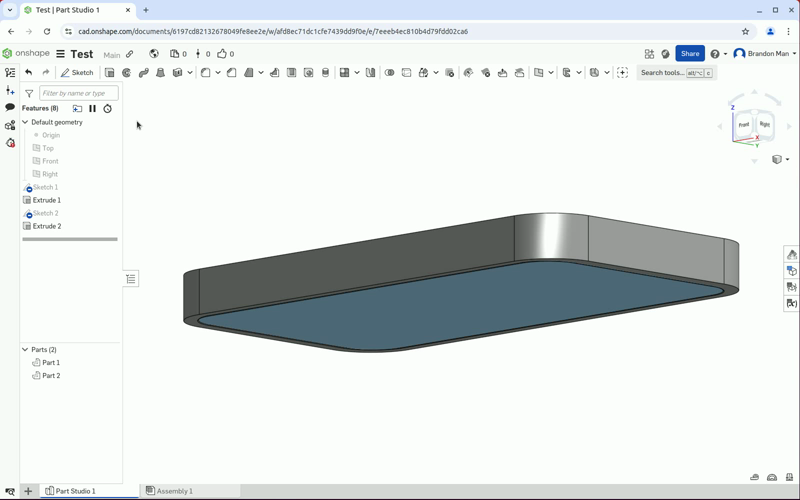
key(down, 3)
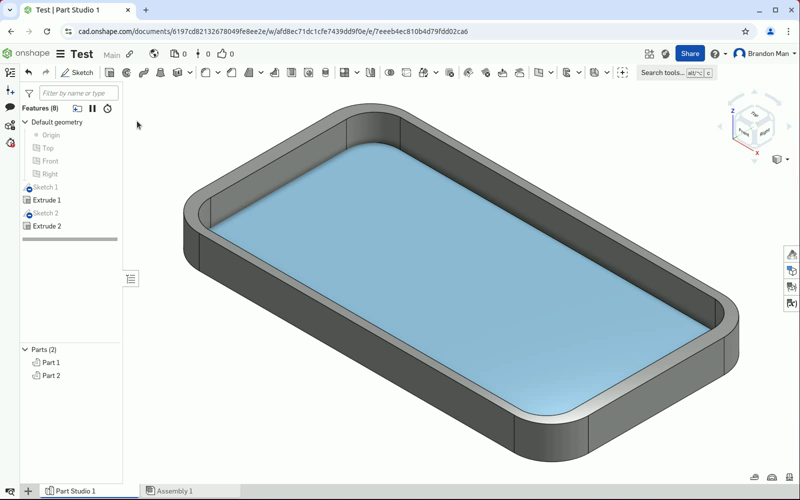
mouse_move(73, 189)
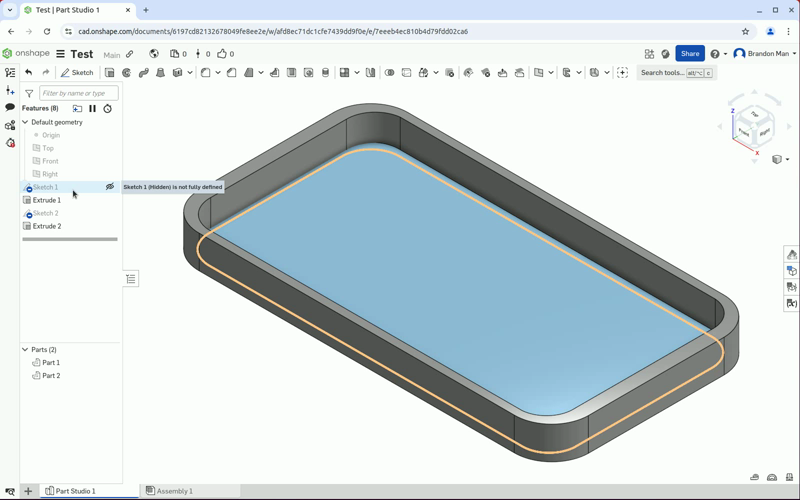
click(73, 189)